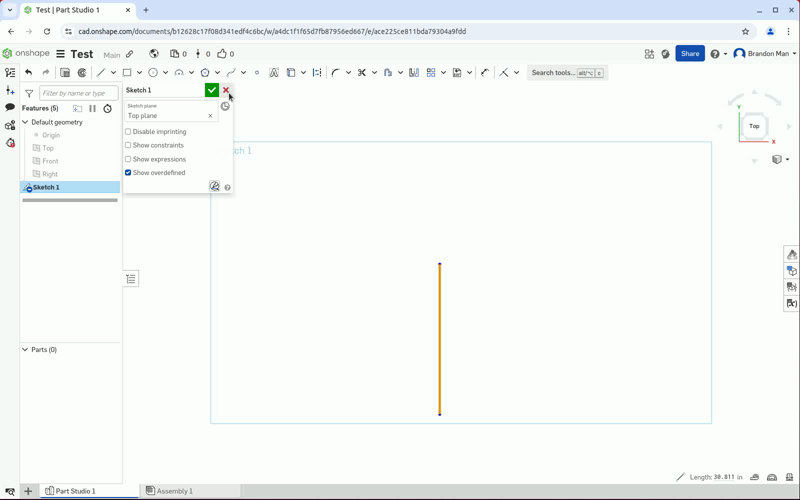
key(shift+h)
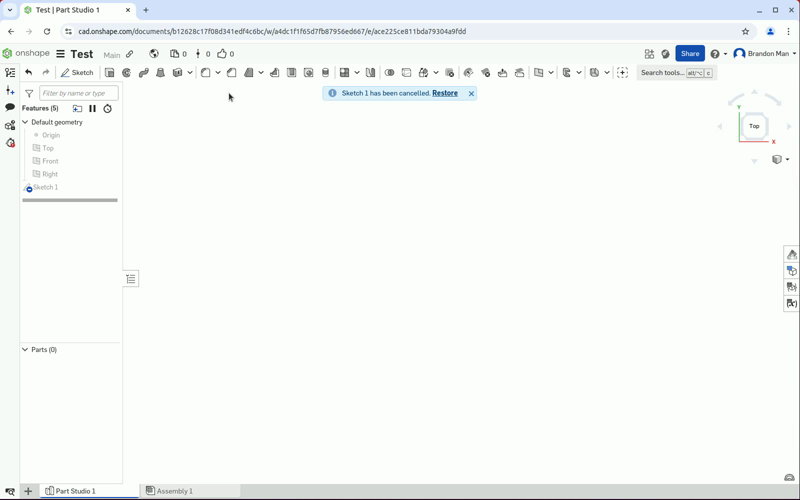
mouse_move(73, 352)
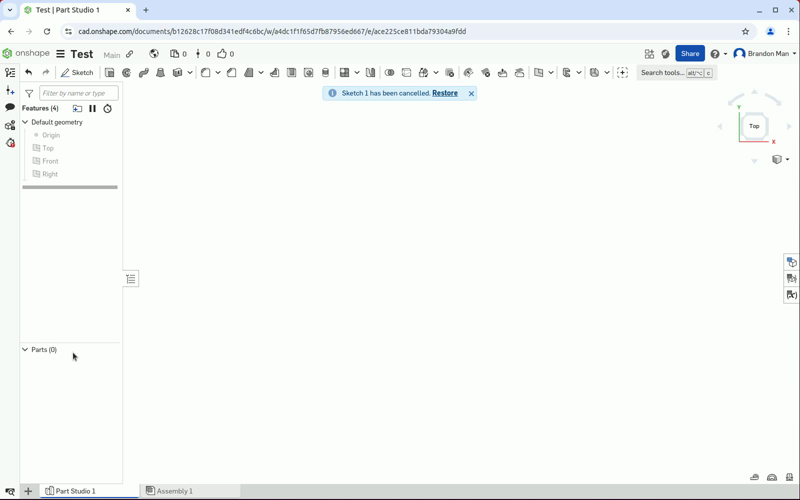
key(y)
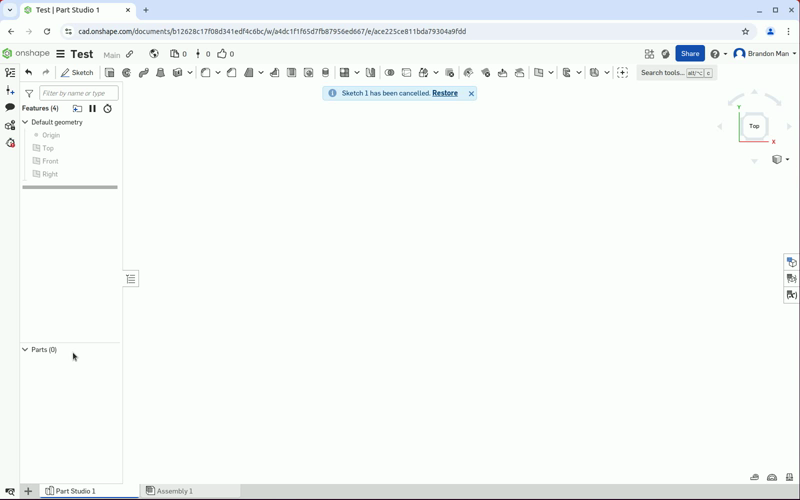
key(shift+p)
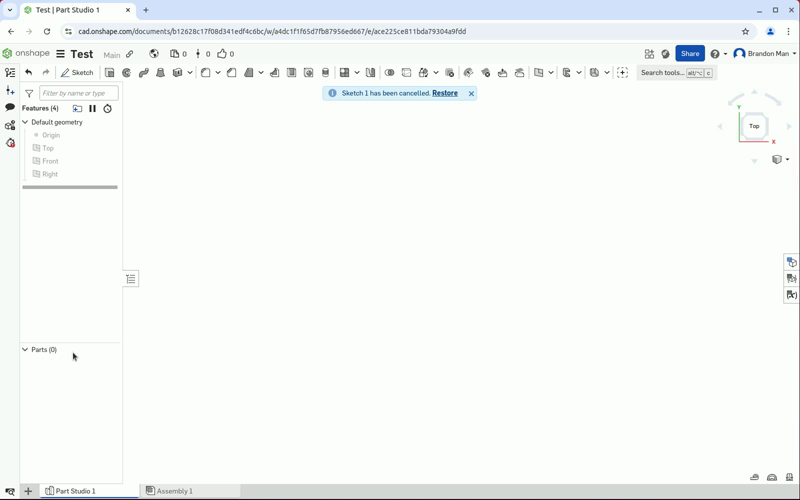
key(space)
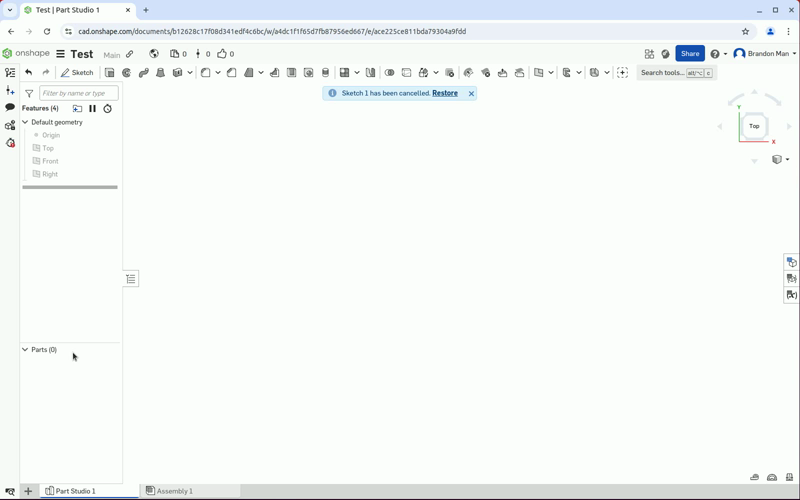
key_down(shift)
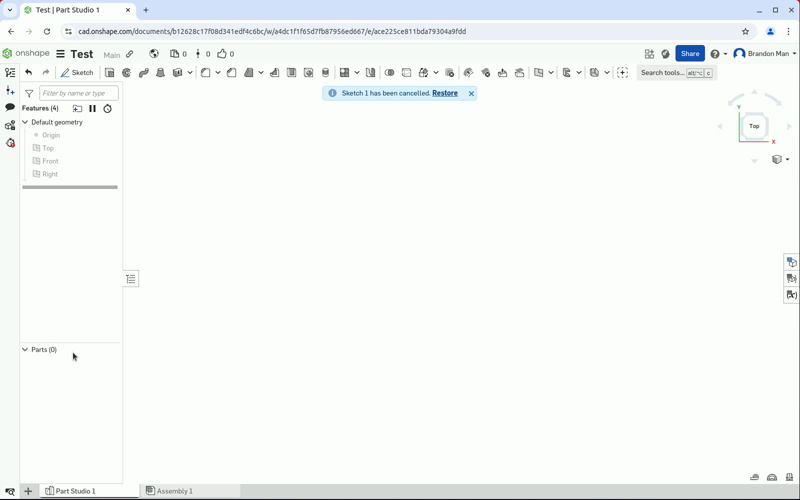
key(up)
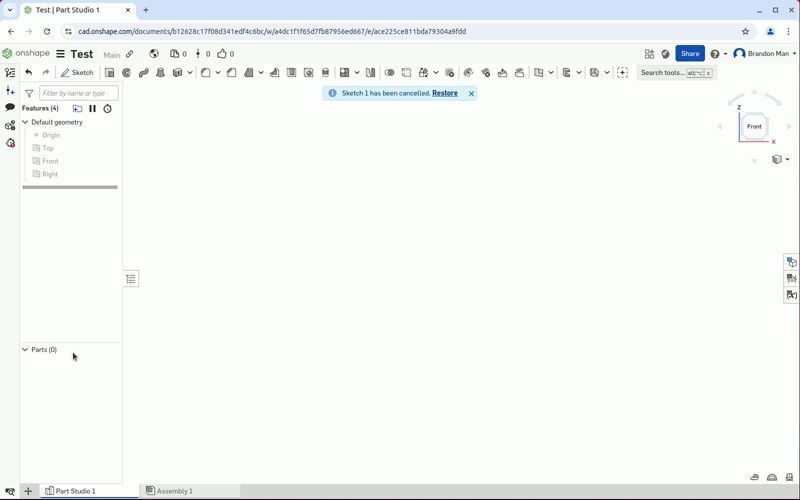
key_up(shift)
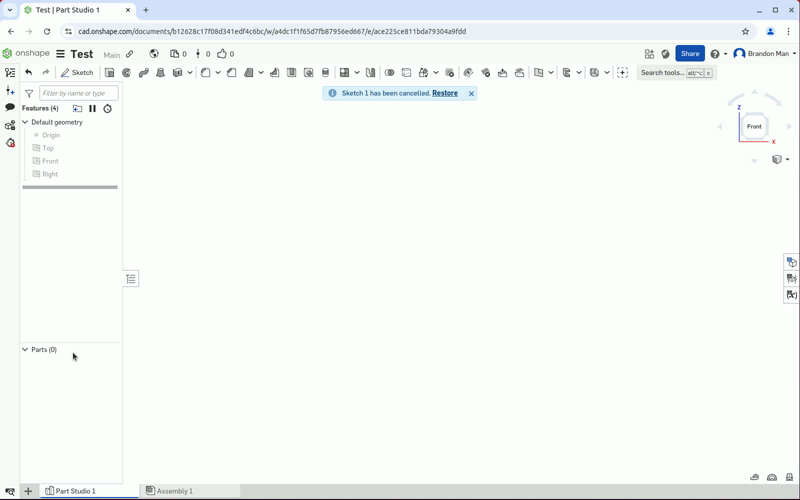
mouse_move(73, 352)
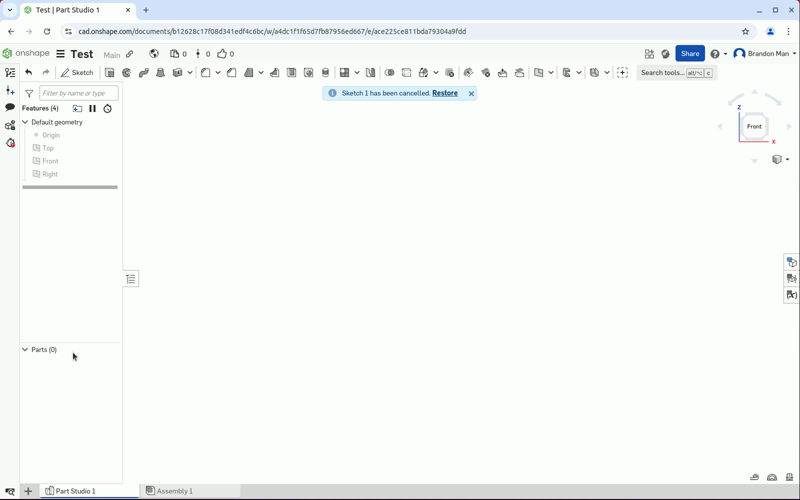
key(shift+y)
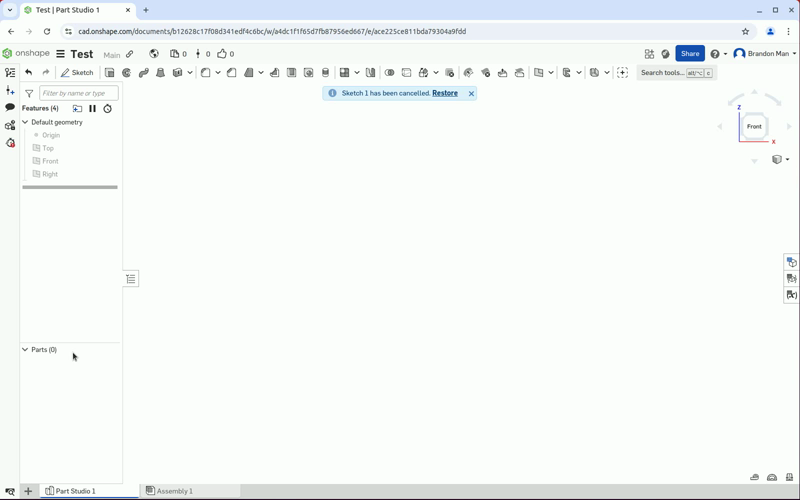
key(shift+s)
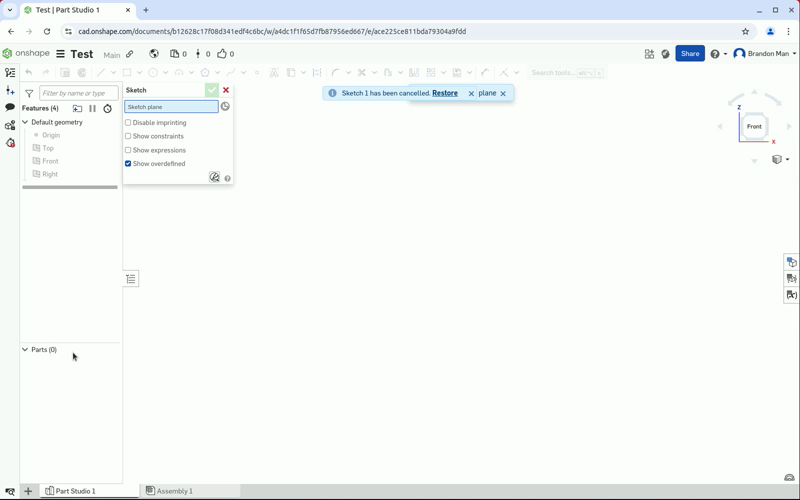
mouse_move(73, 163)
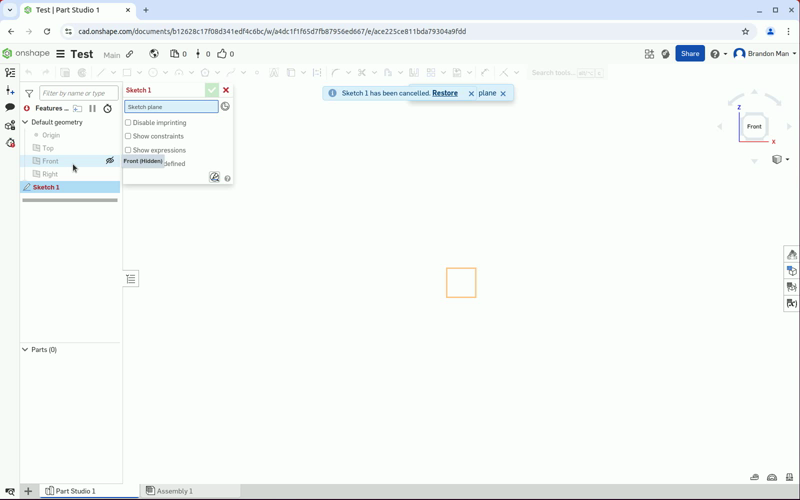
click(73, 163)
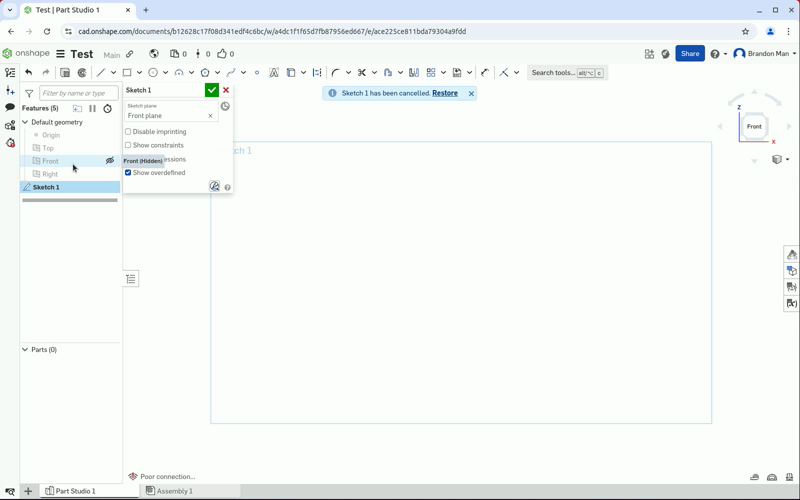
mouse_move(73, 352)
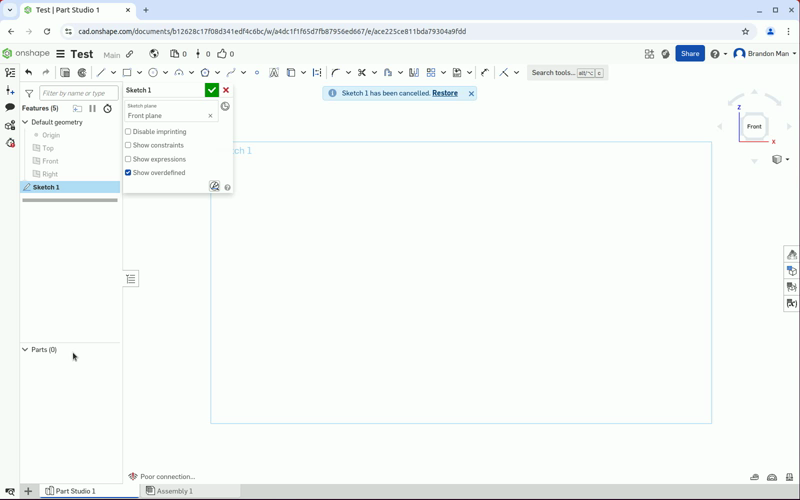
key(y)
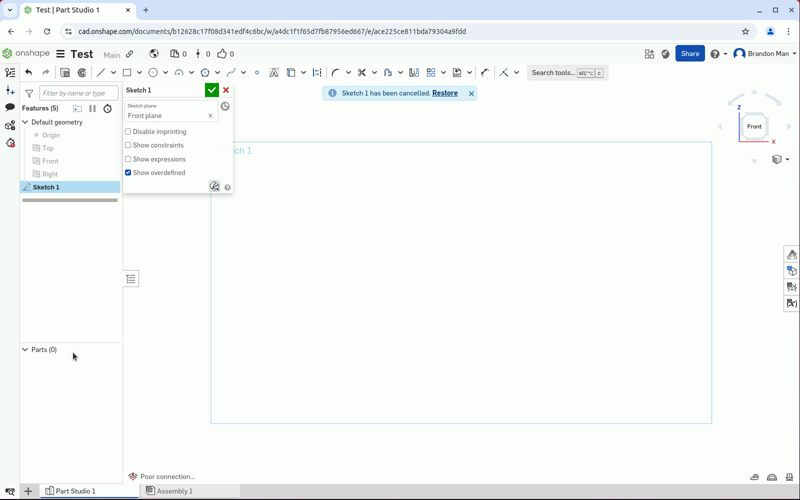
key(a)
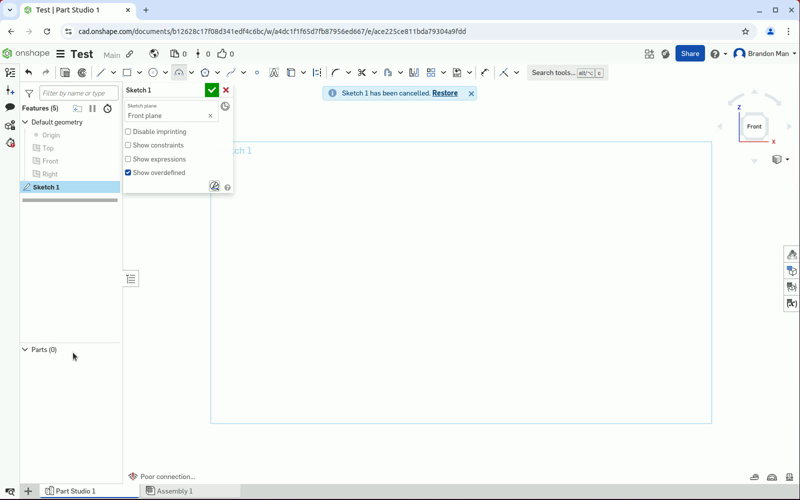
key_down(shift)
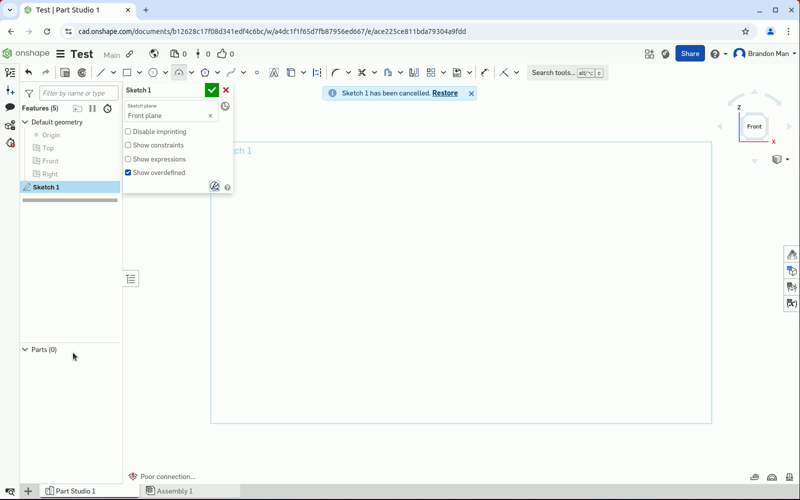
mouse_move(460, 209)
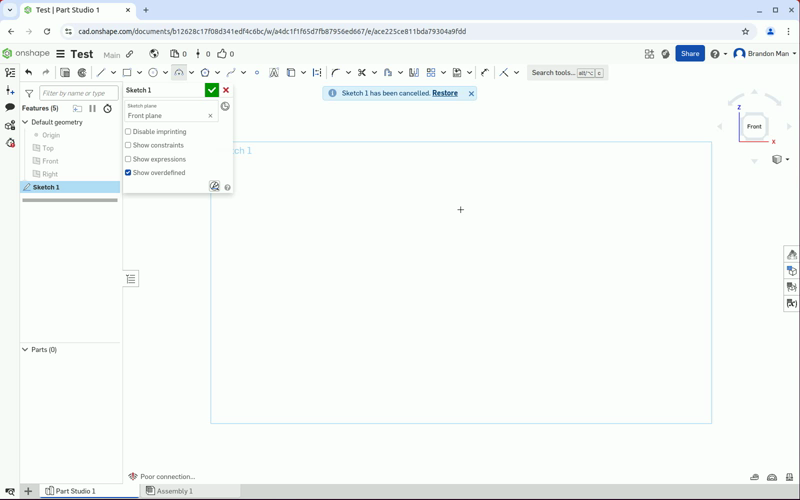
click(460, 209)
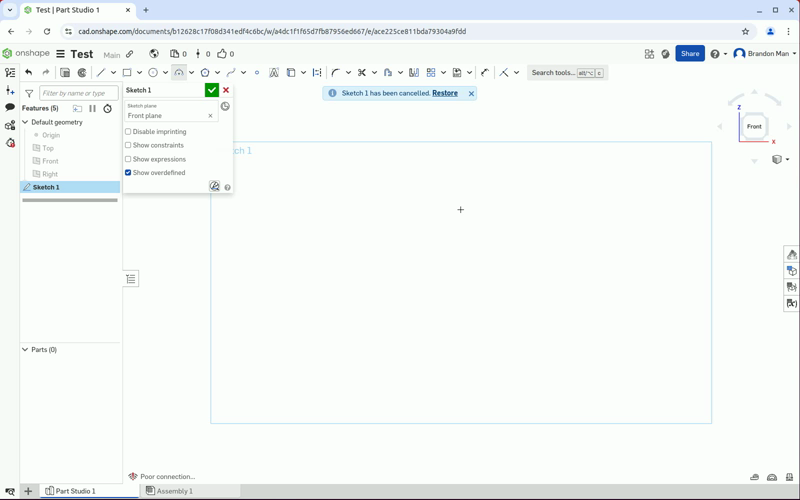
key_up(shift)
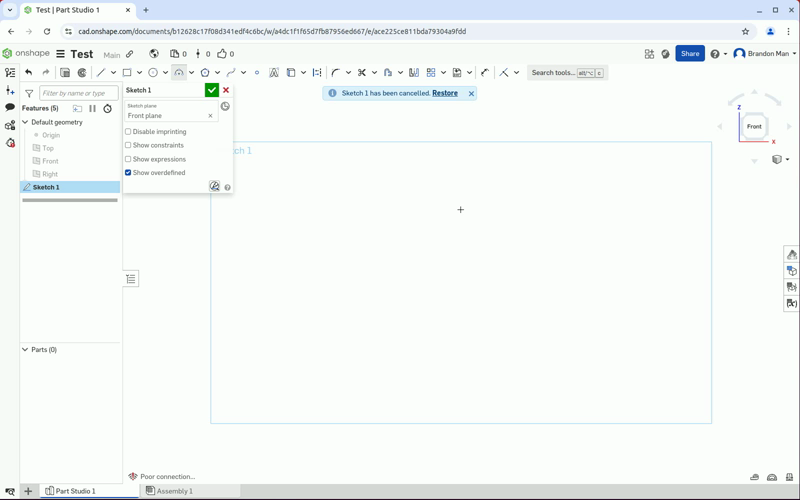
key_down(shift)
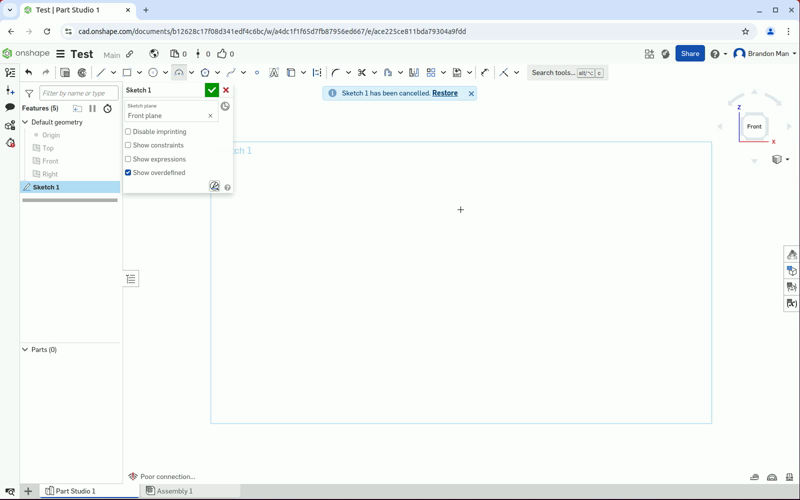
mouse_move(527, 275)
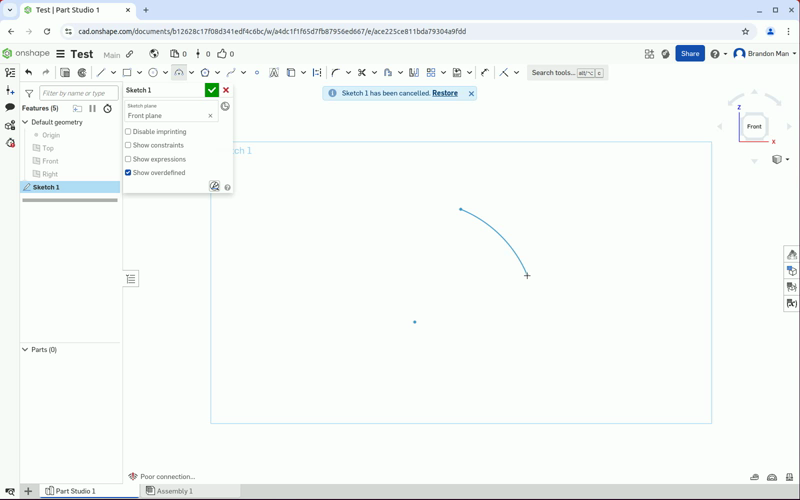
click(527, 275)
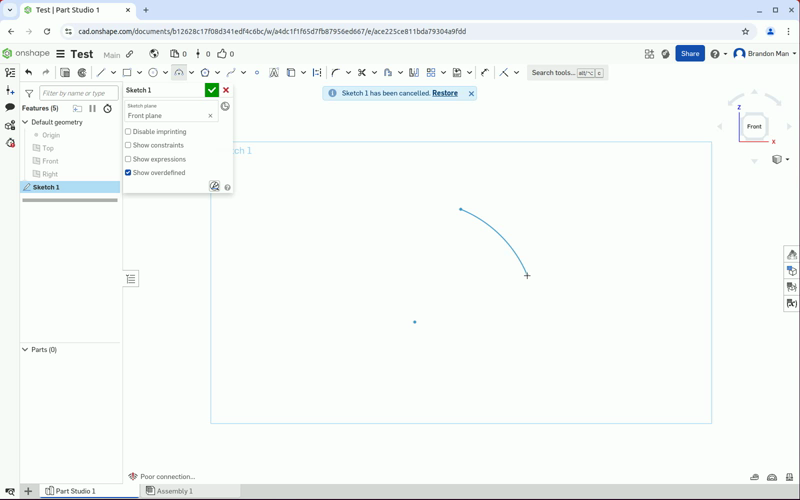
mouse_move(505, 231)
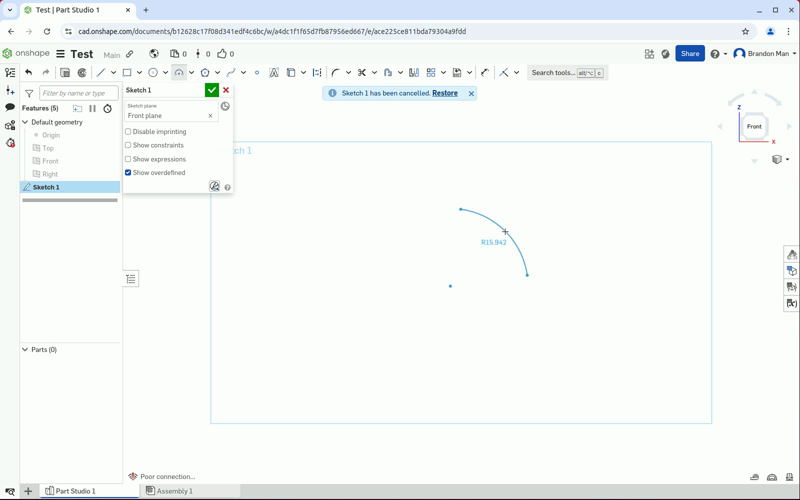
click(505, 231)
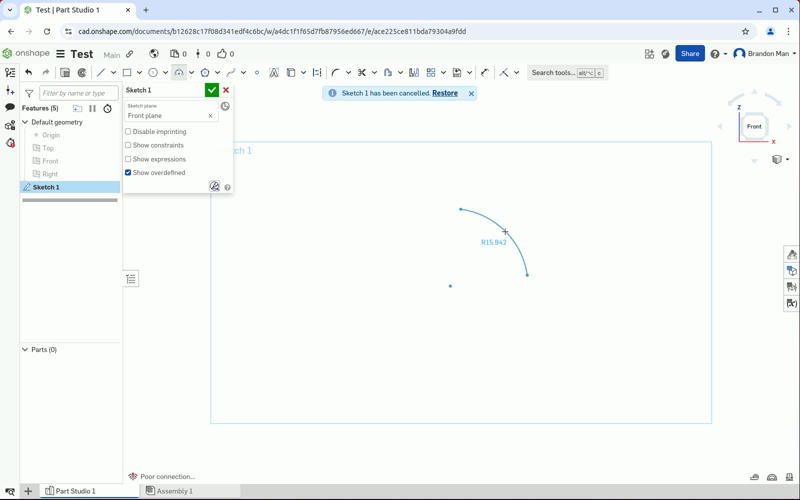
key_up(shift)
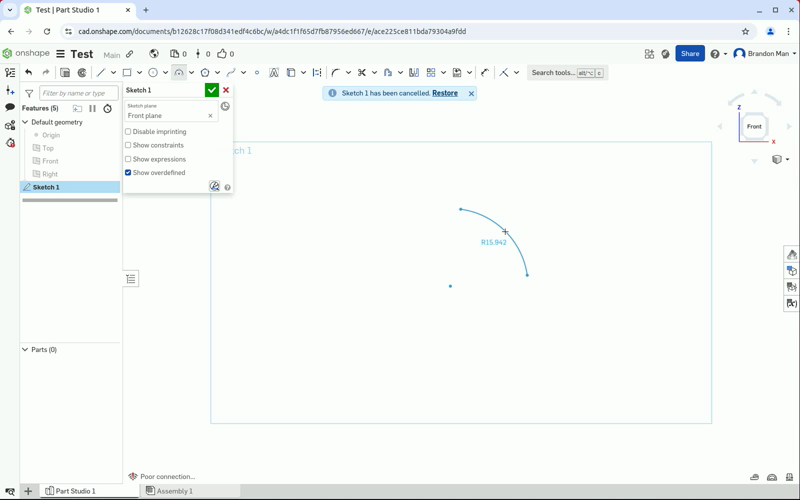
key(esc)
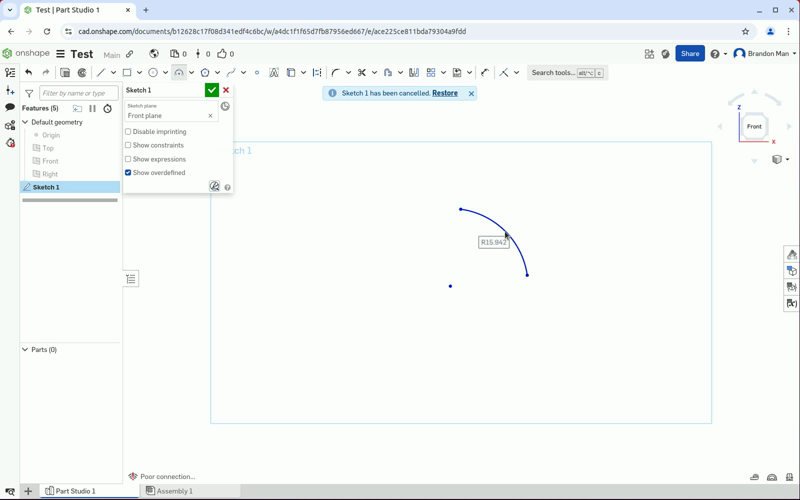
key(l)
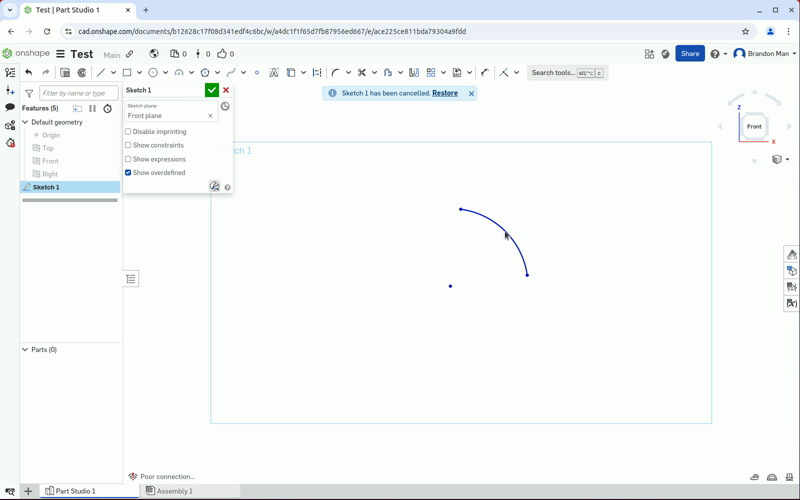
mouse_move(527, 275)
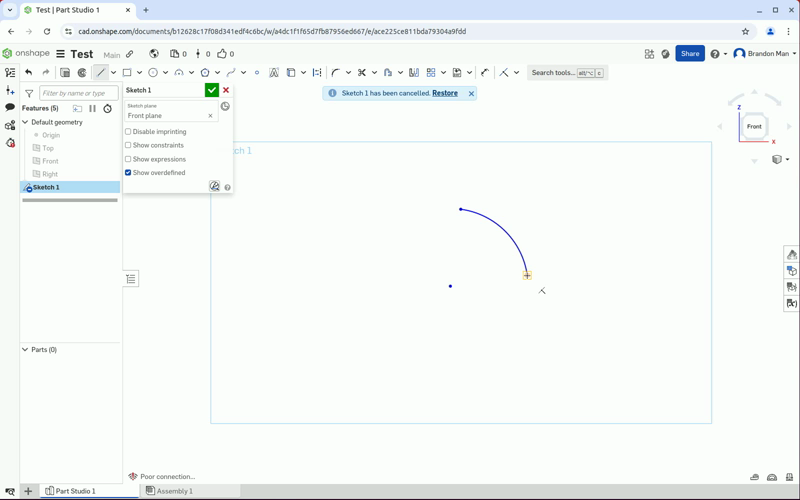
click(527, 275)
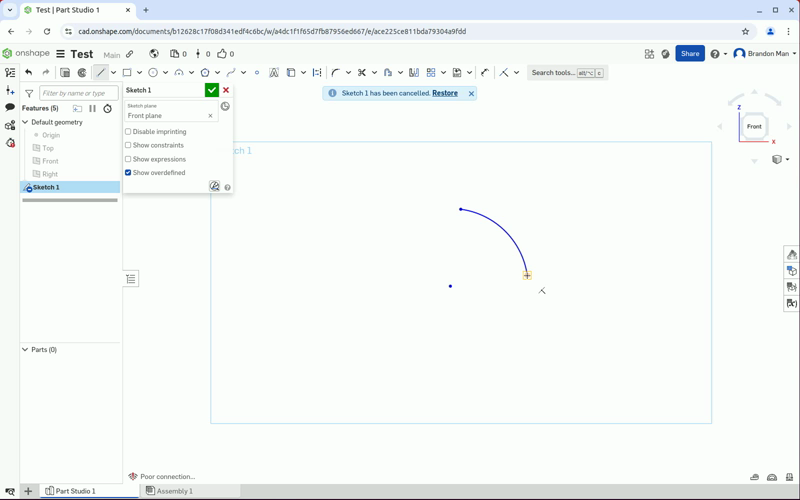
key_down(shift)
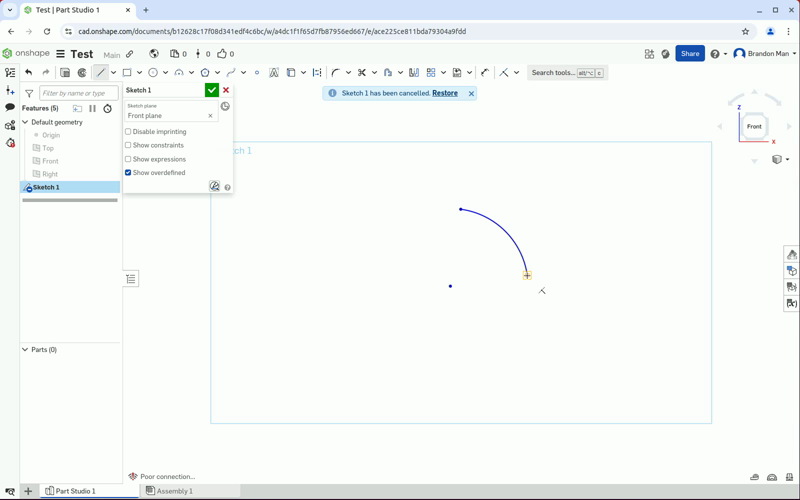
mouse_move(557, 275)
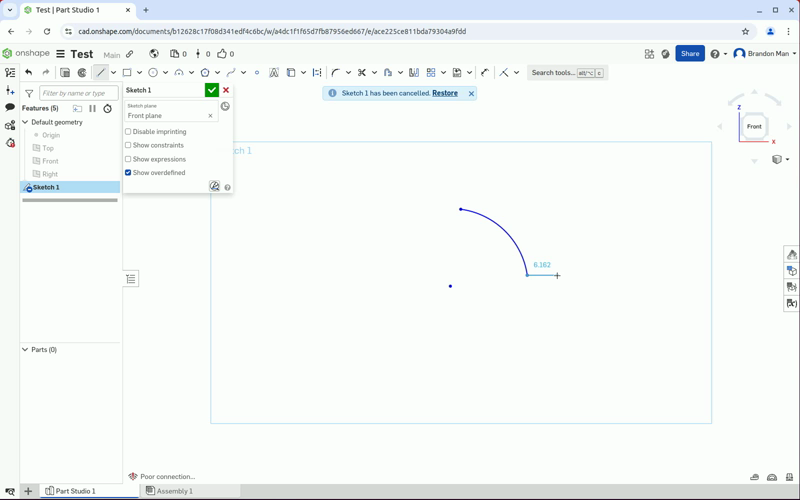
mouse_move(531, 275)
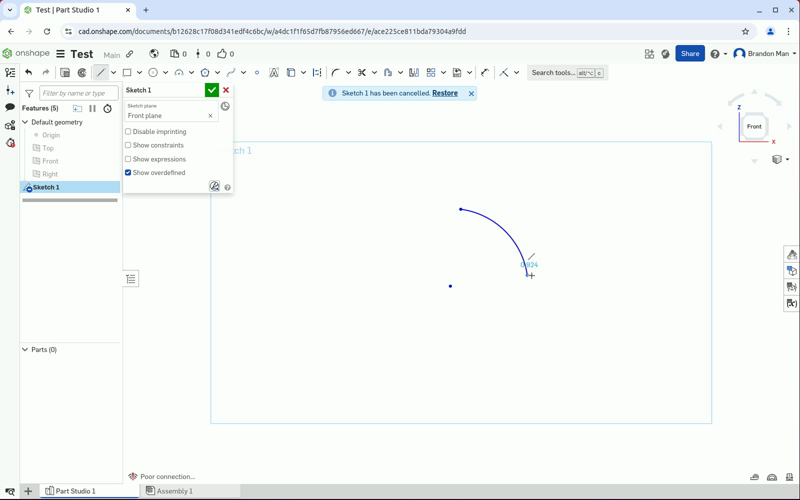
scroll(6)
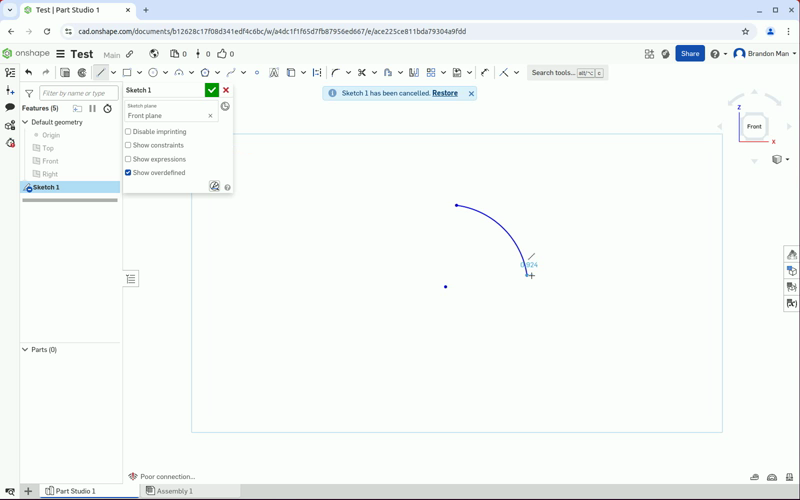
scroll(6)
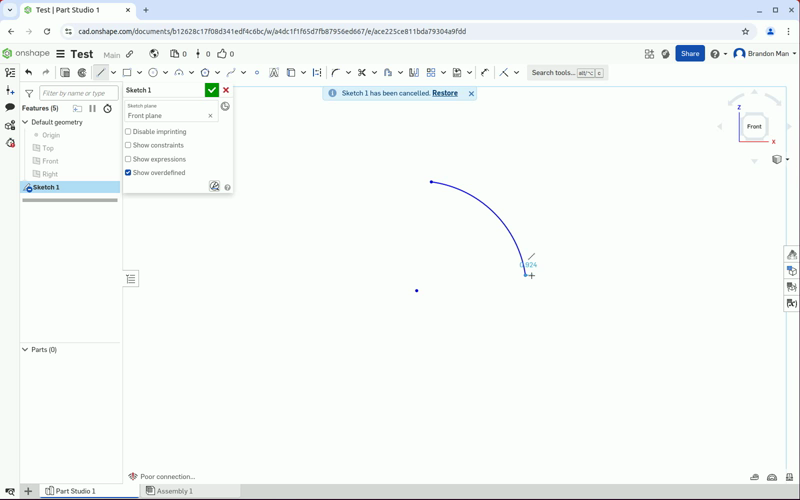
scroll(6)
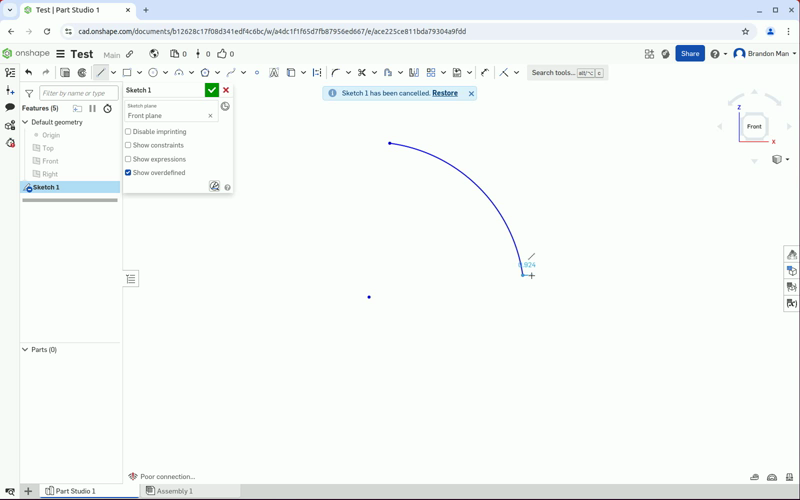
scroll(6)
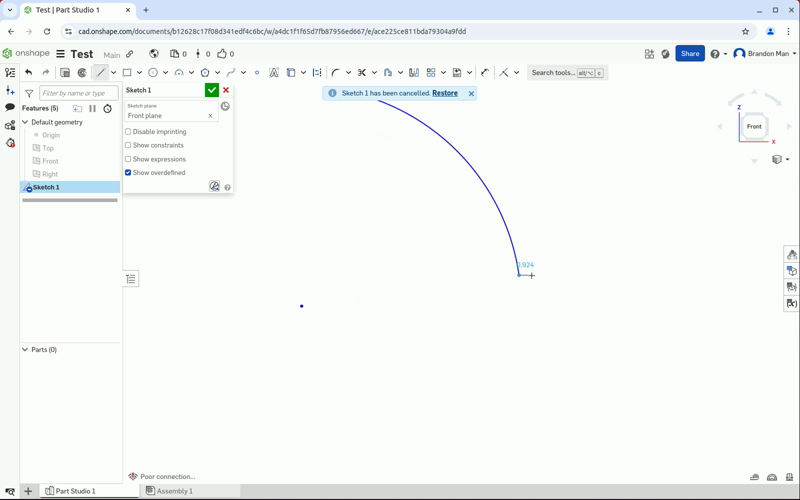
scroll(6)
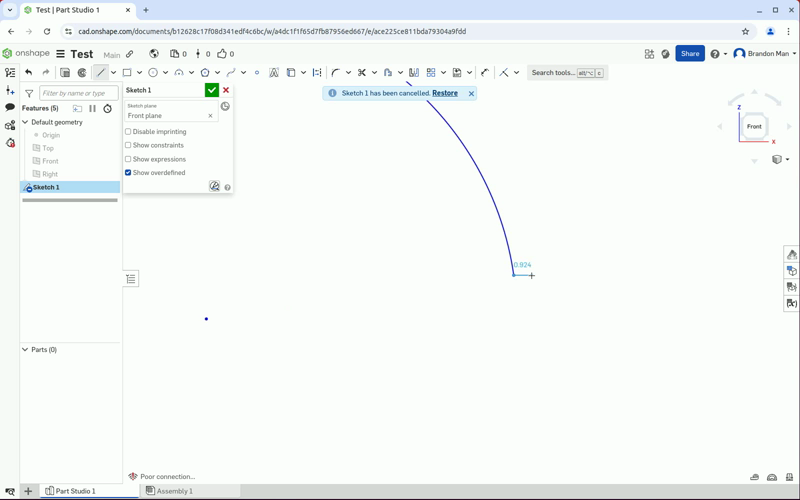
scroll(6)
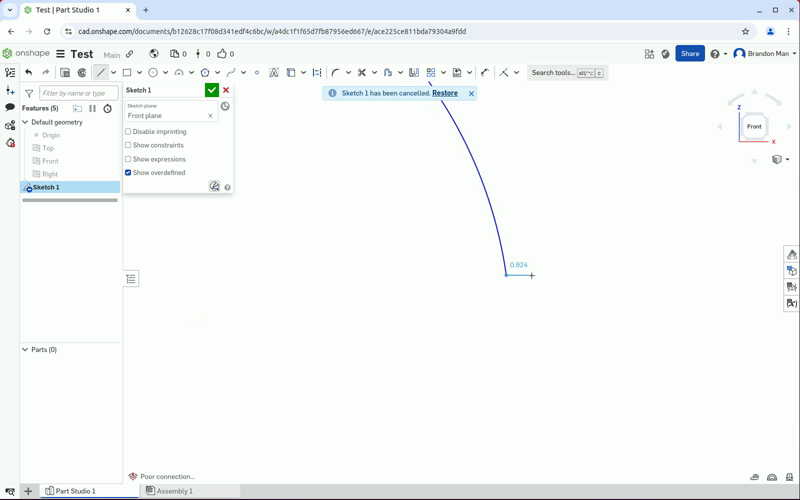
scroll(6)
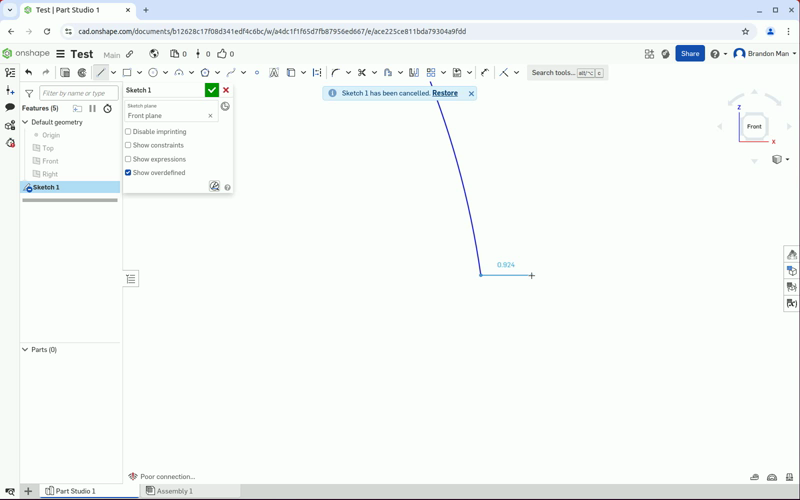
click(531, 275)
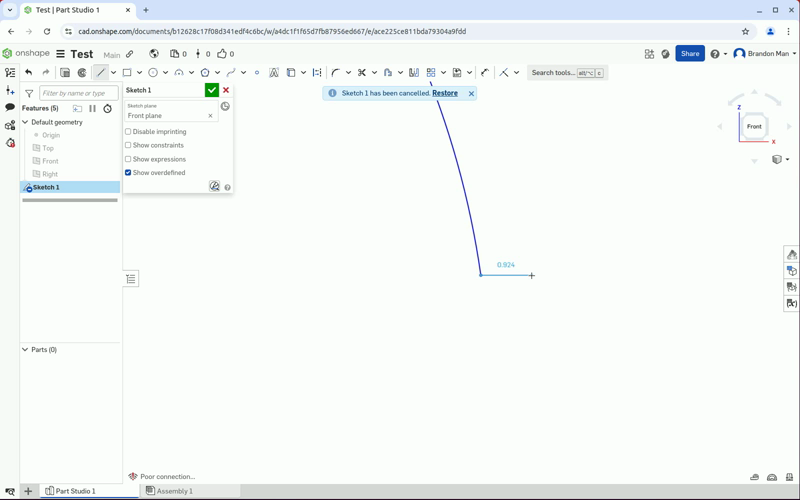
scroll(-6)
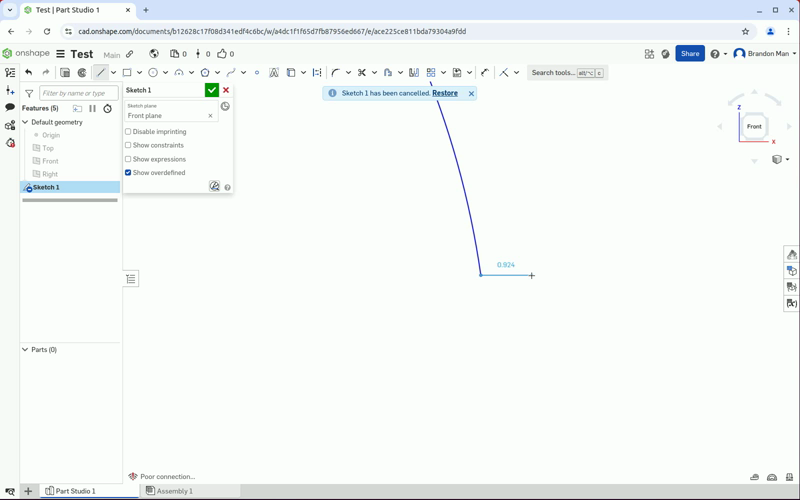
scroll(-6)
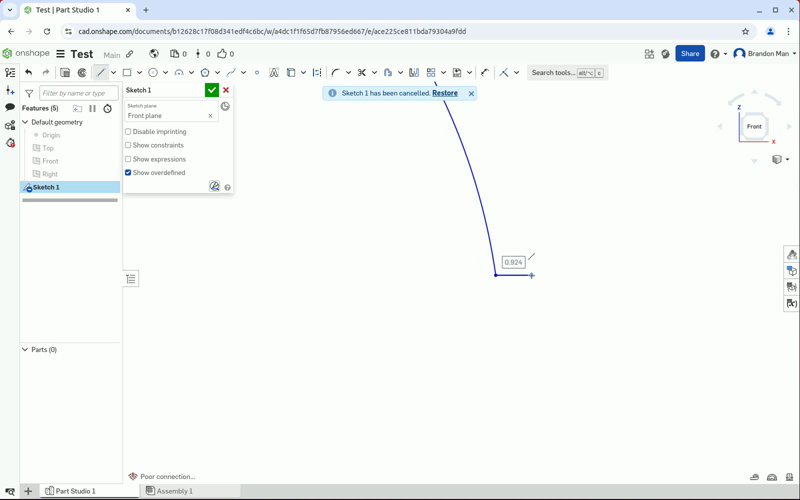
scroll(-6)
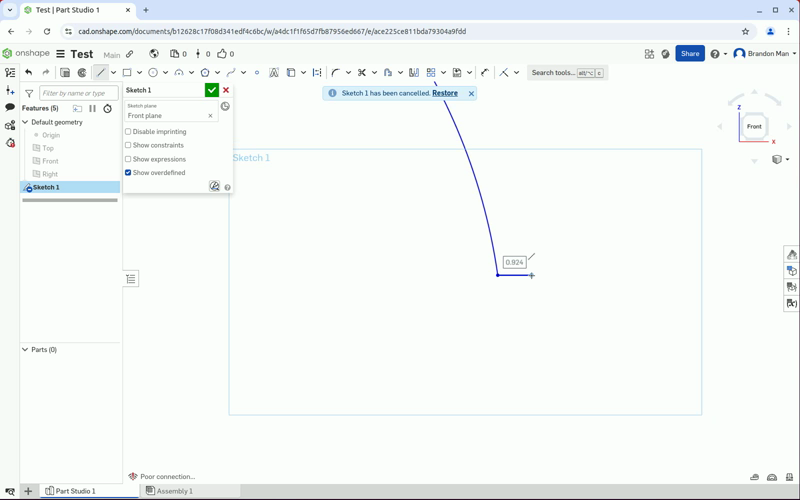
scroll(-6)
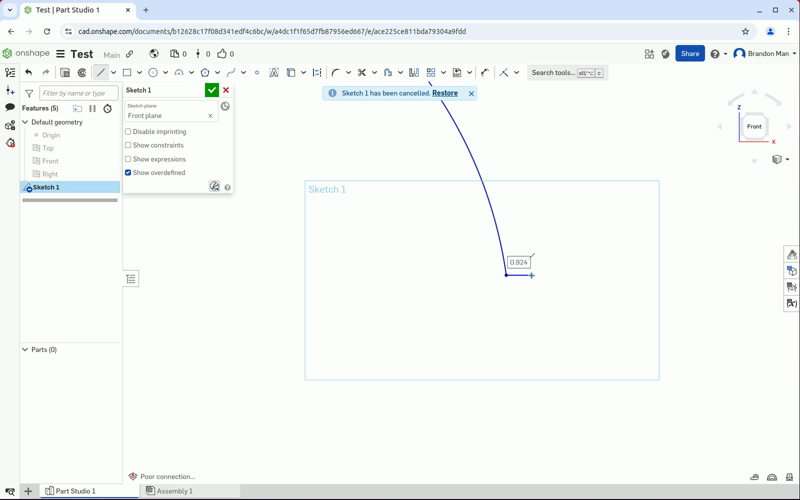
scroll(-6)
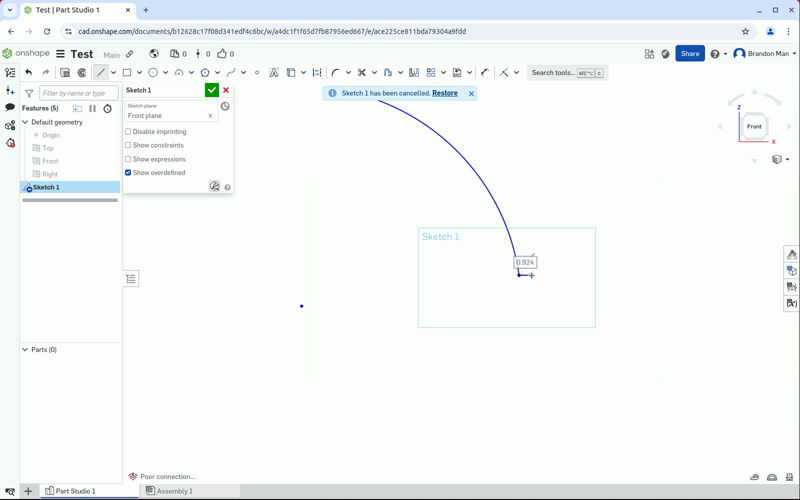
scroll(-6)
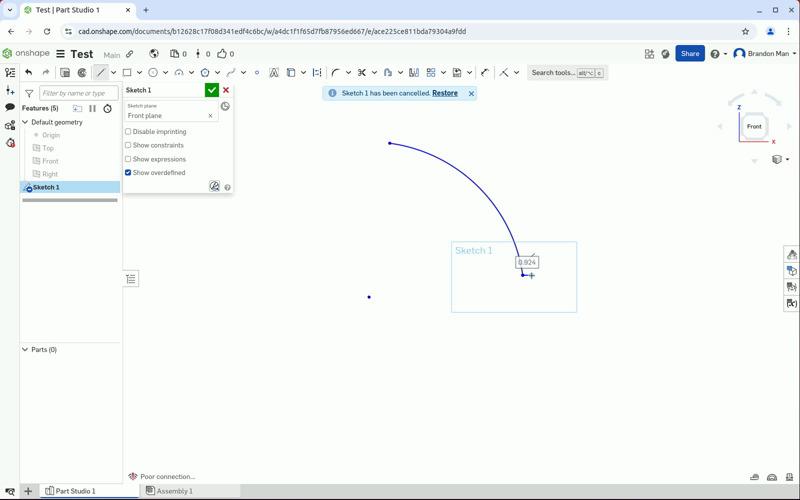
scroll(-6)
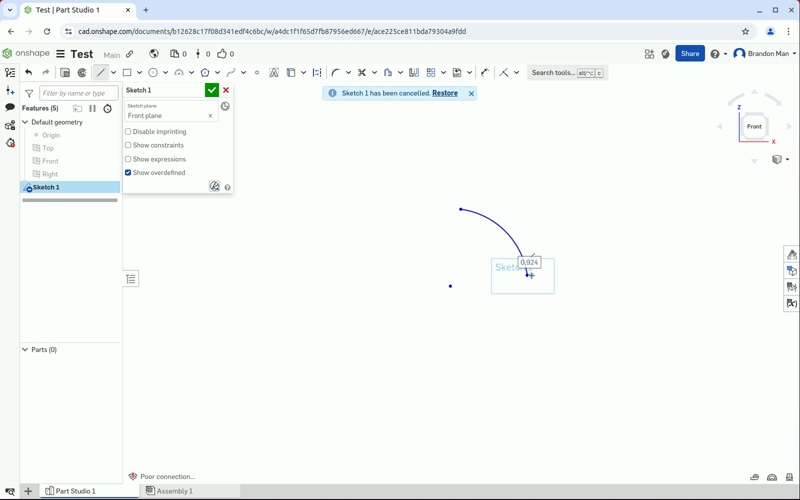
key_up(shift)
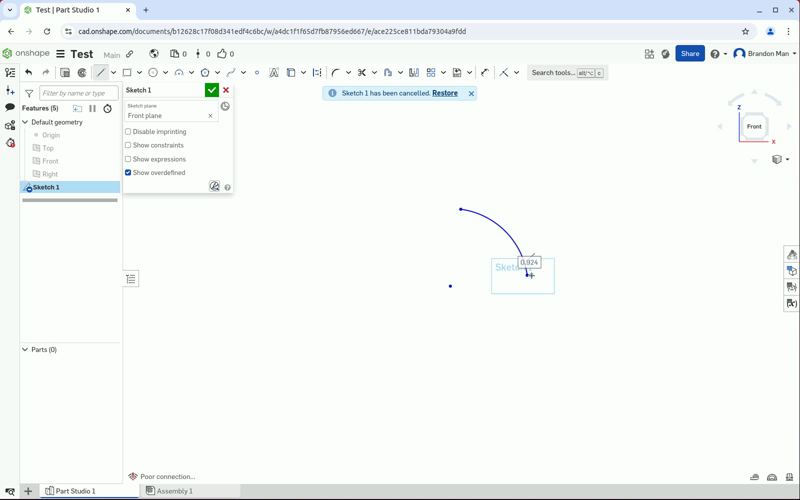
key(esc)
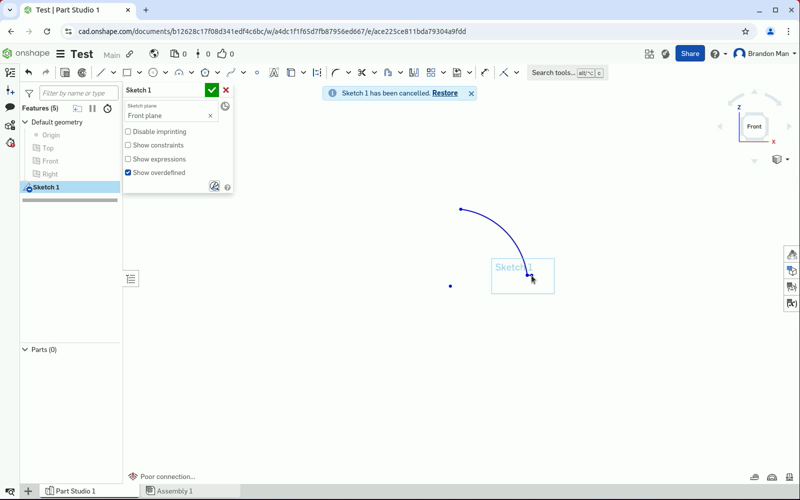
key(a)
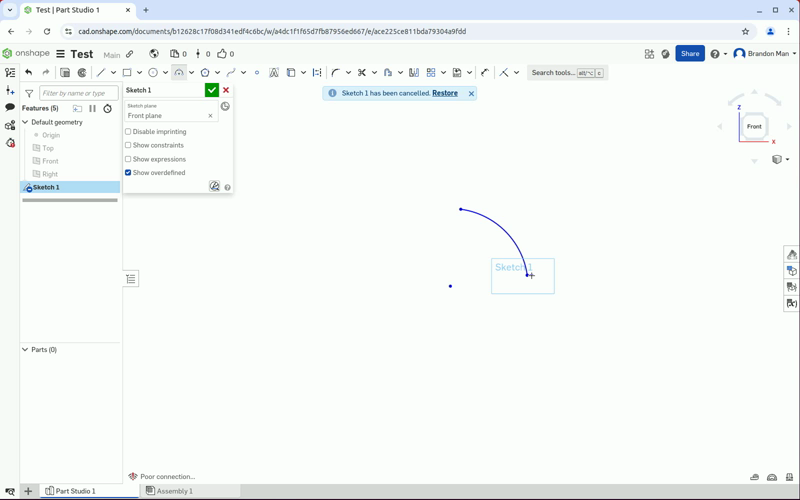
mouse_move(531, 275)
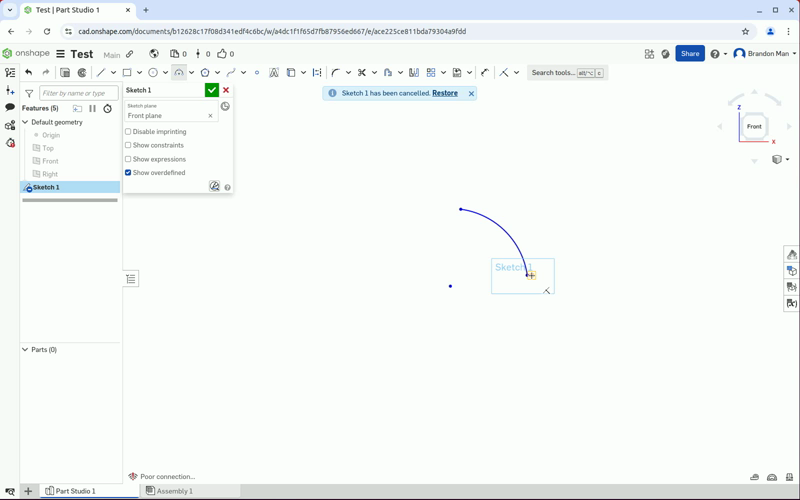
click(531, 275)
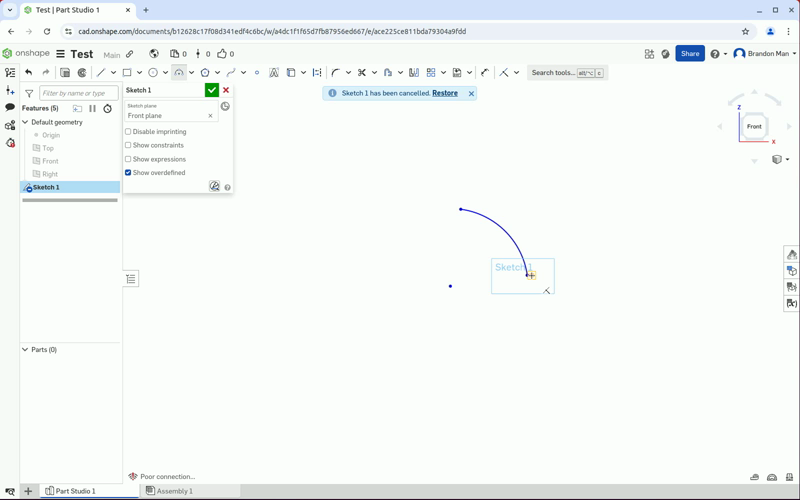
key_down(shift)
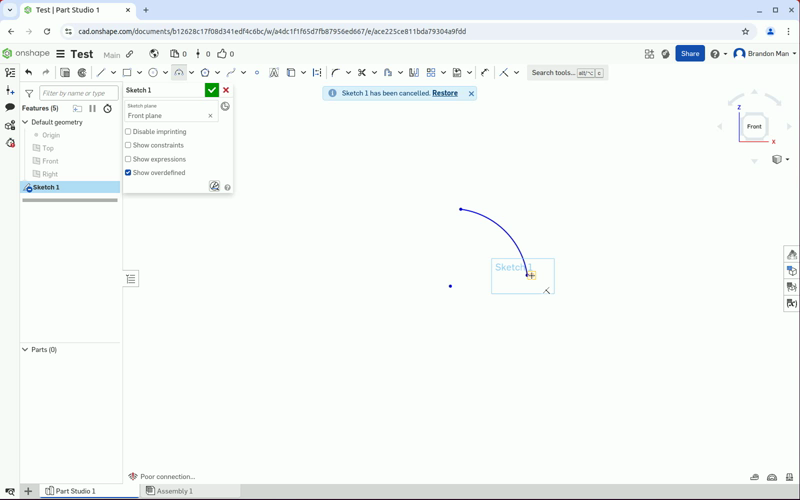
mouse_move(460, 204)
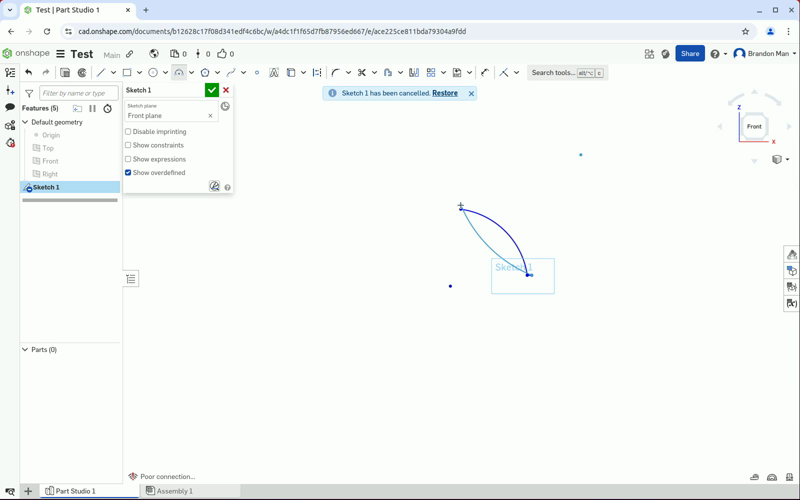
scroll(6)
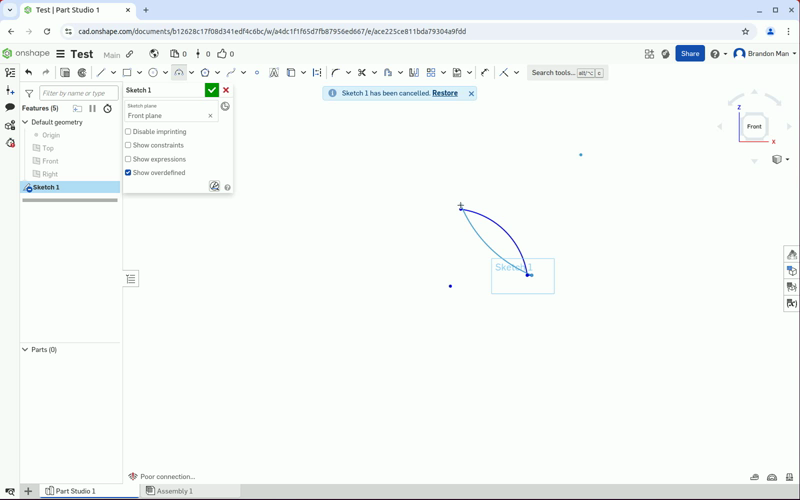
scroll(6)
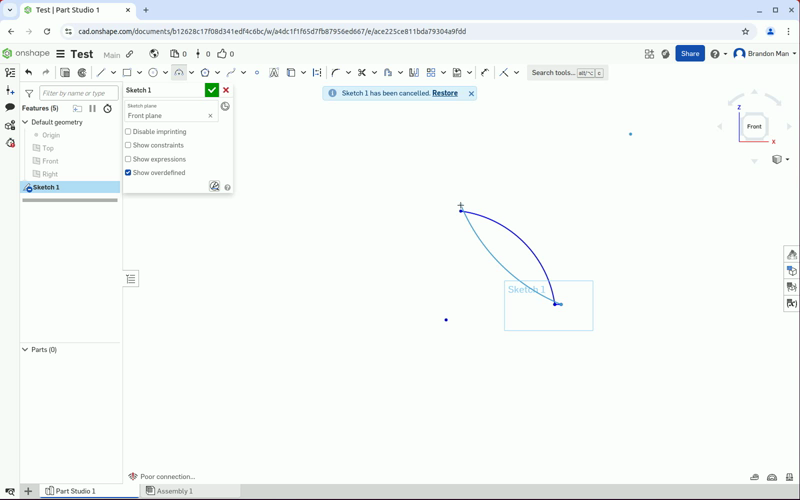
scroll(6)
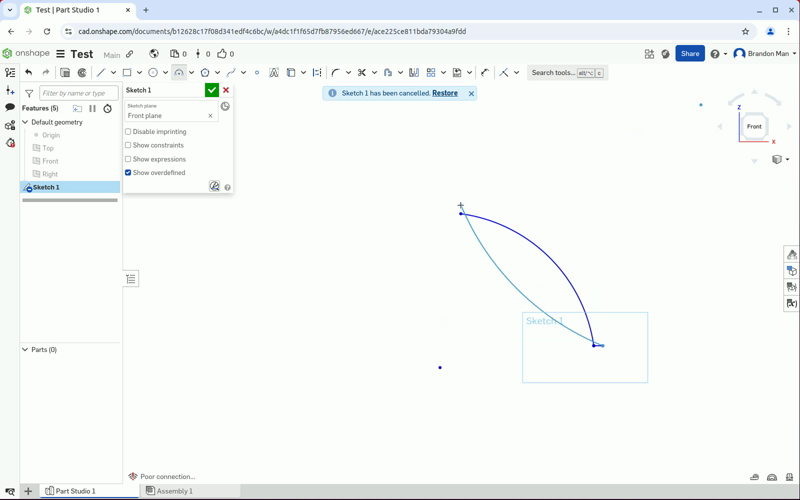
scroll(6)
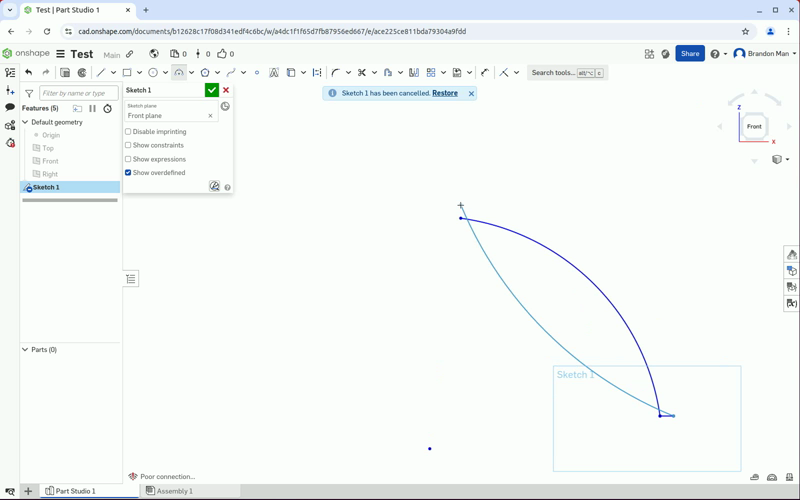
scroll(6)
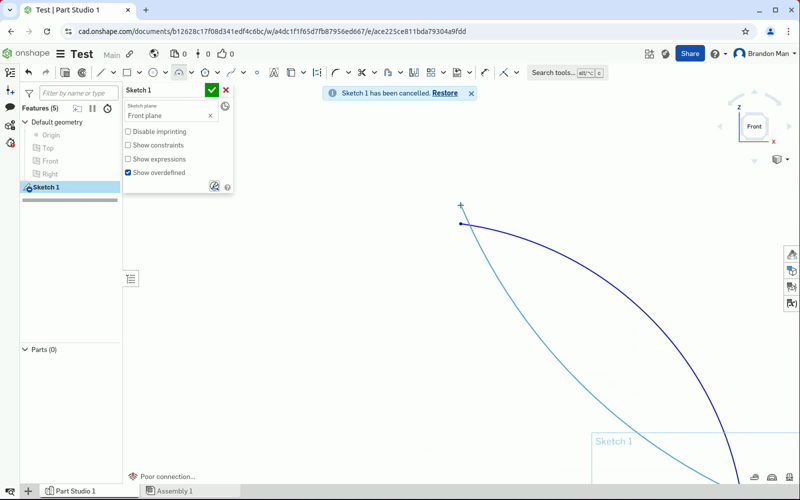
scroll(6)
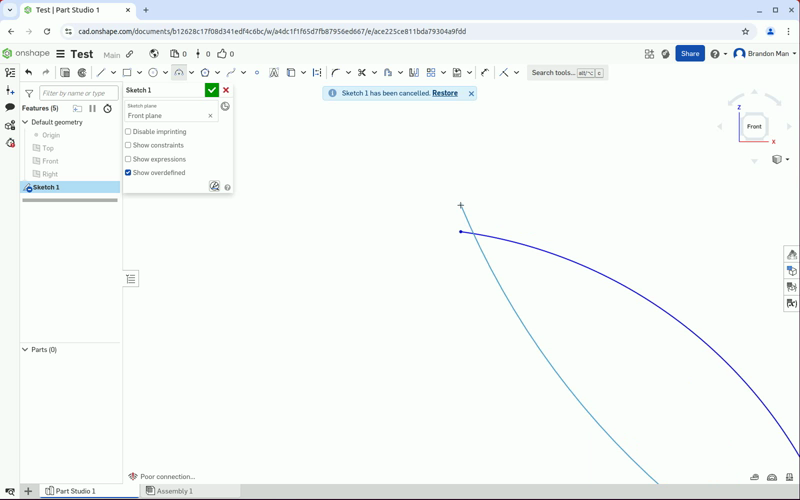
scroll(6)
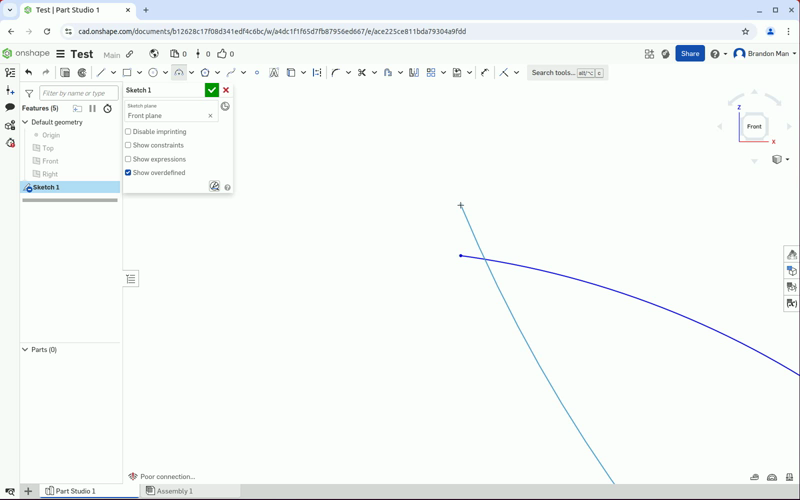
click(460, 204)
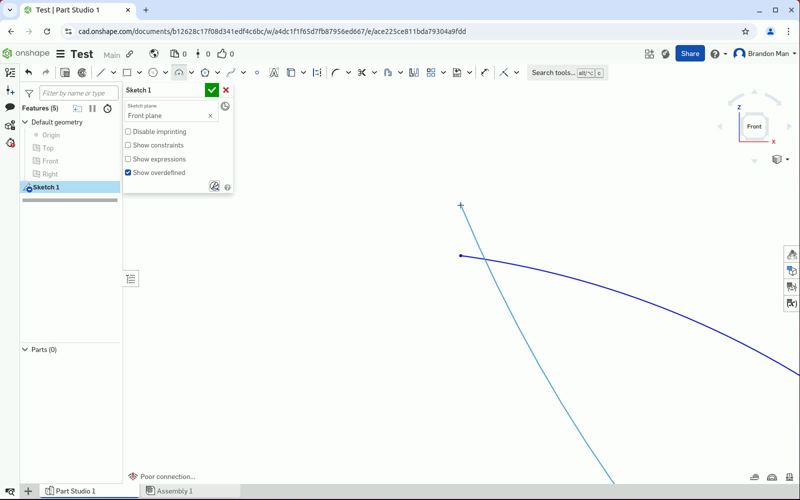
scroll(-6)
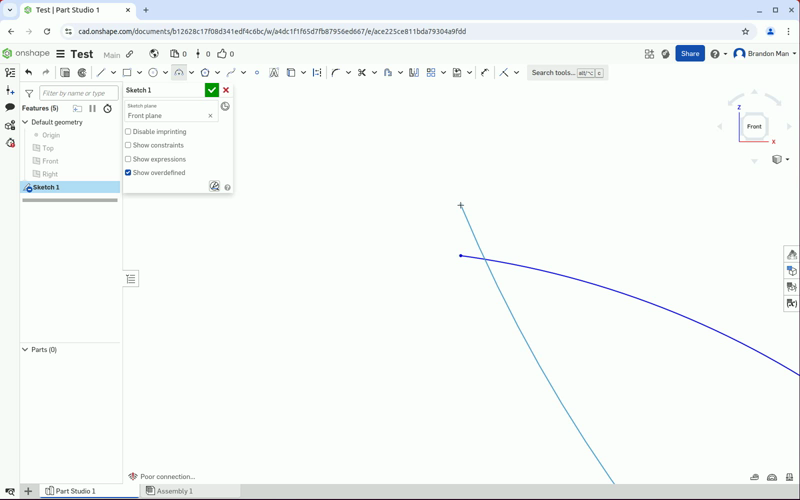
scroll(-6)
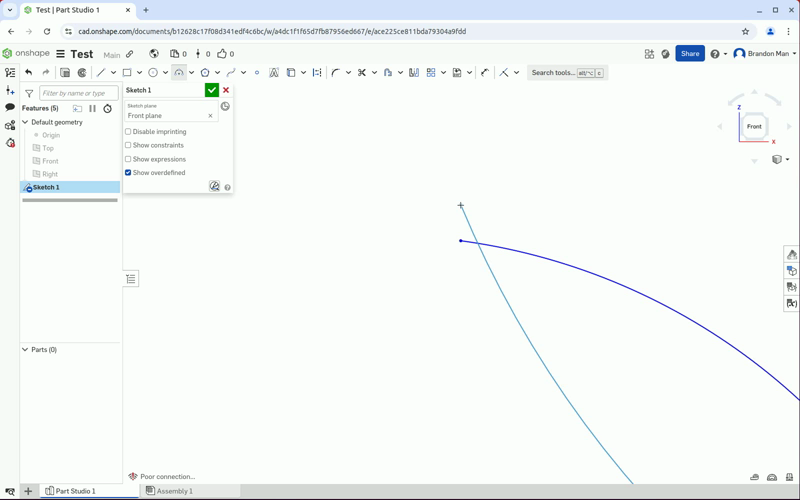
scroll(-6)
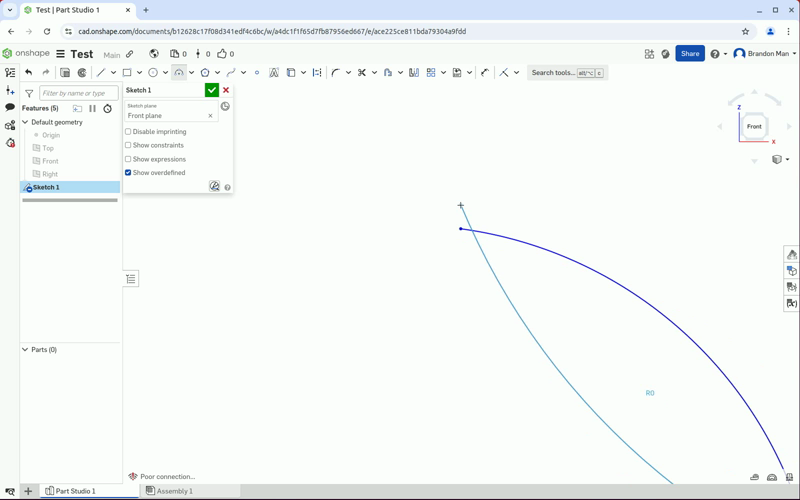
scroll(-6)
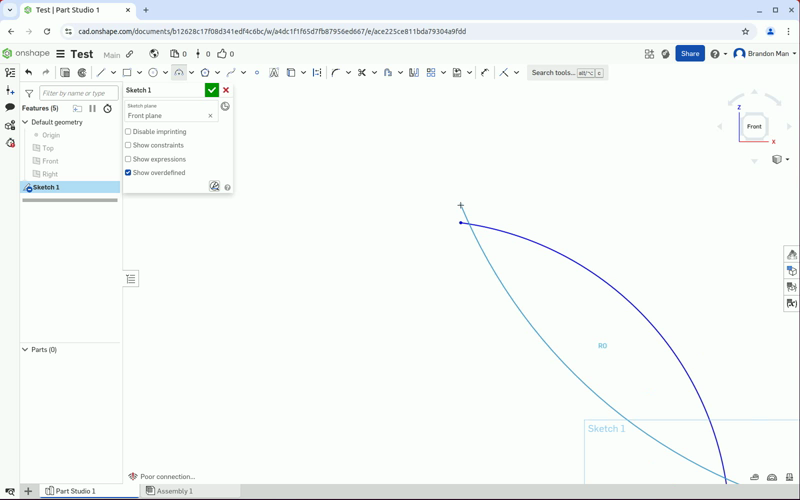
scroll(-6)
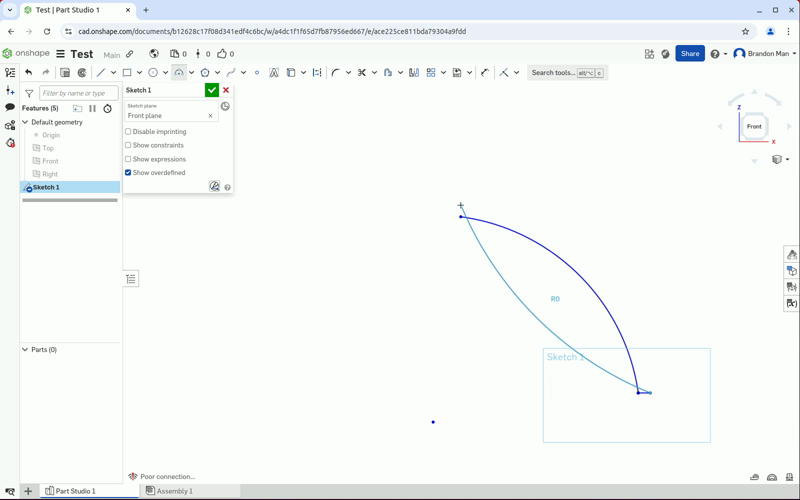
scroll(-6)
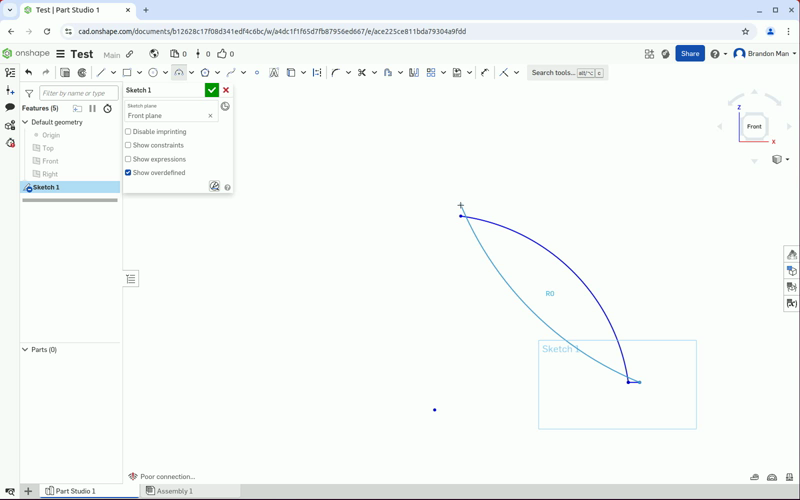
scroll(-6)
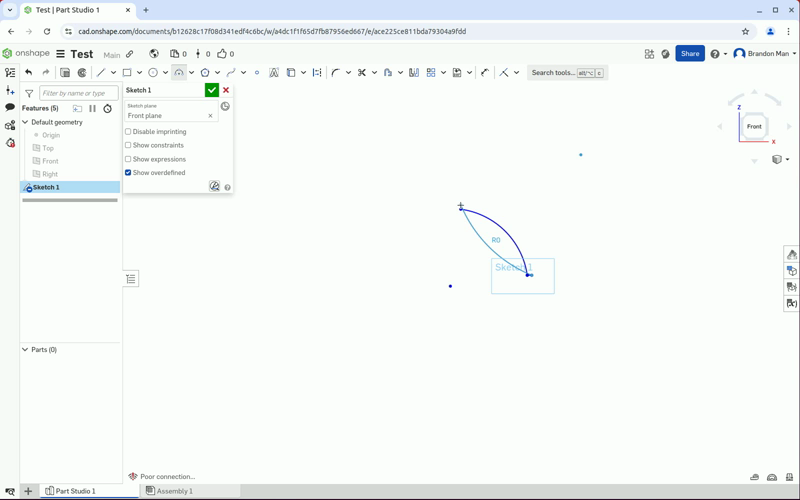
mouse_move(508, 228)
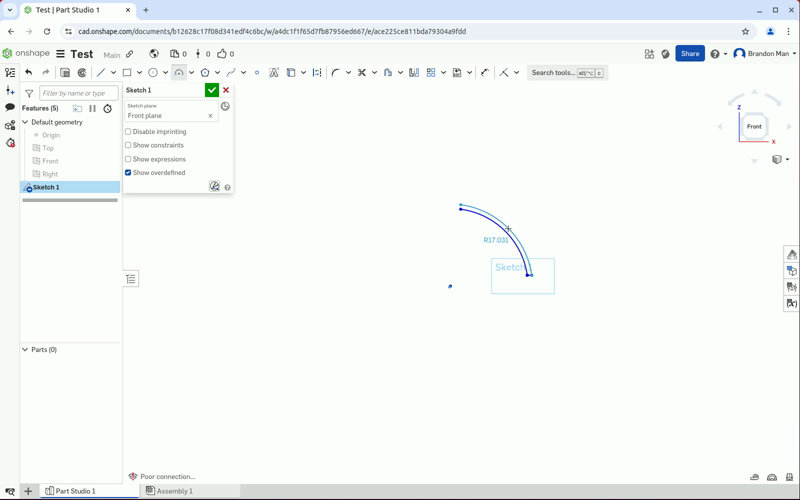
scroll(6)
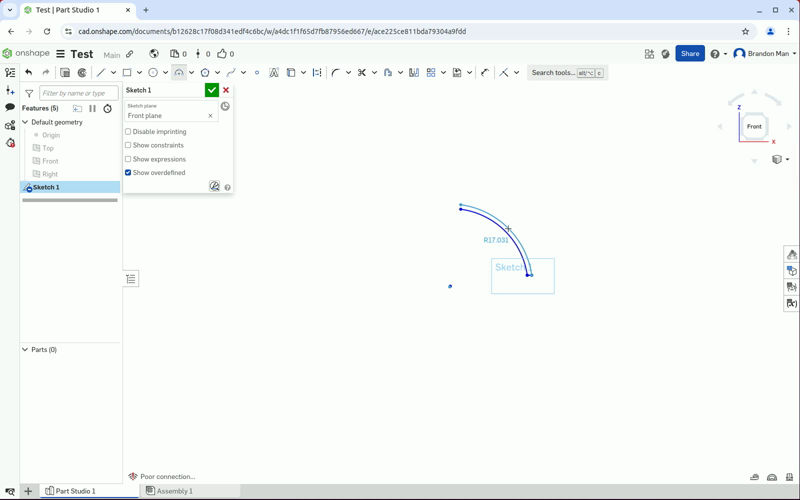
scroll(6)
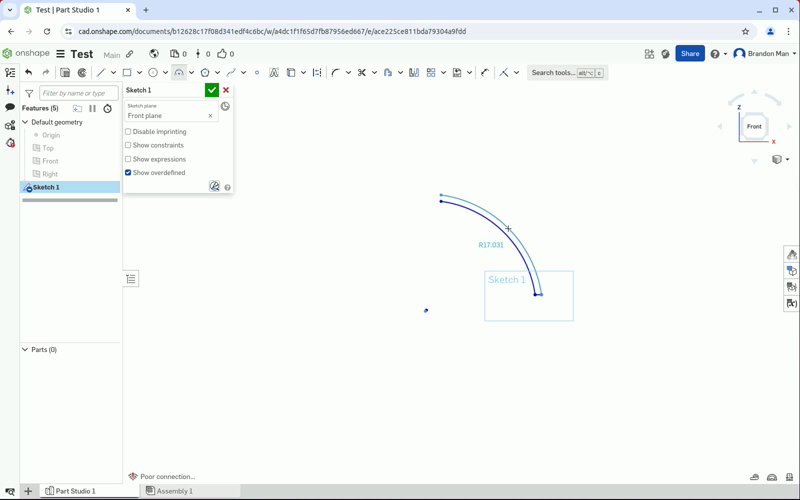
scroll(6)
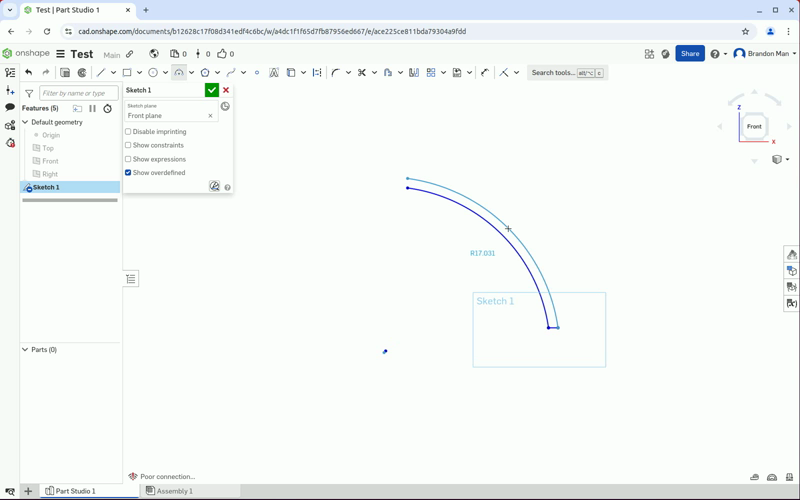
scroll(6)
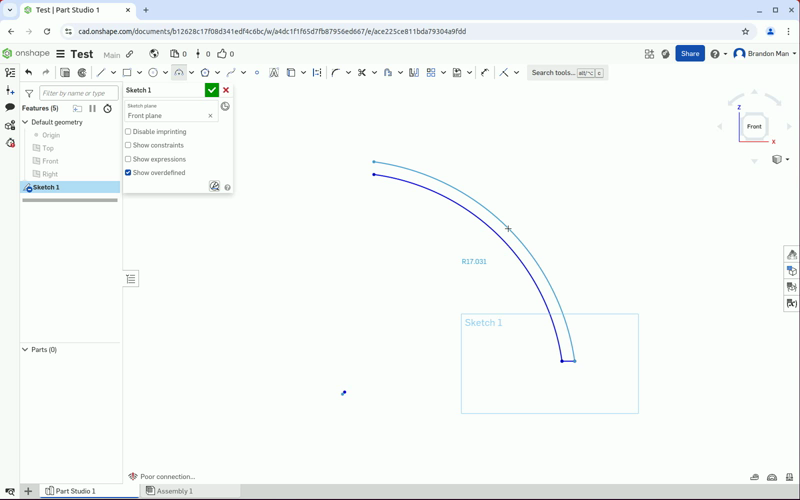
scroll(6)
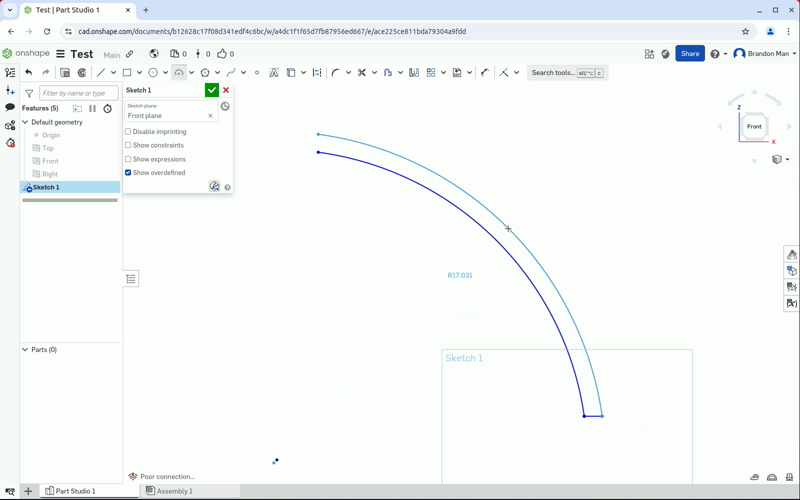
scroll(6)
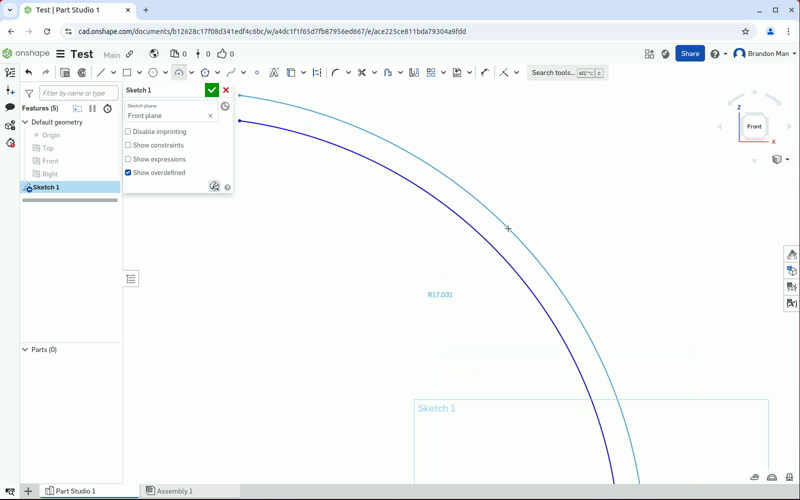
scroll(6)
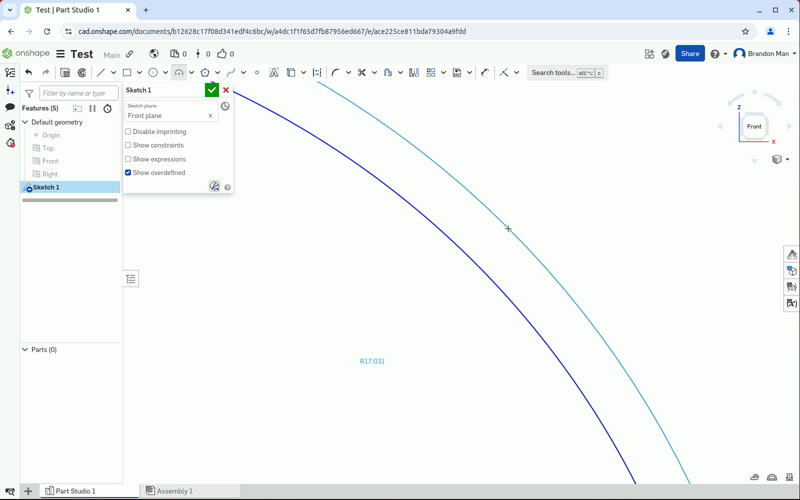
click(508, 228)
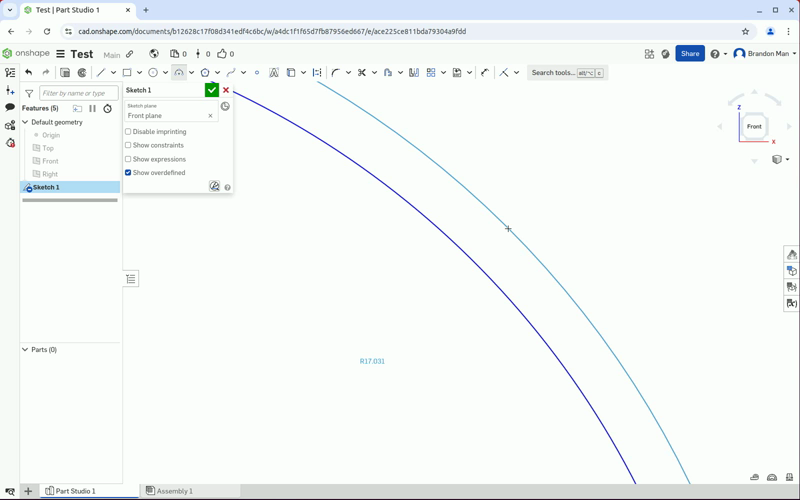
scroll(-6)
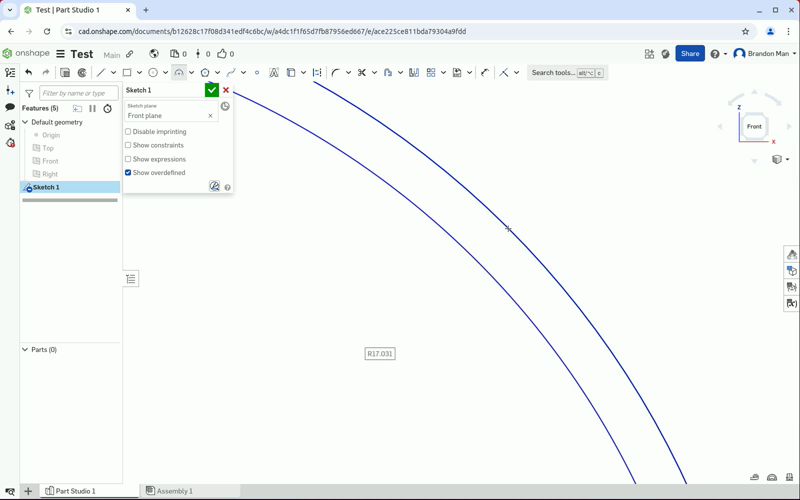
scroll(-6)
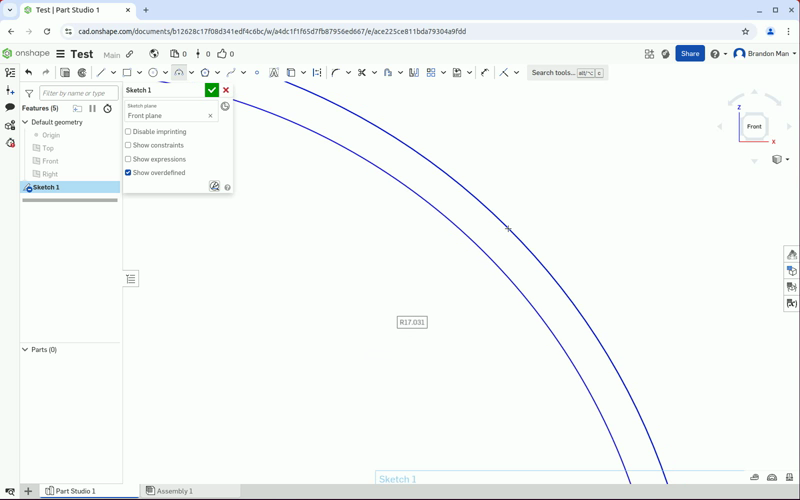
scroll(-6)
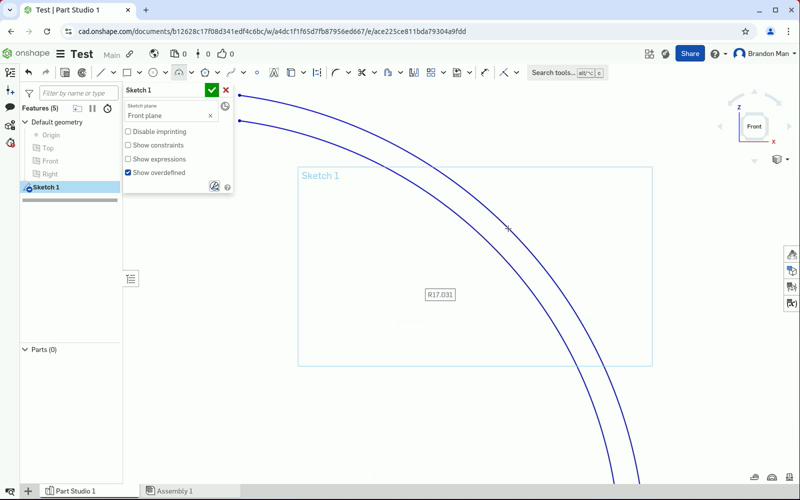
scroll(-6)
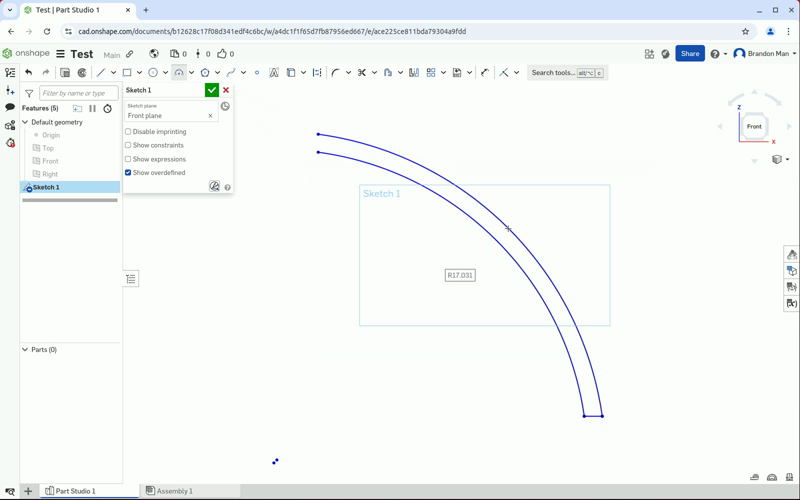
scroll(-6)
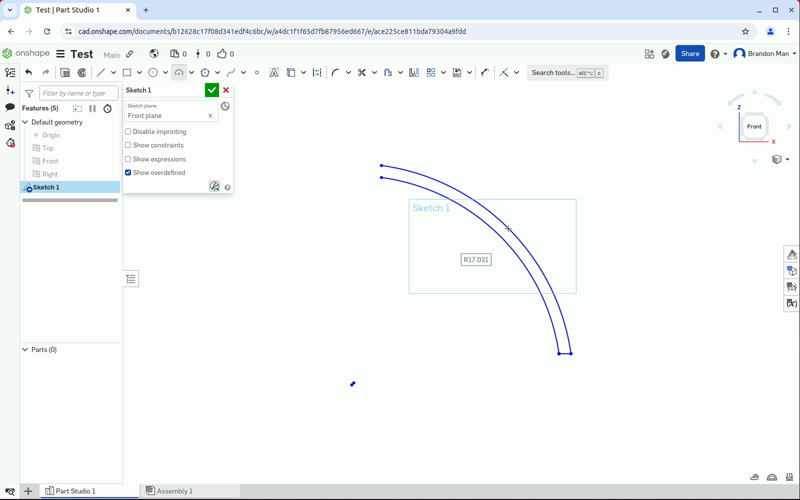
scroll(-6)
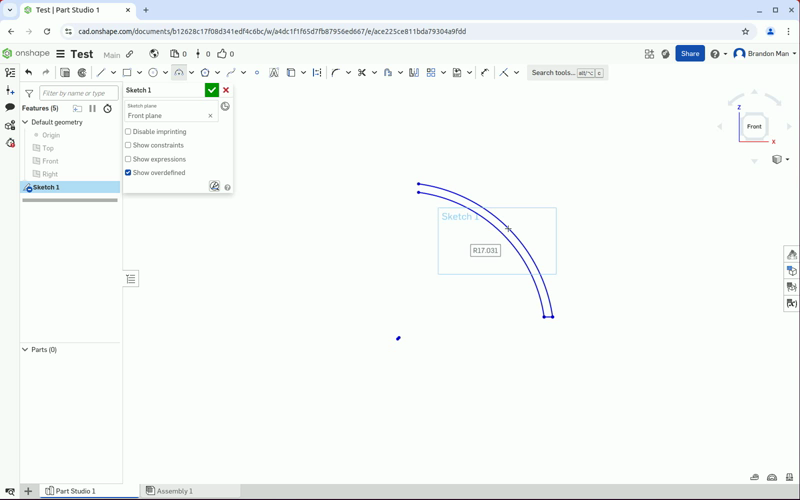
scroll(-6)
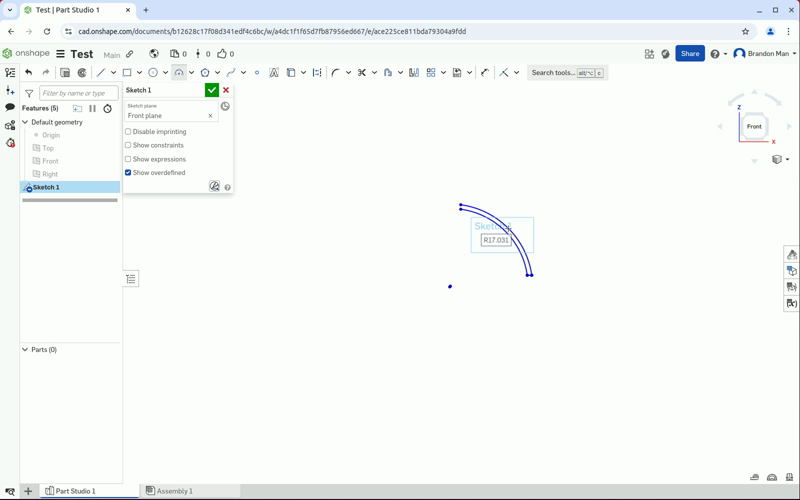
key_up(shift)
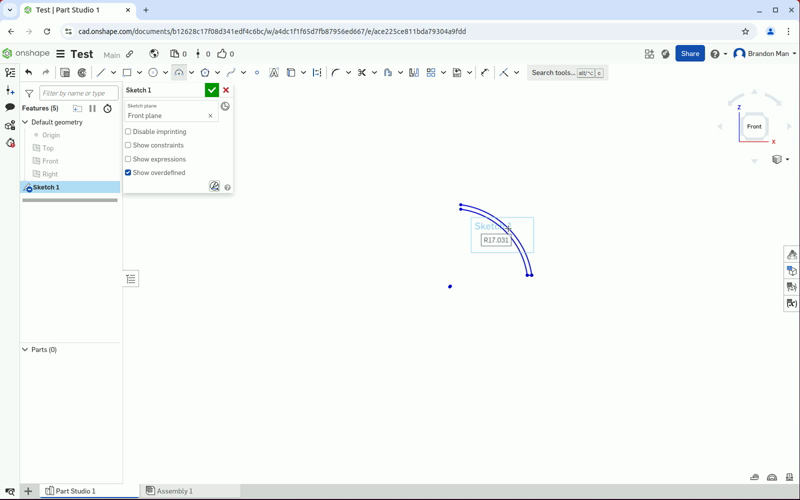
key(esc)
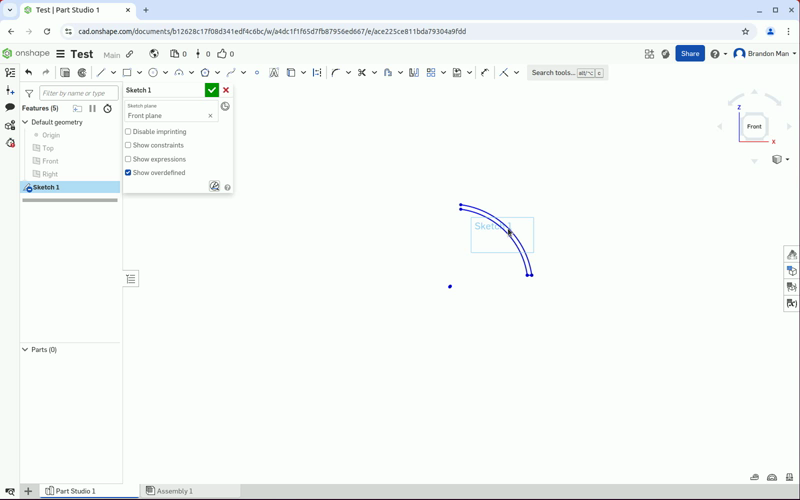
key(l)
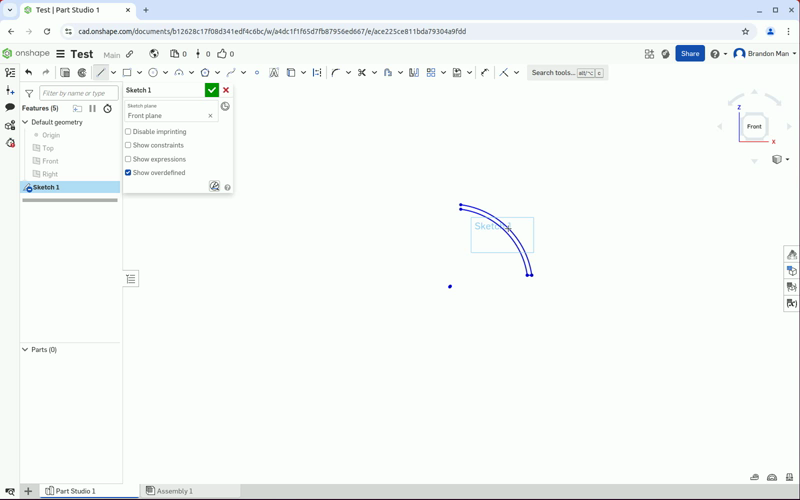
mouse_move(460, 204)
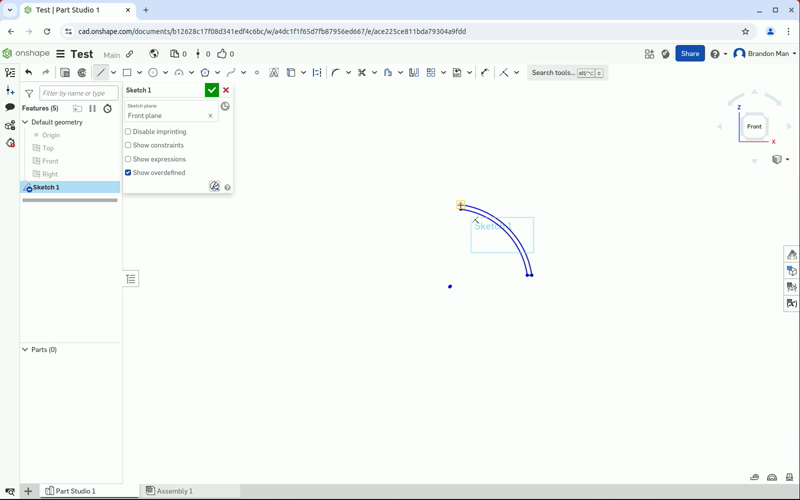
scroll(6)
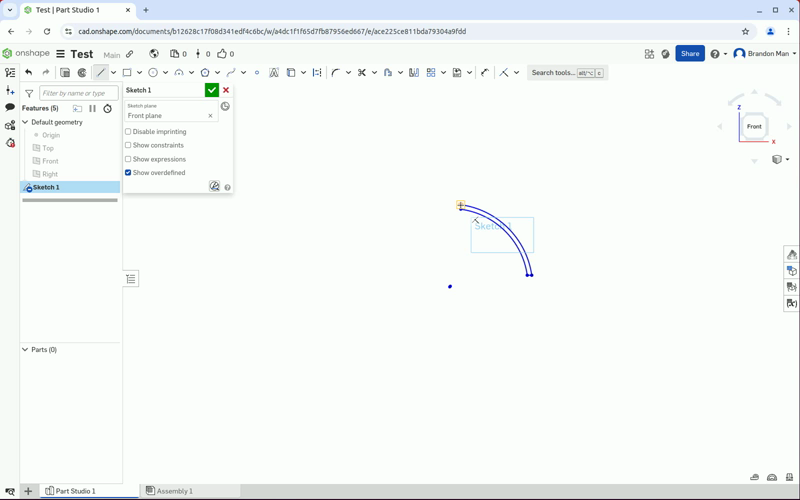
scroll(6)
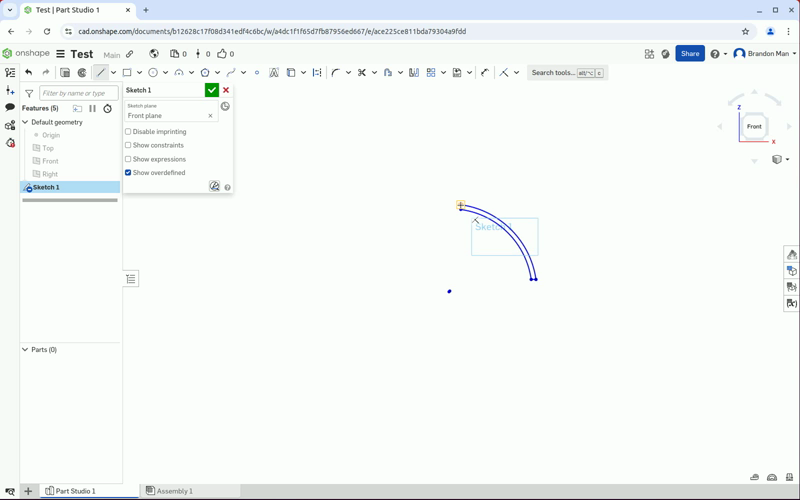
scroll(6)
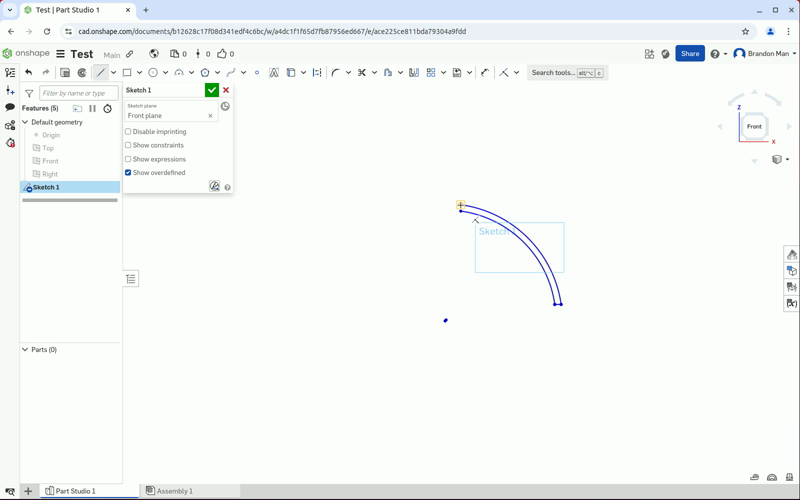
scroll(6)
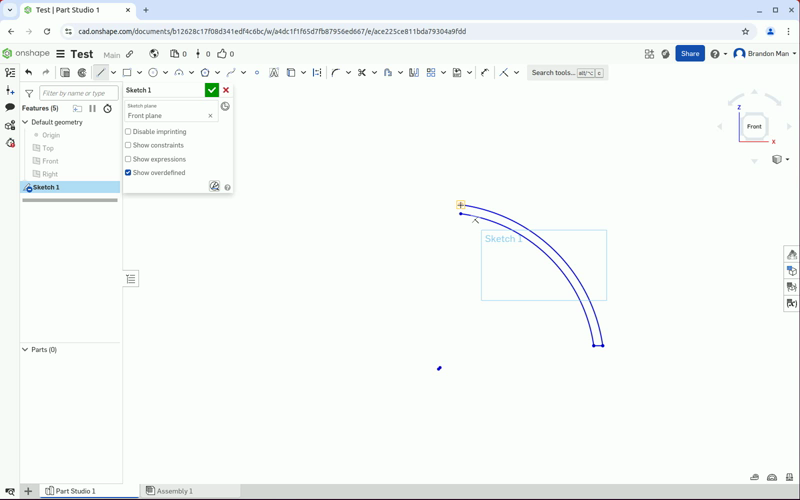
scroll(6)
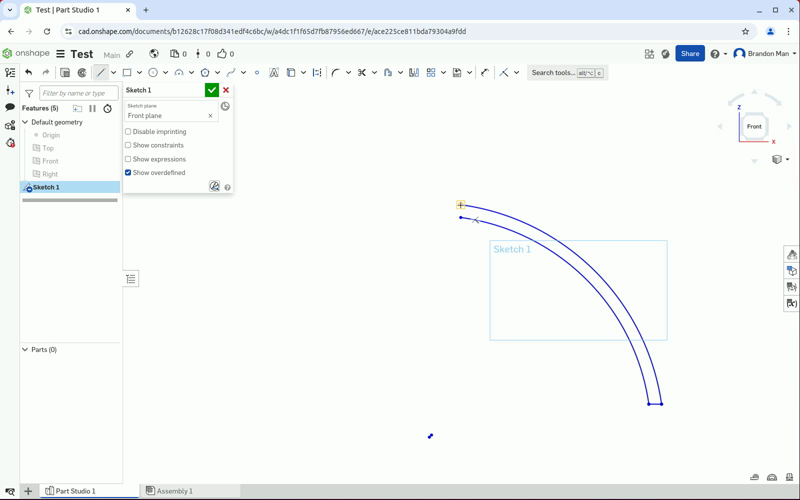
scroll(6)
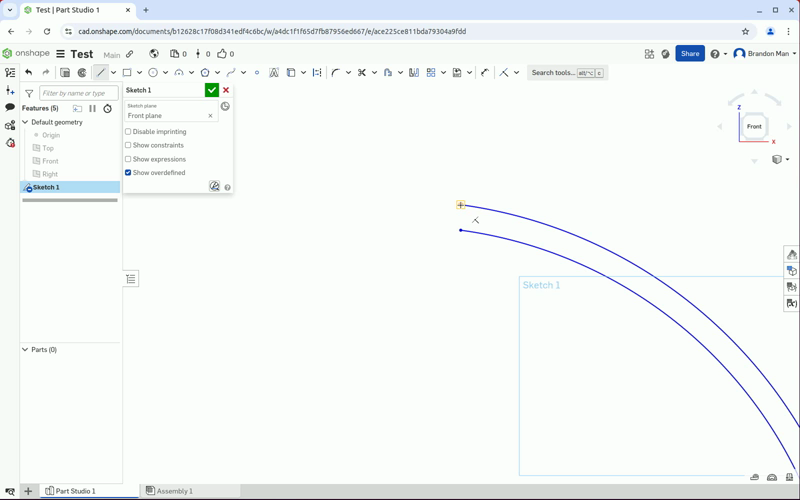
scroll(6)
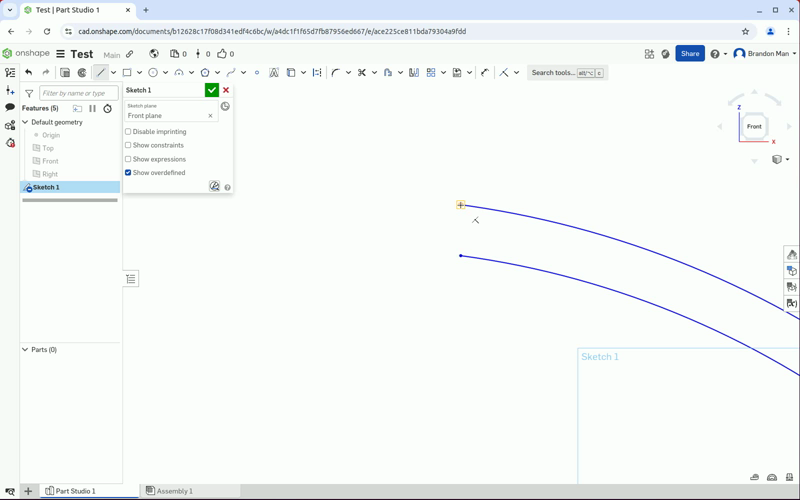
click(460, 204)
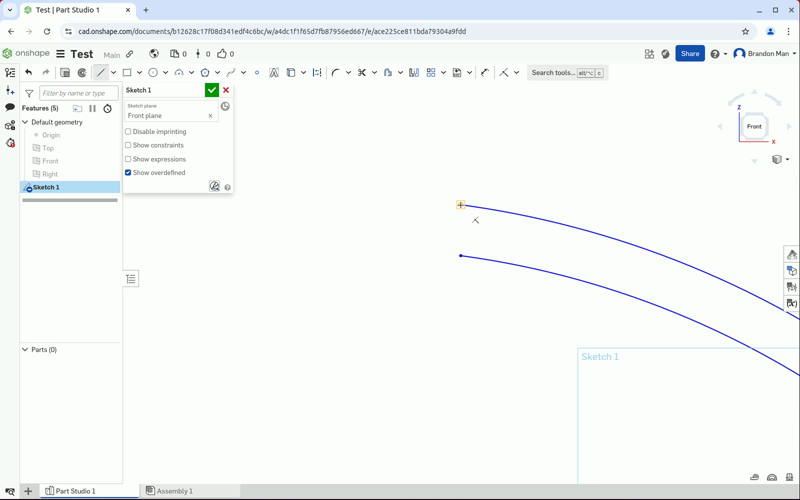
scroll(-6)
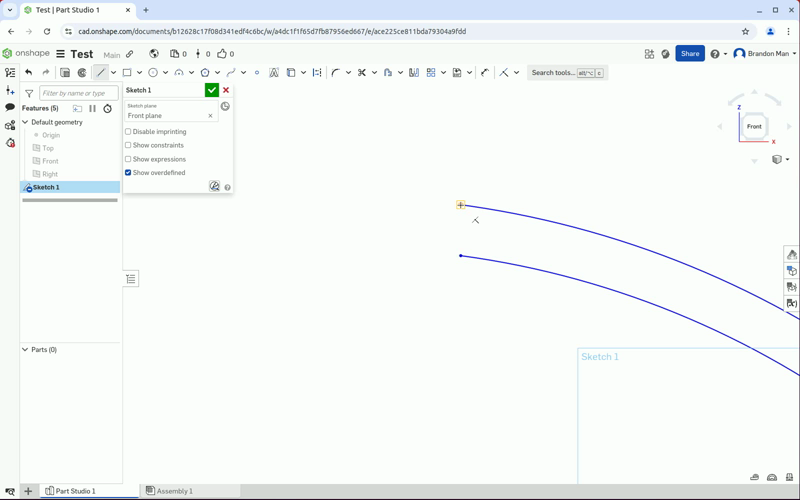
scroll(-6)
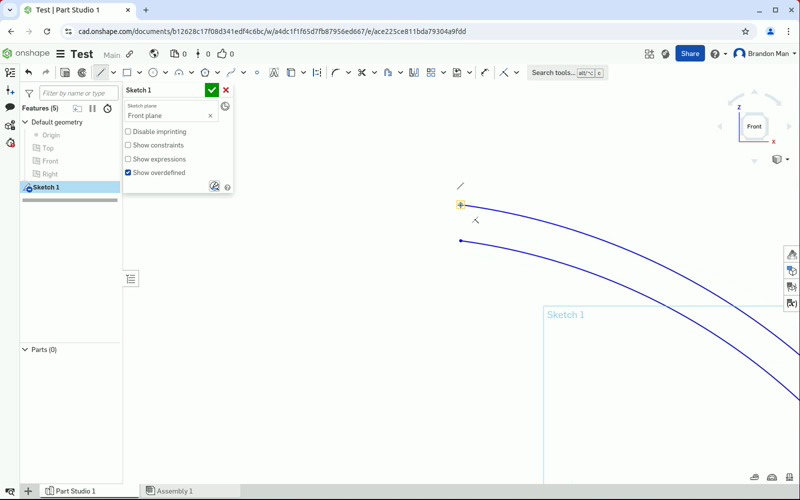
scroll(-6)
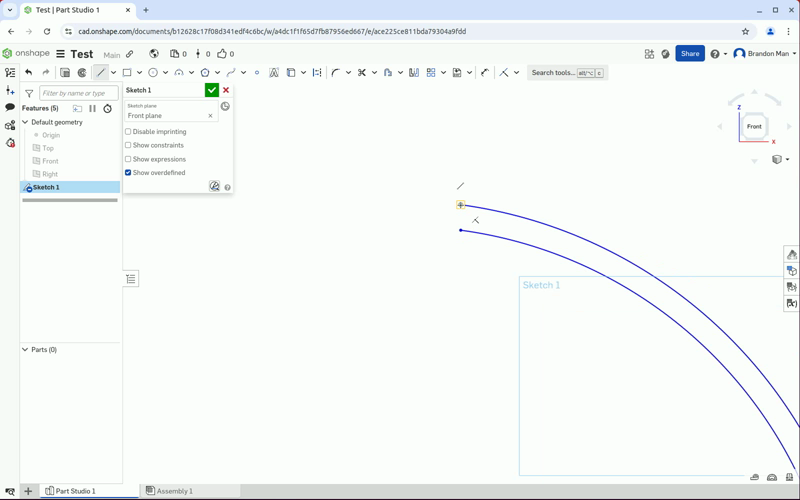
scroll(-6)
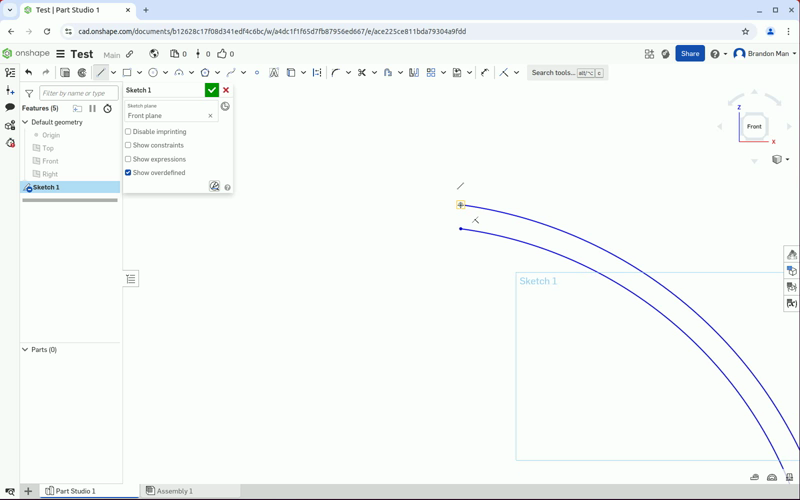
scroll(-6)
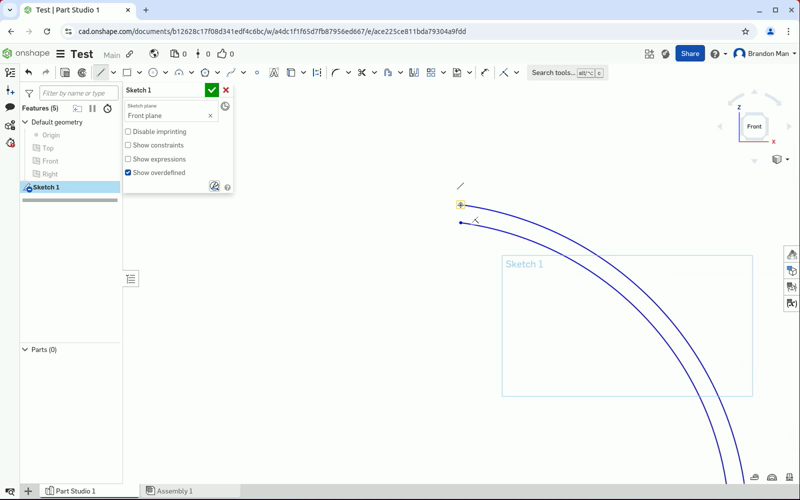
scroll(-6)
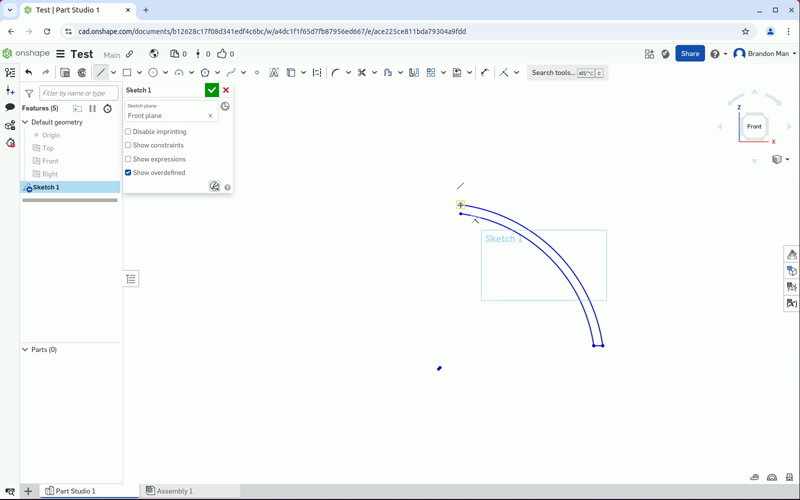
scroll(-6)
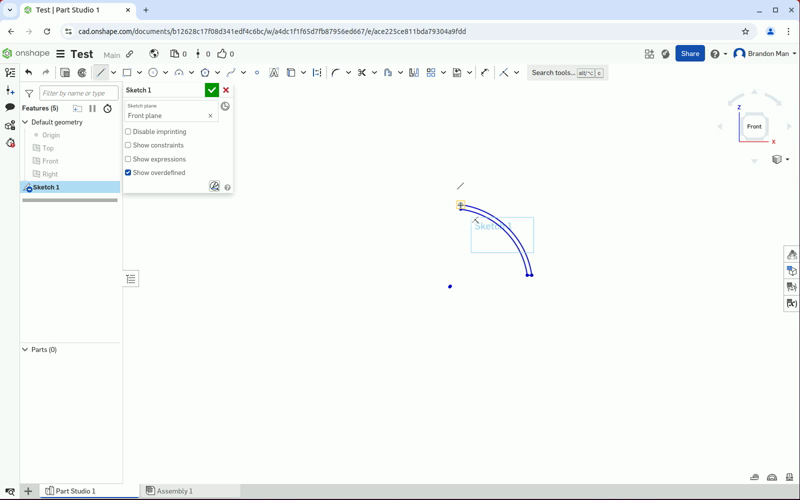
mouse_move(490, 204)
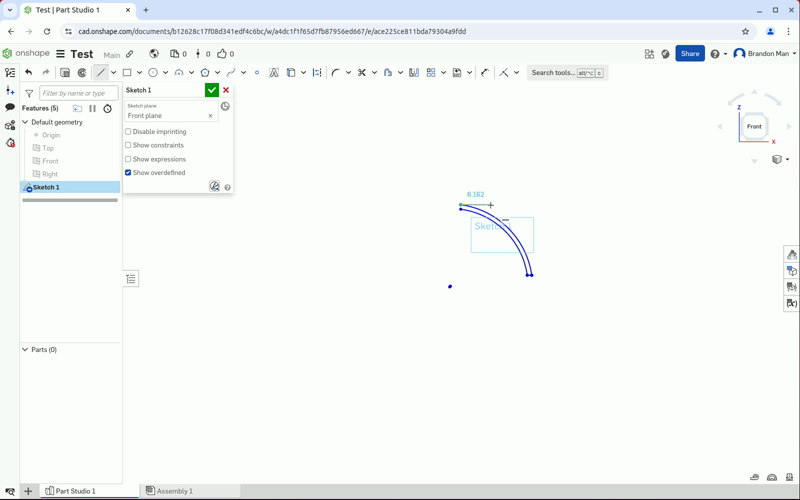
key_down(shift)
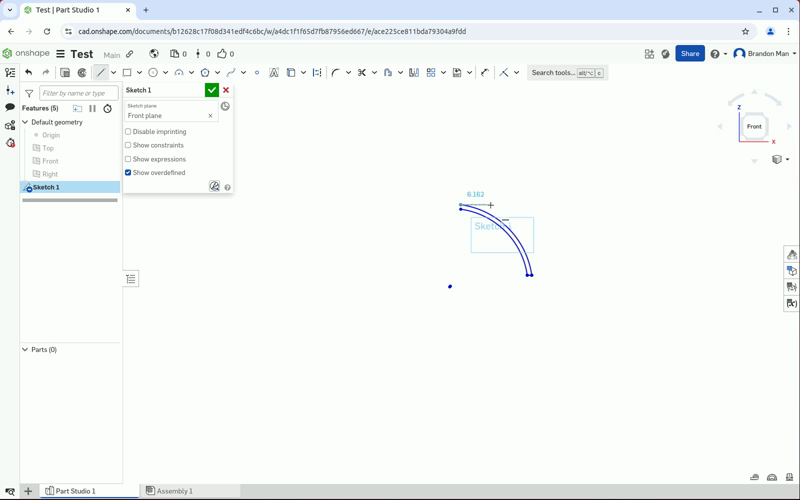
mouse_move(460, 209)
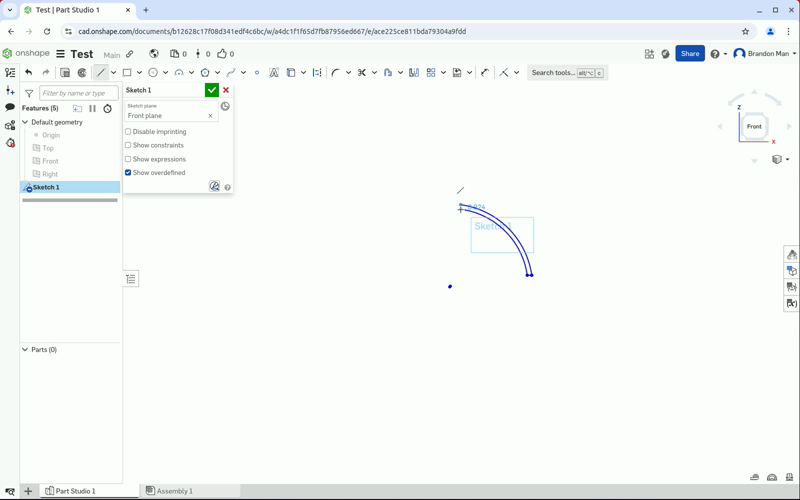
scroll(6)
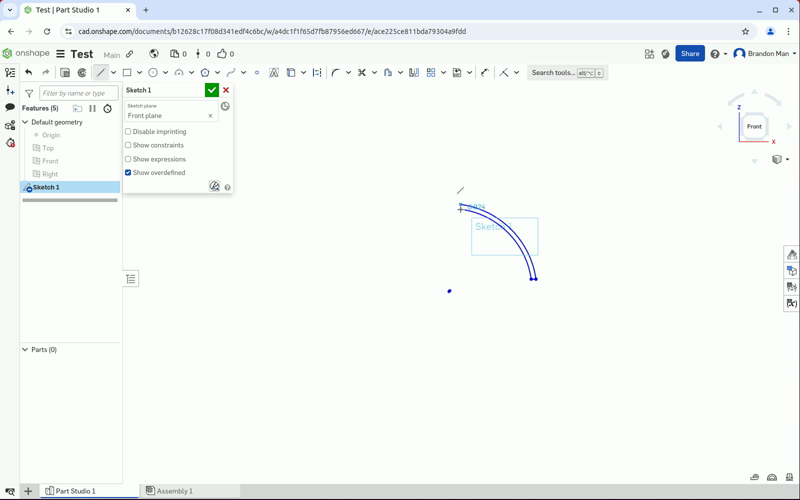
scroll(6)
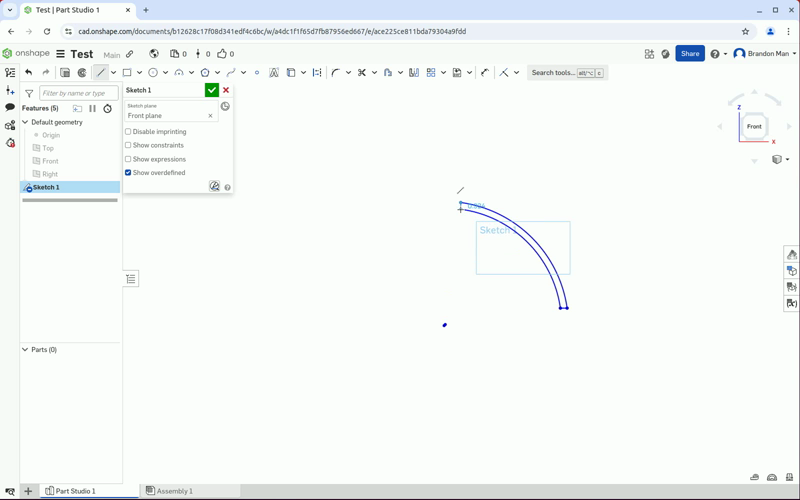
scroll(6)
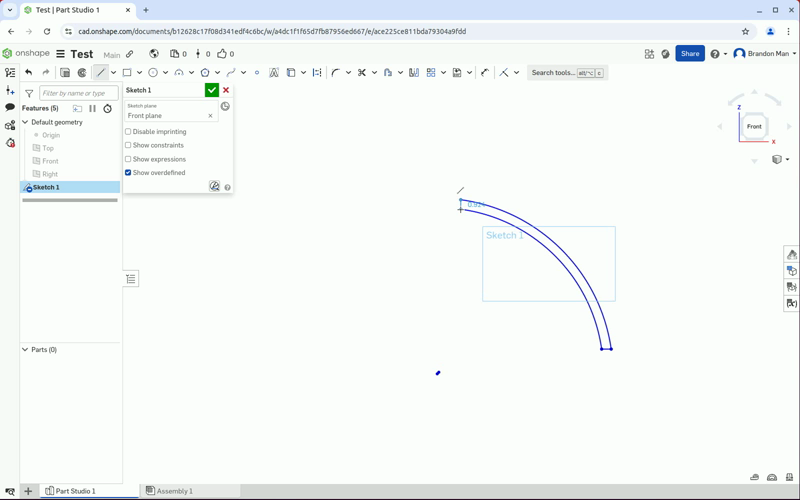
scroll(6)
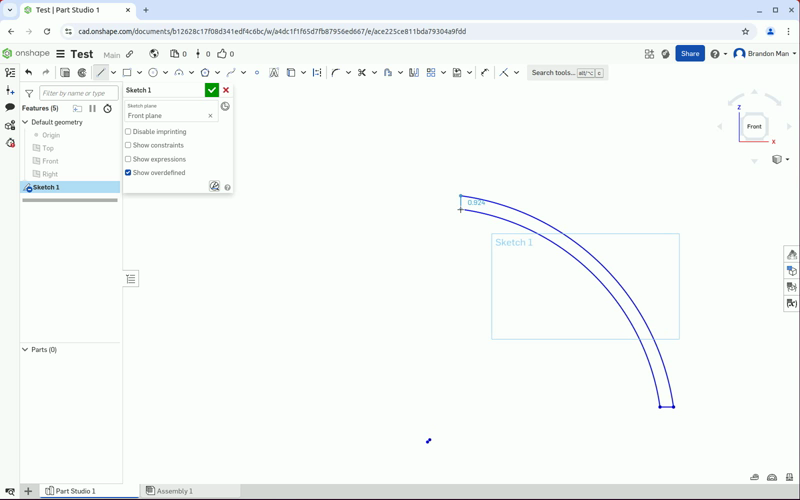
scroll(6)
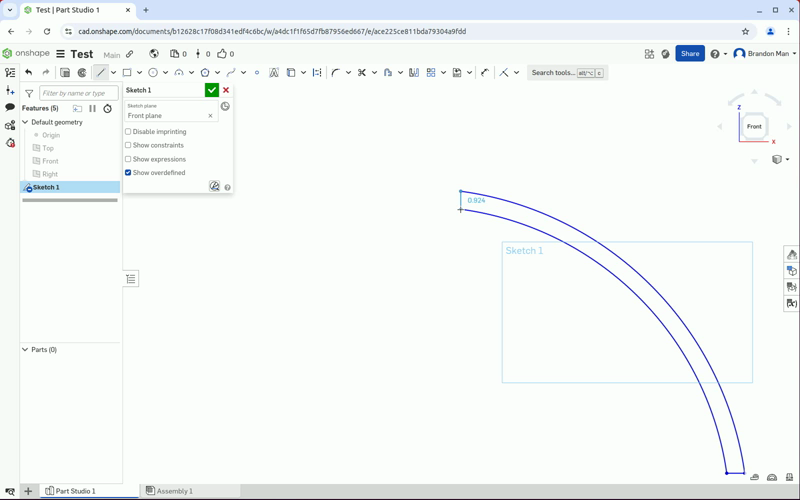
scroll(6)
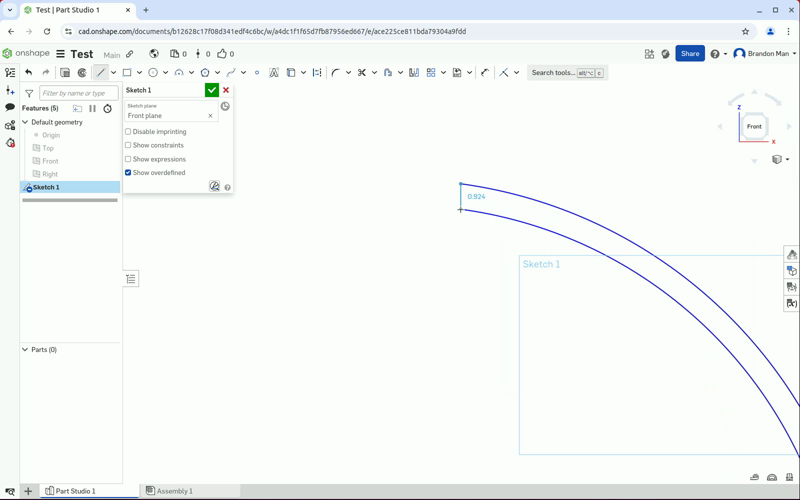
scroll(6)
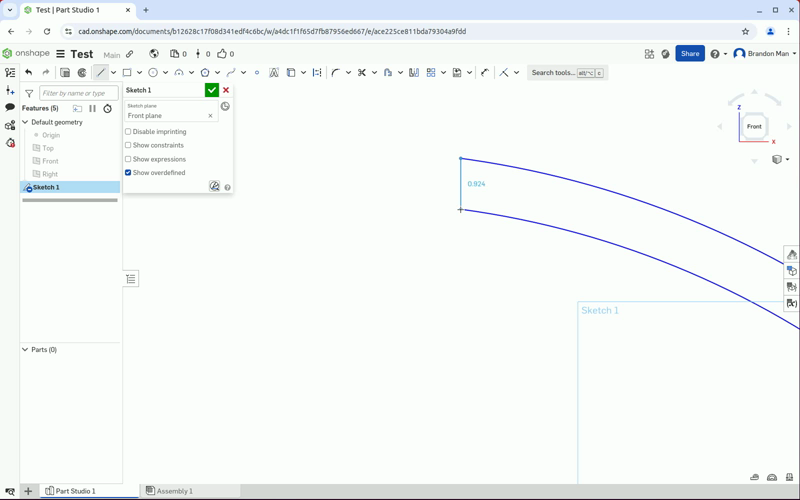
key_up(shift)
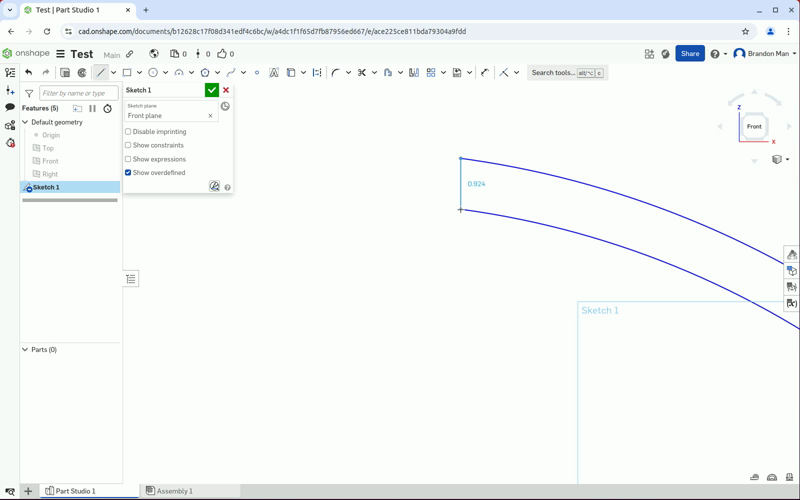
click(460, 209)
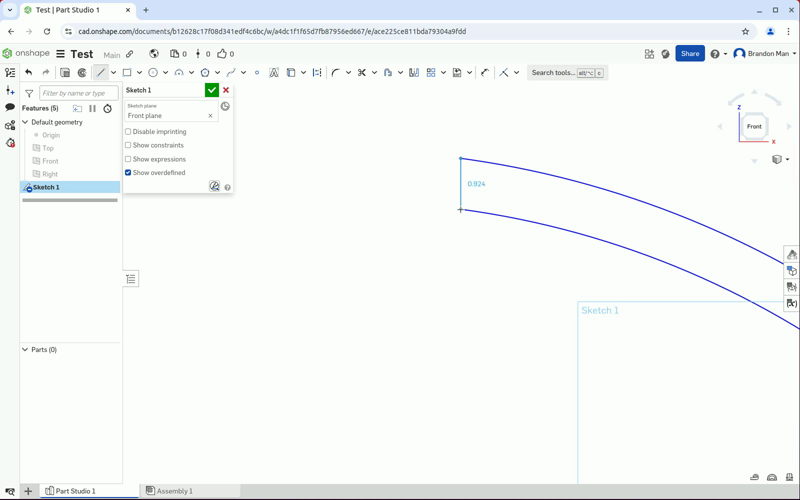
scroll(-6)
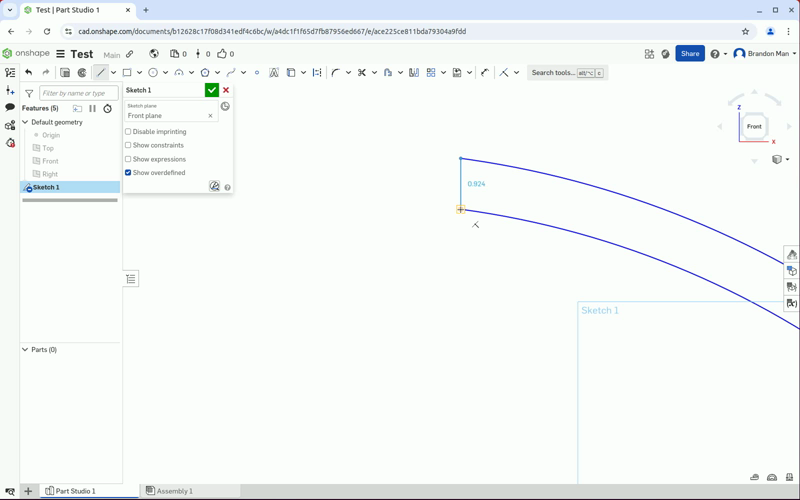
scroll(-6)
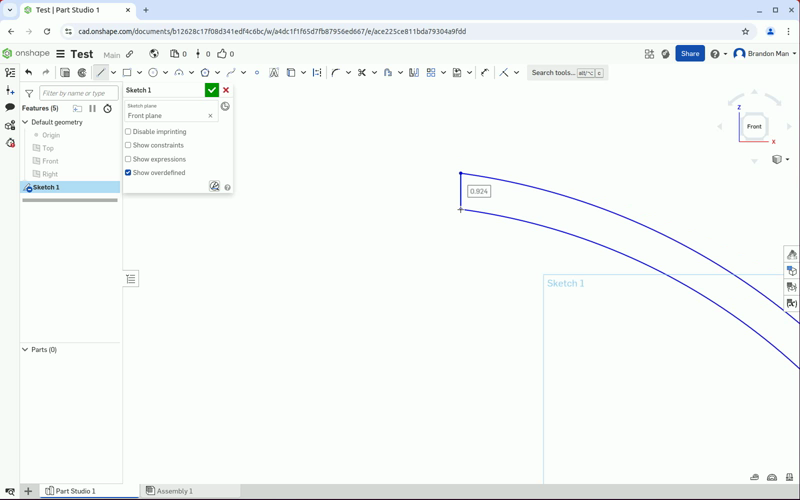
scroll(-6)
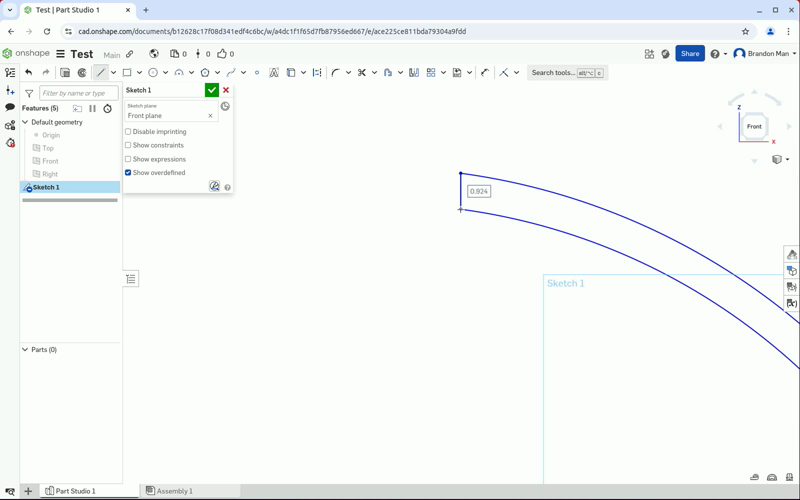
scroll(-6)
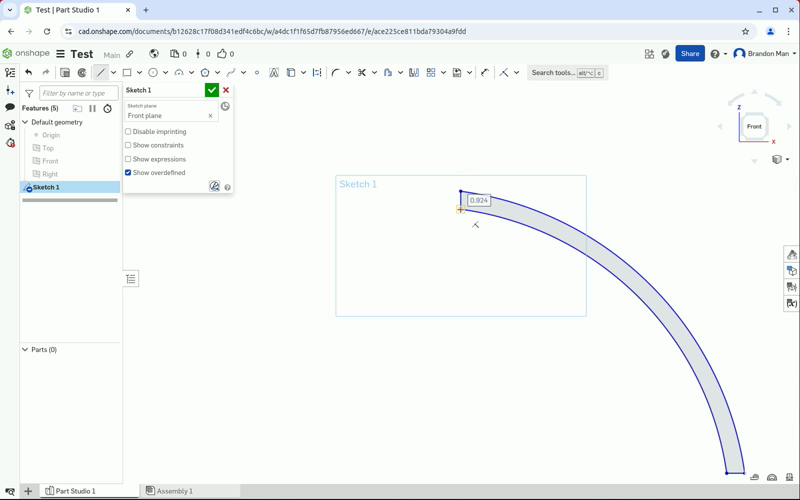
scroll(-6)
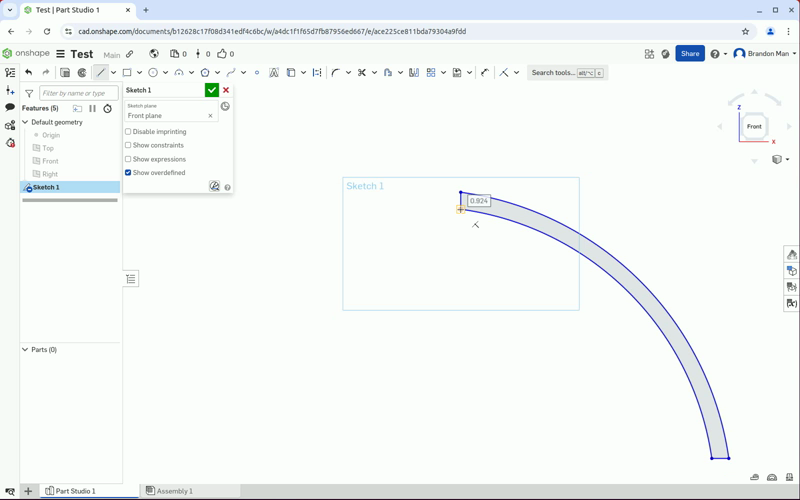
scroll(-6)
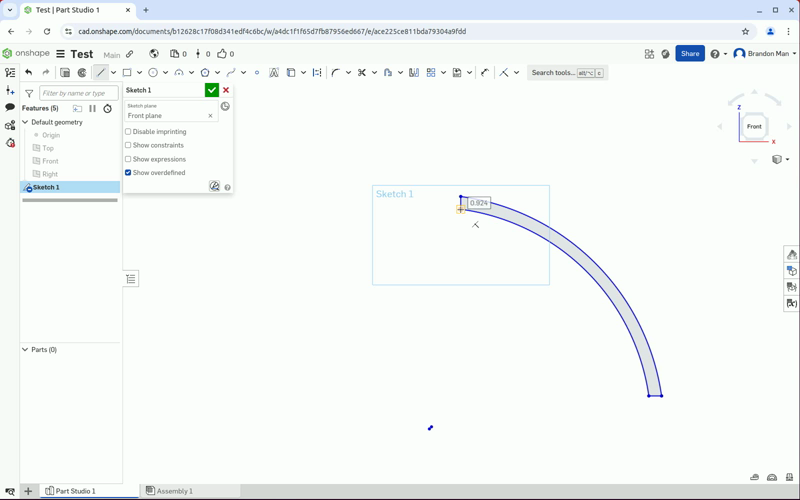
scroll(-6)
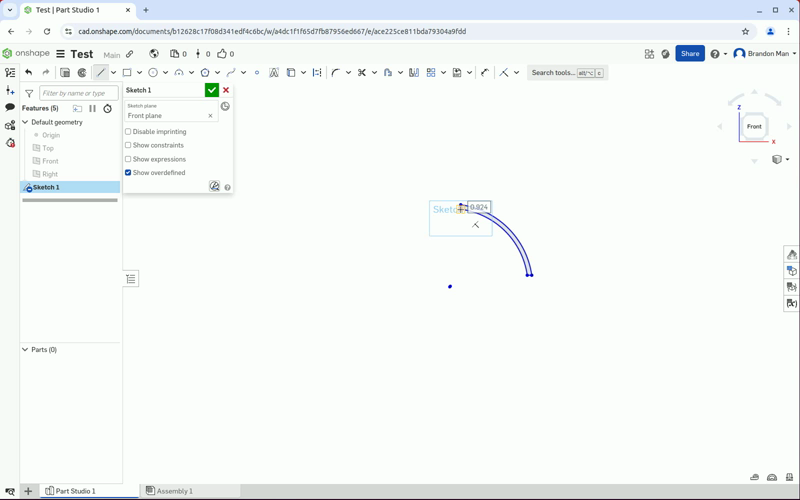
key(esc)
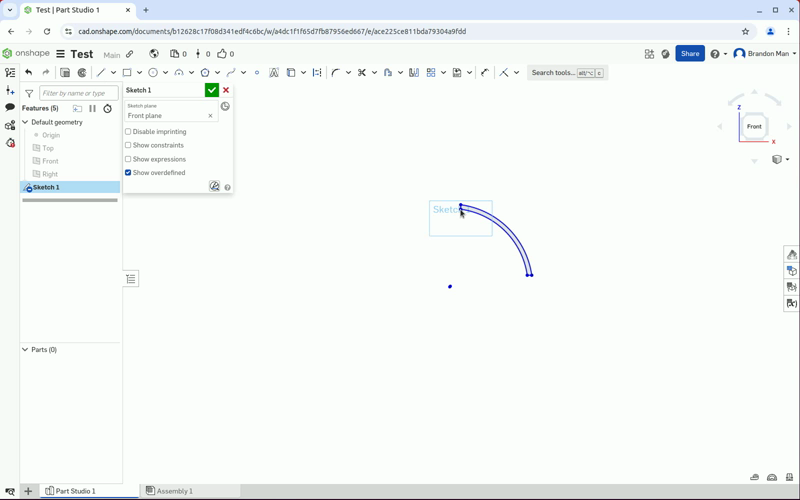
mouse_move(498, 221)
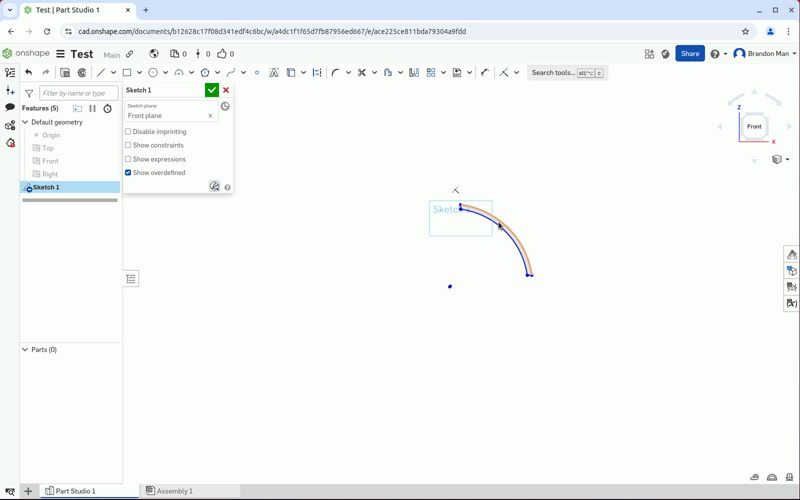
scroll(6)
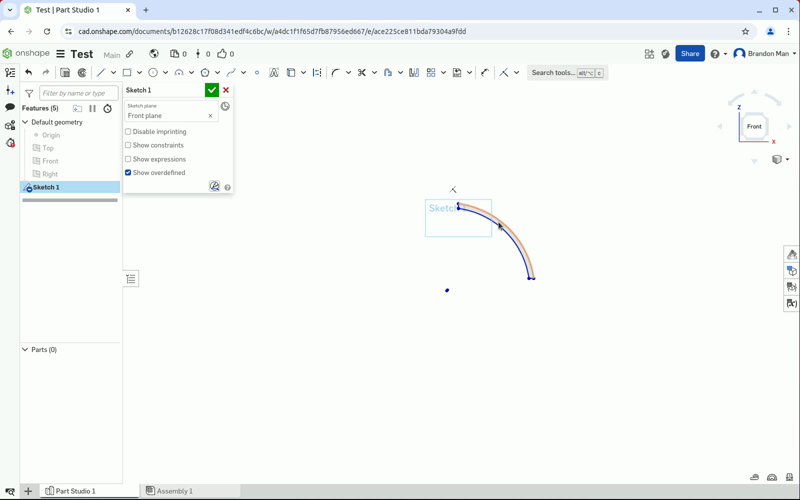
scroll(6)
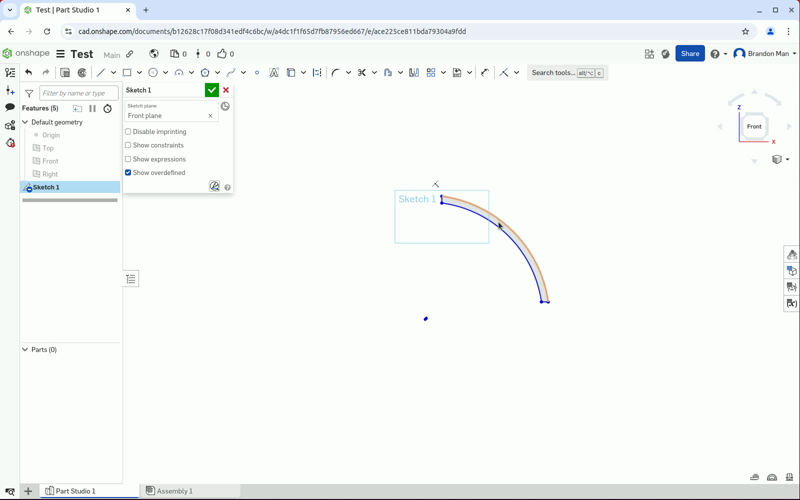
scroll(6)
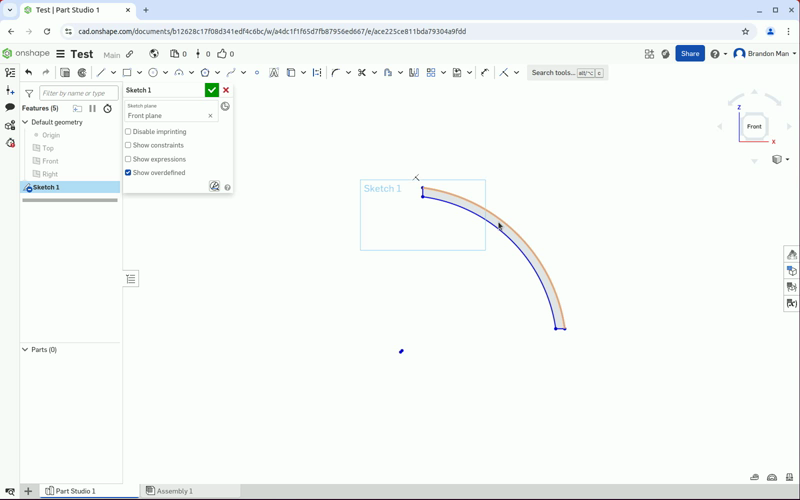
scroll(6)
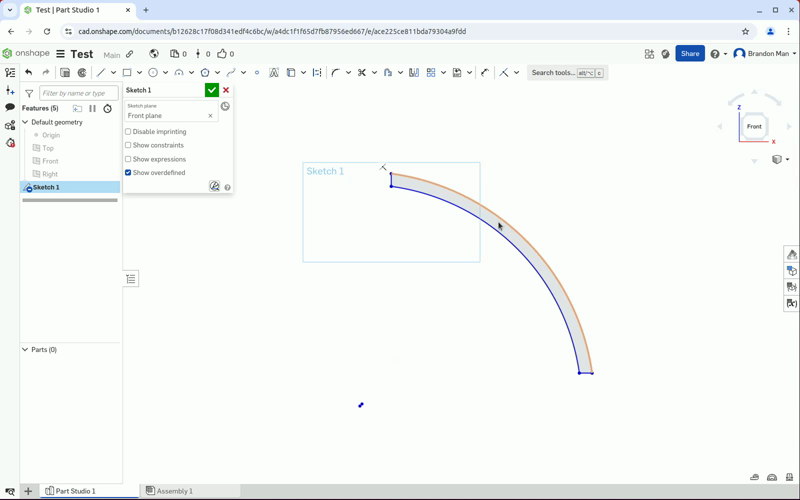
scroll(6)
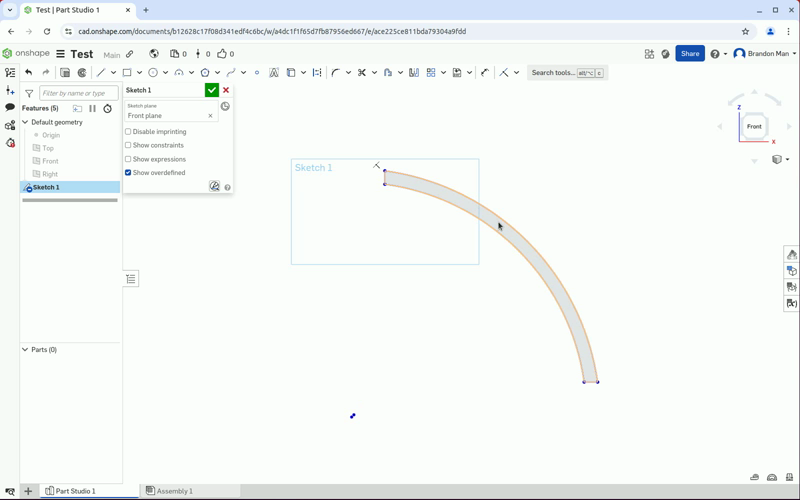
scroll(6)
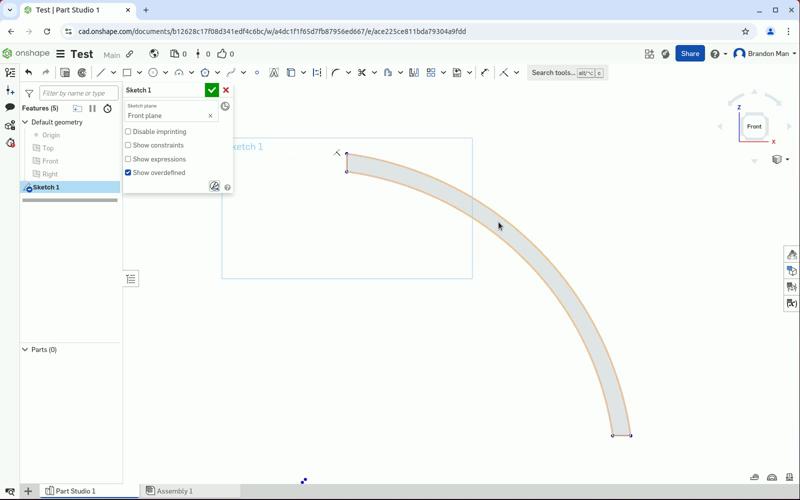
scroll(6)
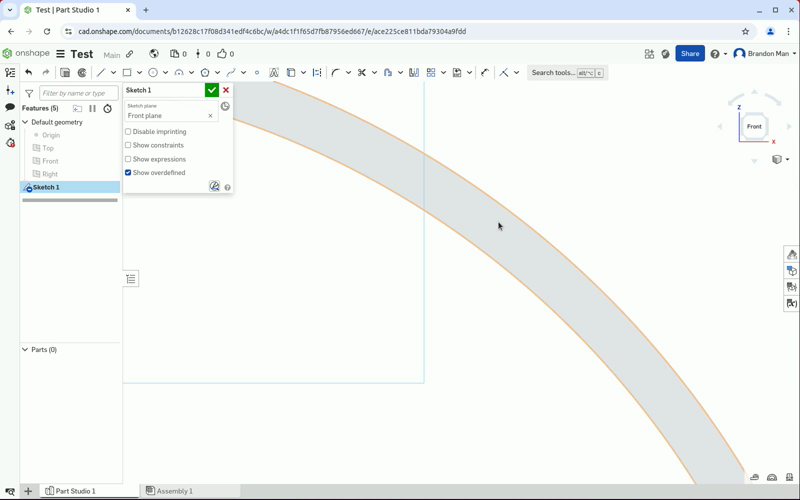
click(498, 221)
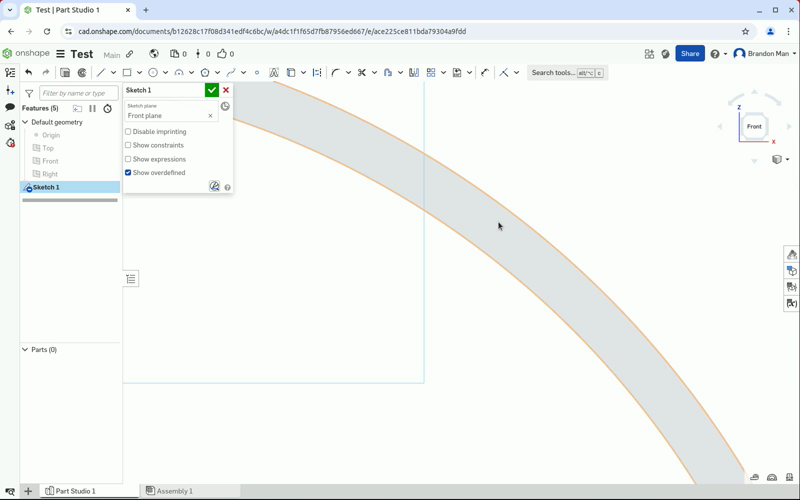
scroll(-6)
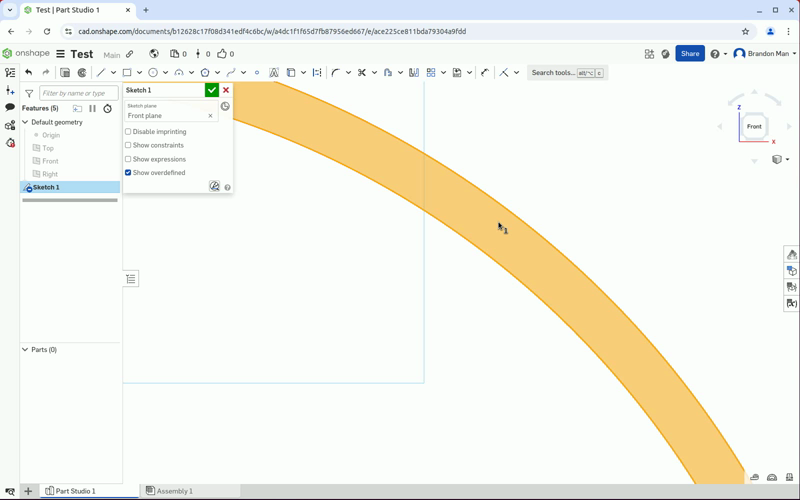
scroll(-6)
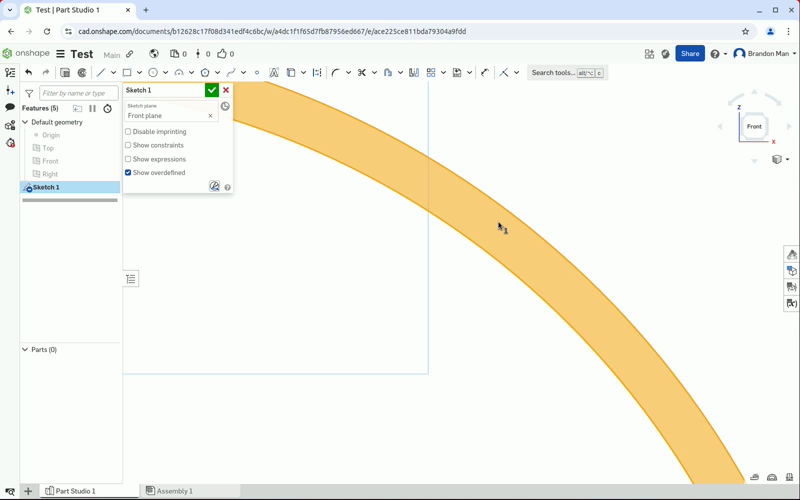
scroll(-6)
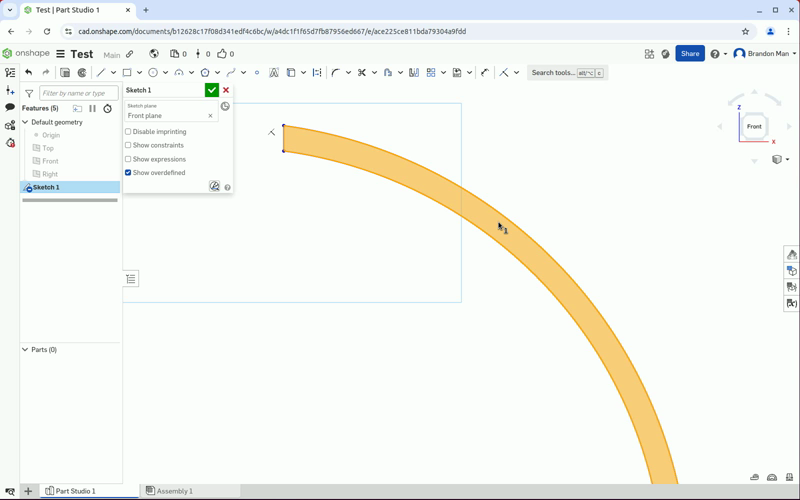
scroll(-6)
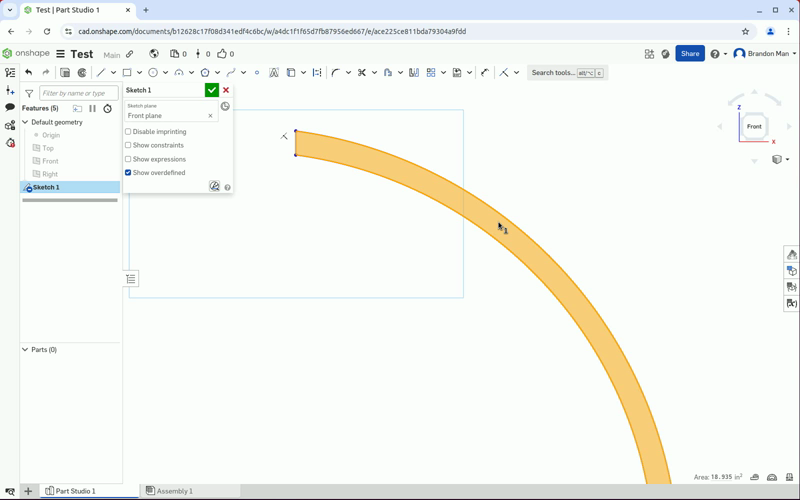
scroll(-6)
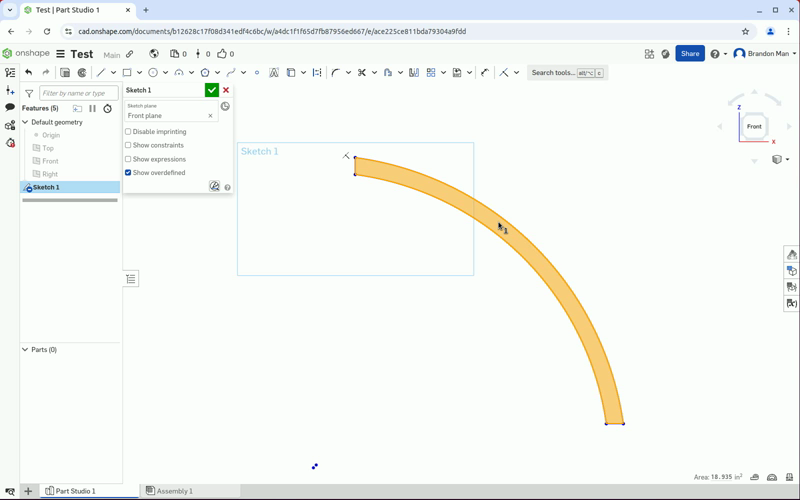
scroll(-6)
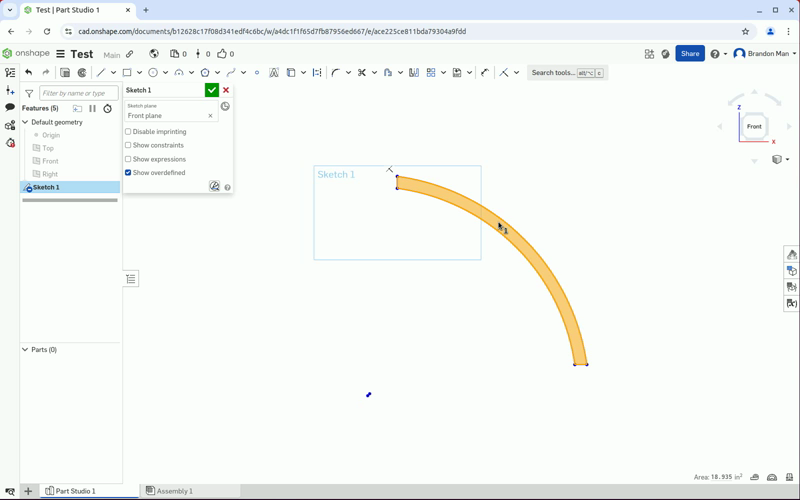
scroll(-6)
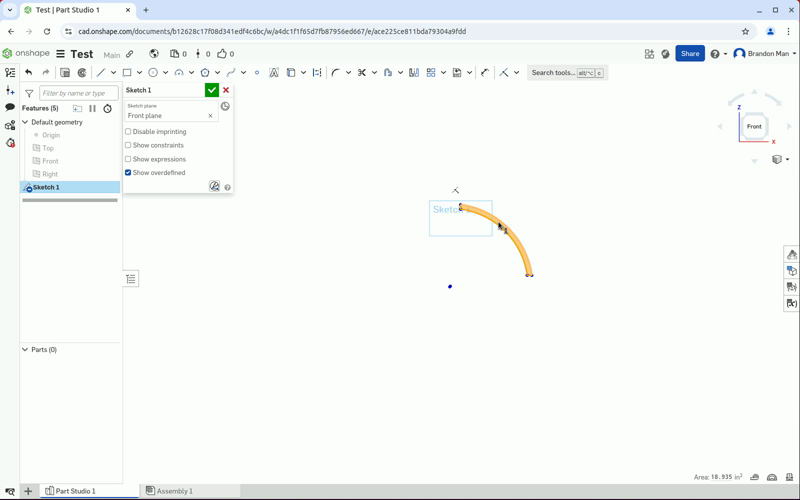
mouse_move(73, 352)
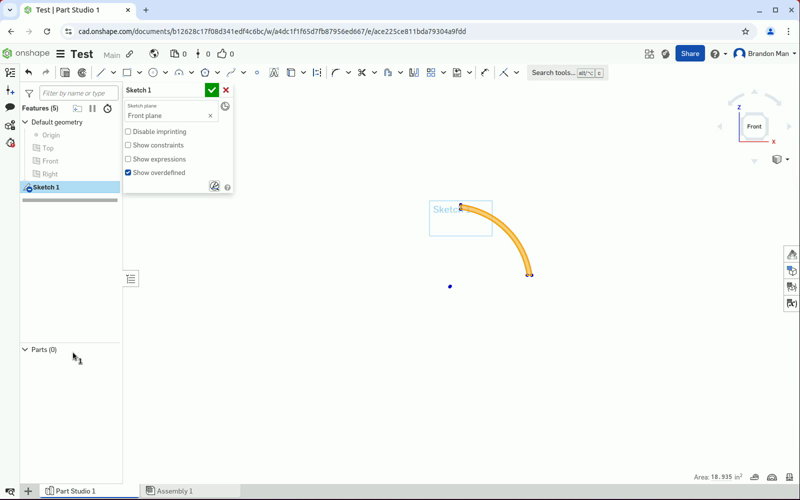
key(shift+y)
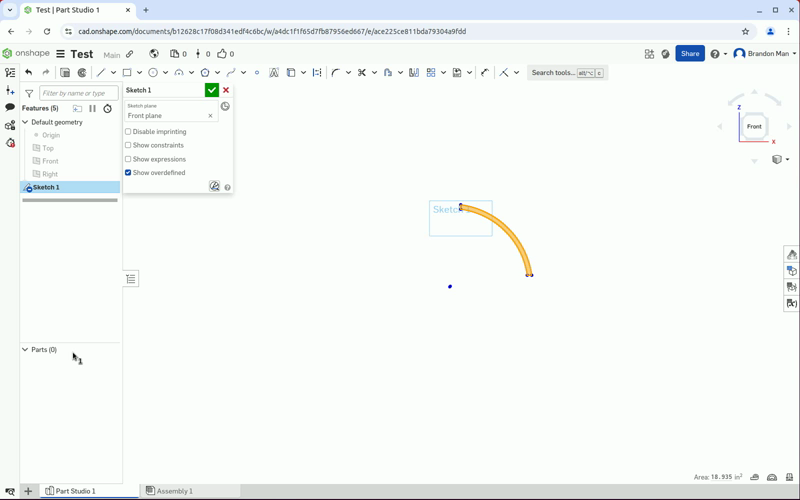
key(shift+e)
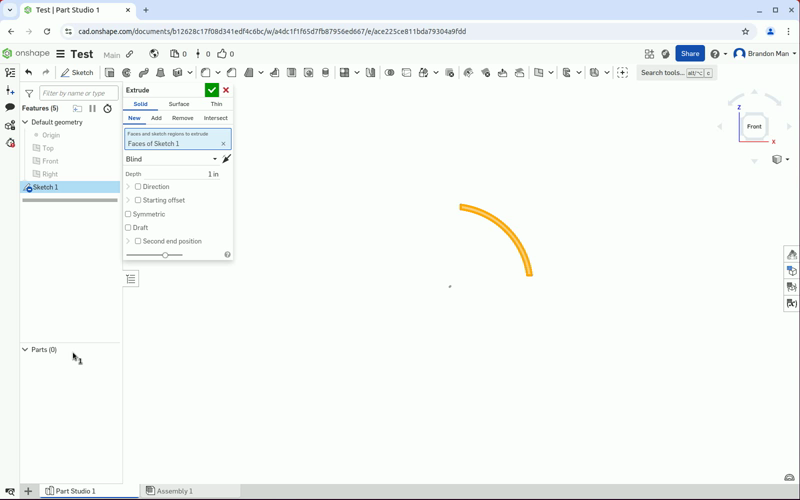
mouse_move(143, 106)
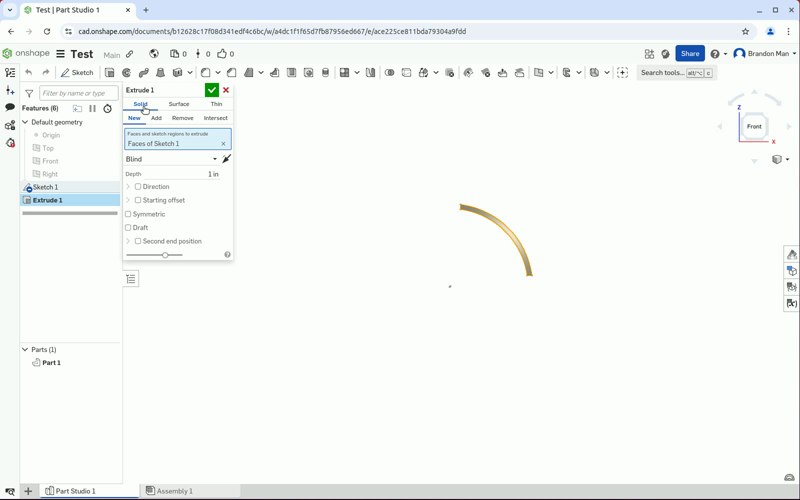
click(143, 106)
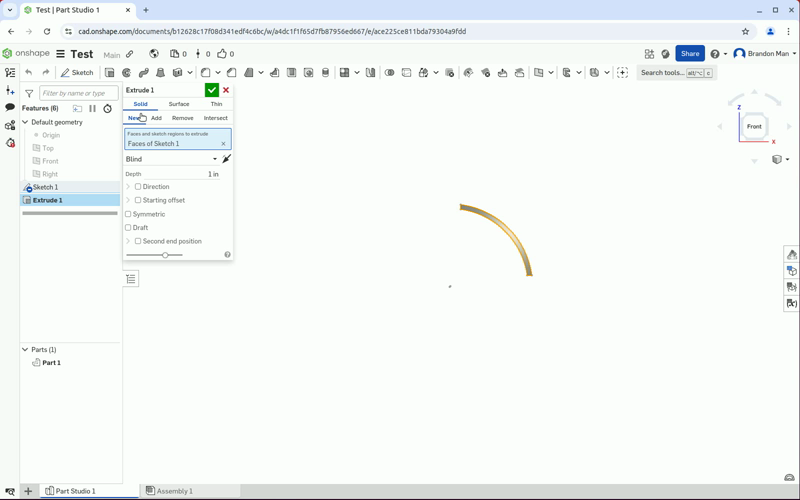
mouse_move(137, 120)
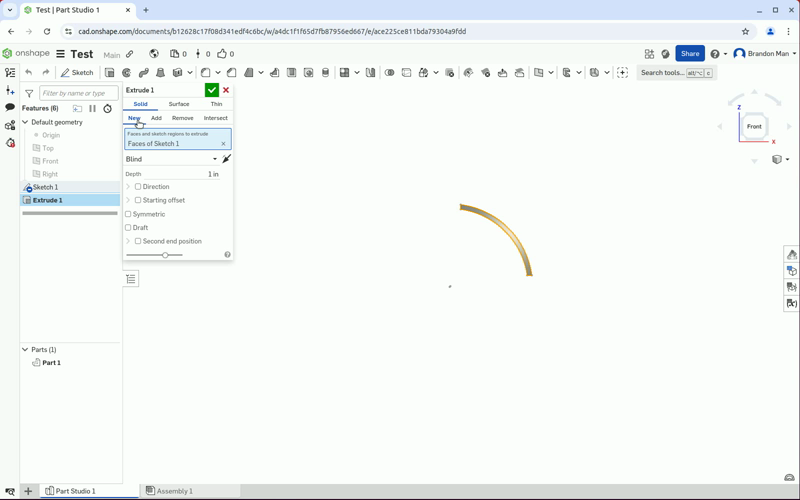
click(137, 120)
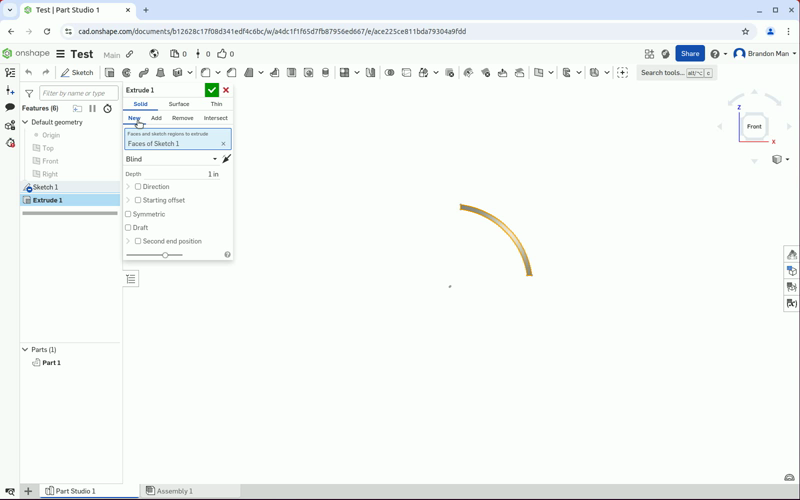
key(tab, 4)
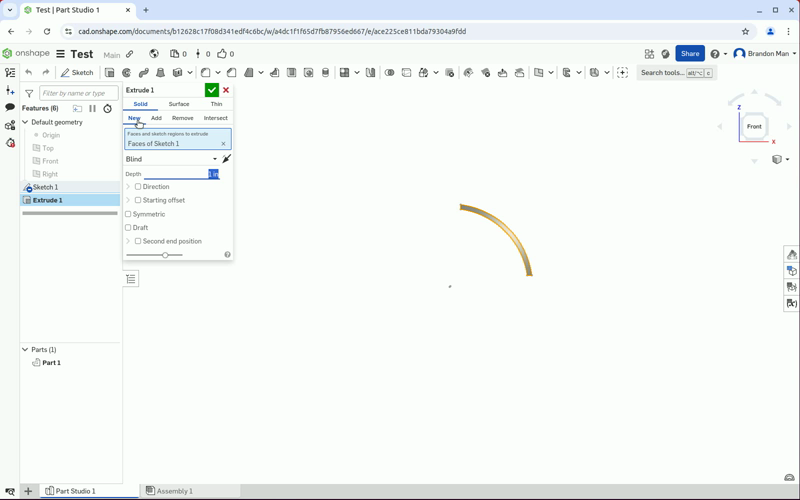
text(23.108)
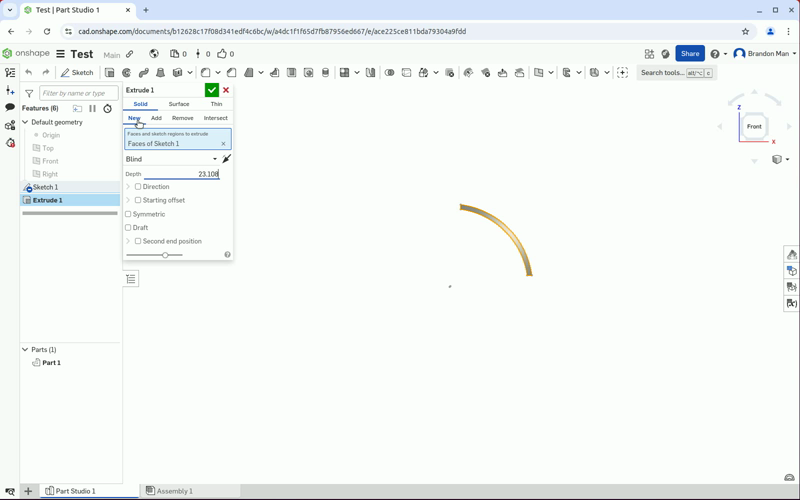
key(enter)
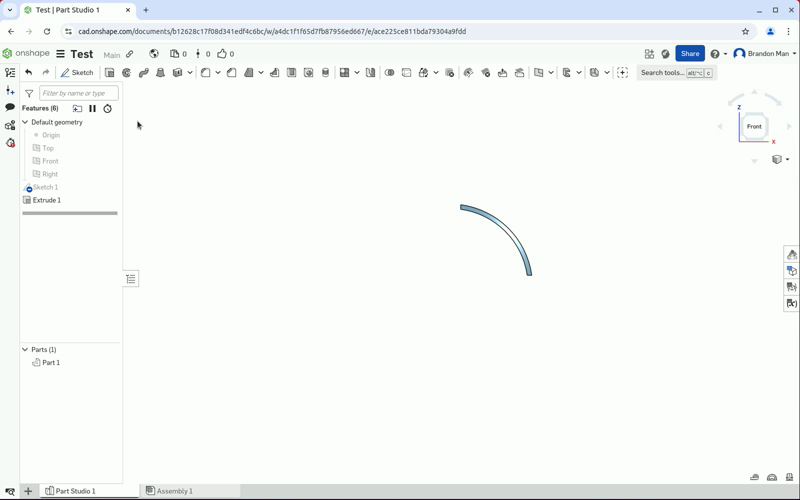
key(shift+h)
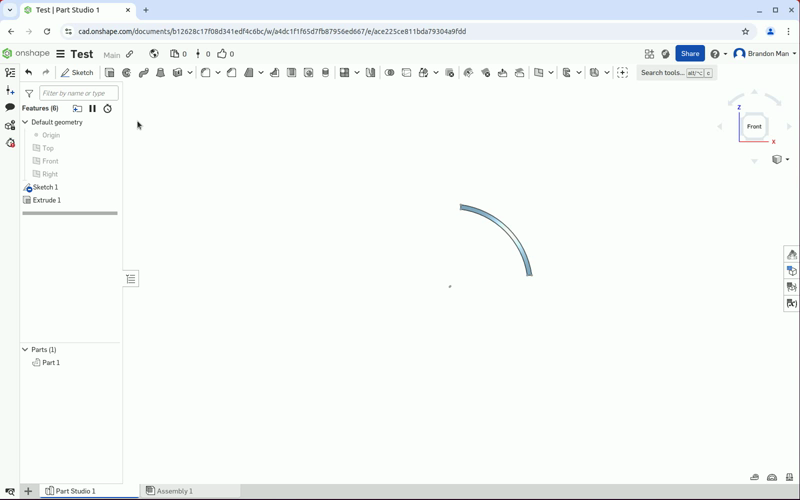
key(shift+h)
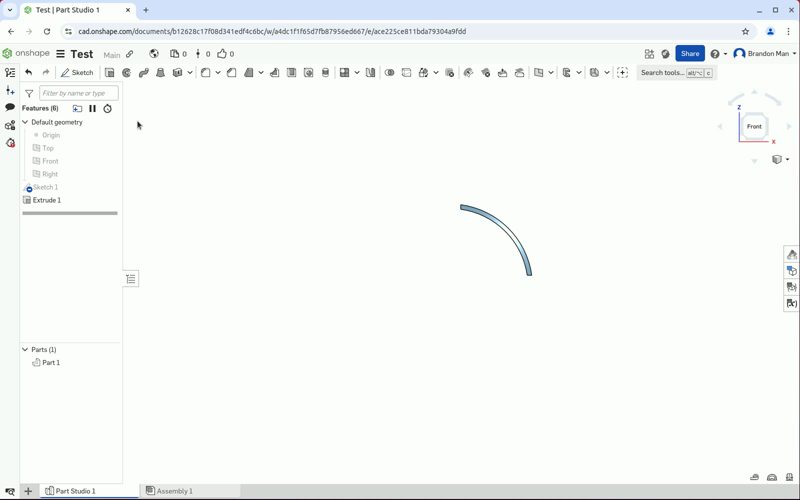
mouse_move(73, 189)
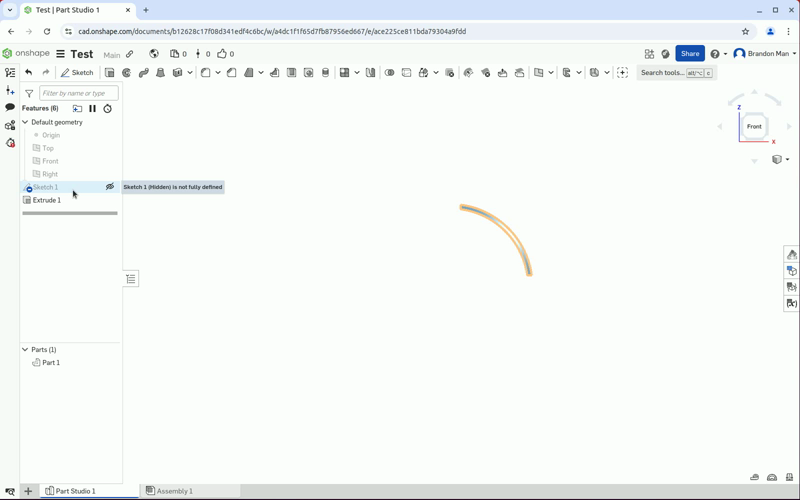
click(73, 189)
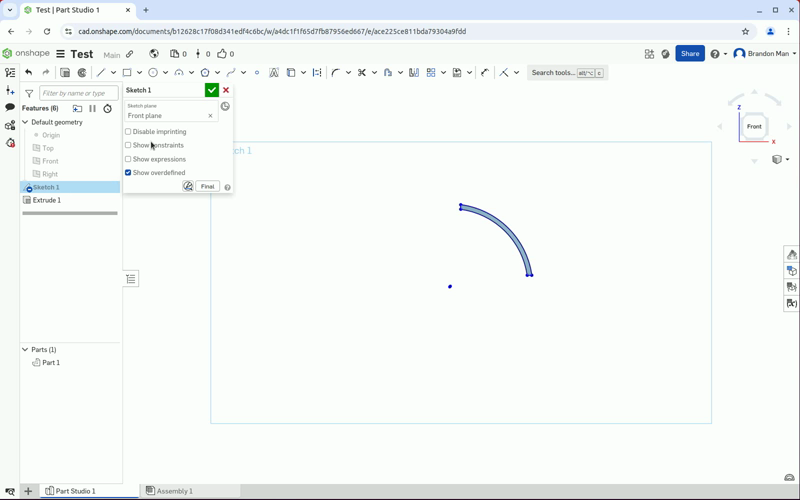
mouse_move(229, 92)
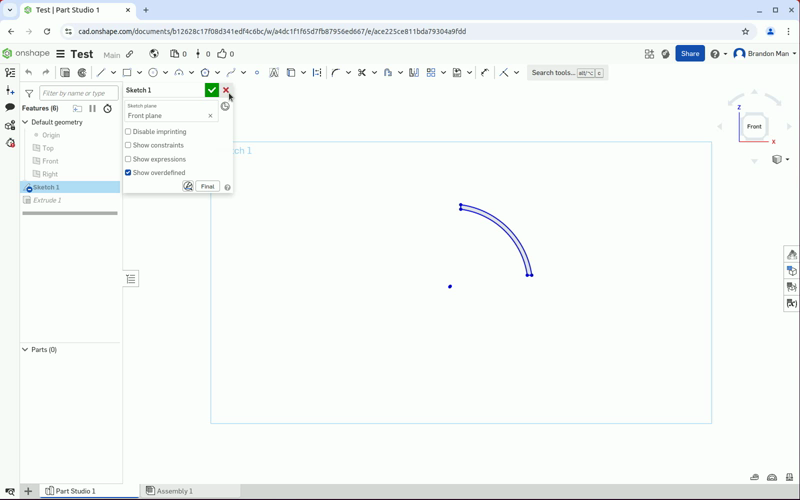
click(229, 92)
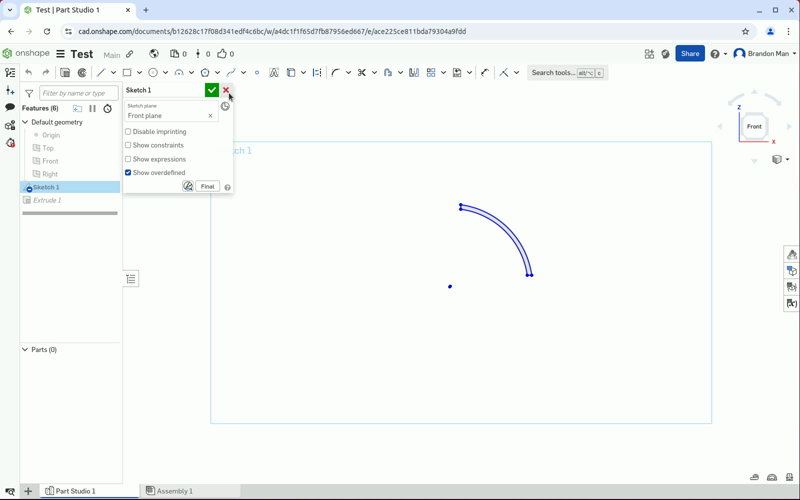
key(shift+s)
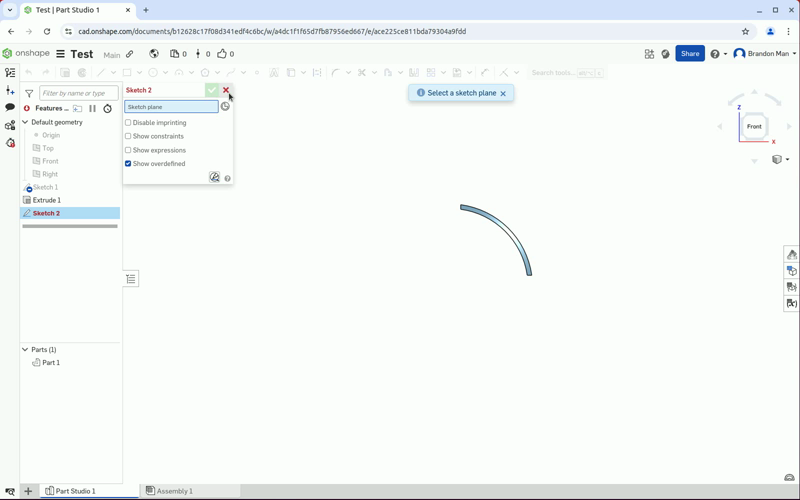
mouse_move(73, 163)
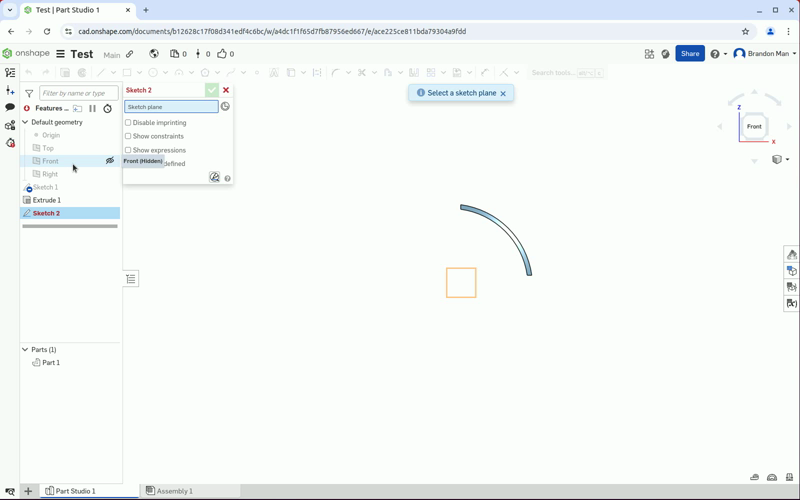
click(73, 163)
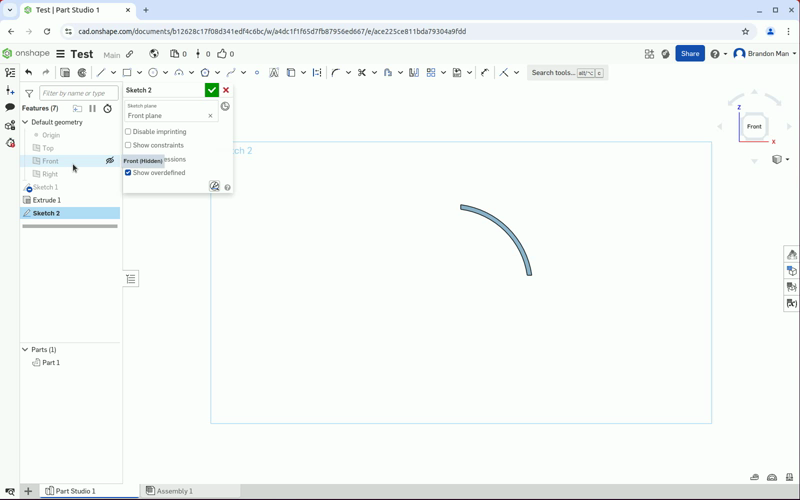
mouse_move(73, 352)
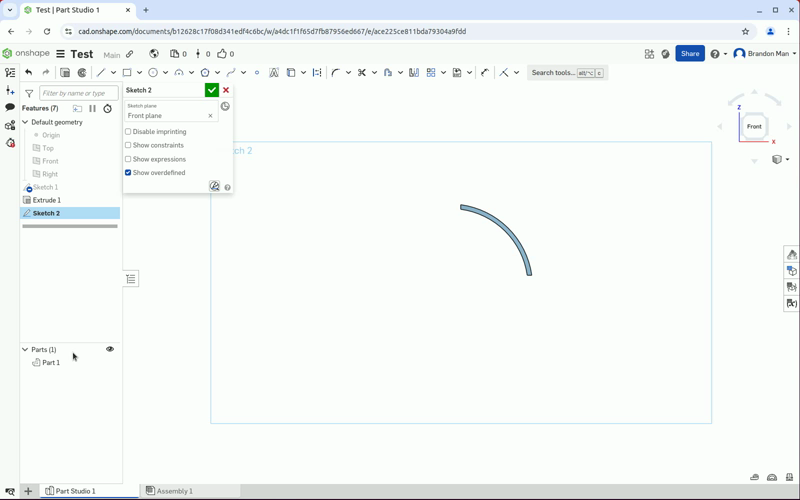
key(y)
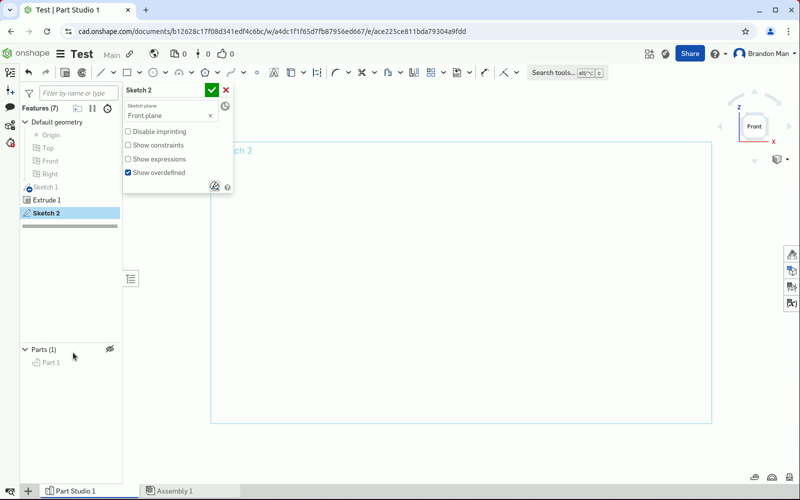
key(l)
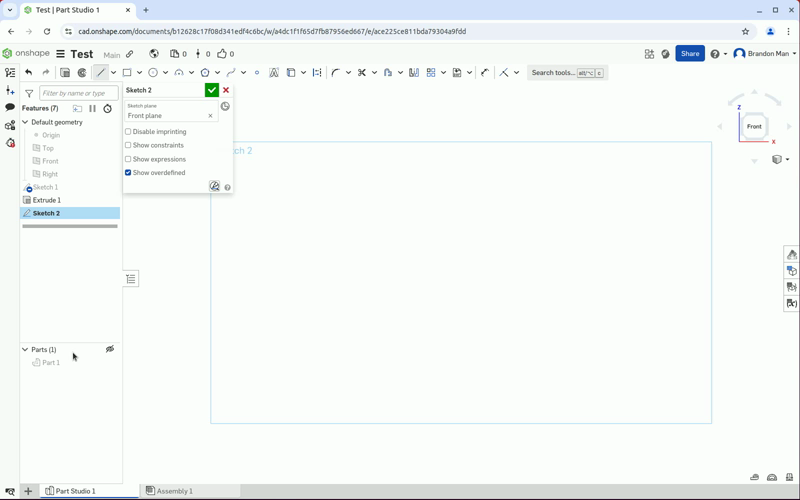
key_down(shift)
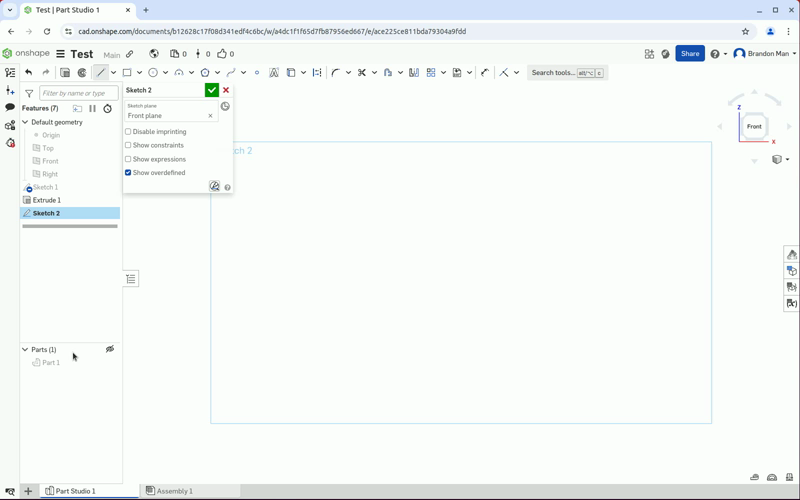
mouse_move(460, 285)
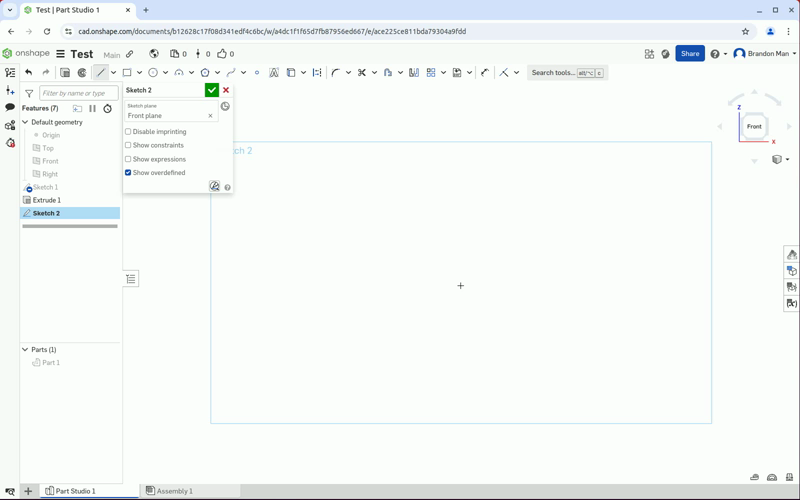
click(460, 285)
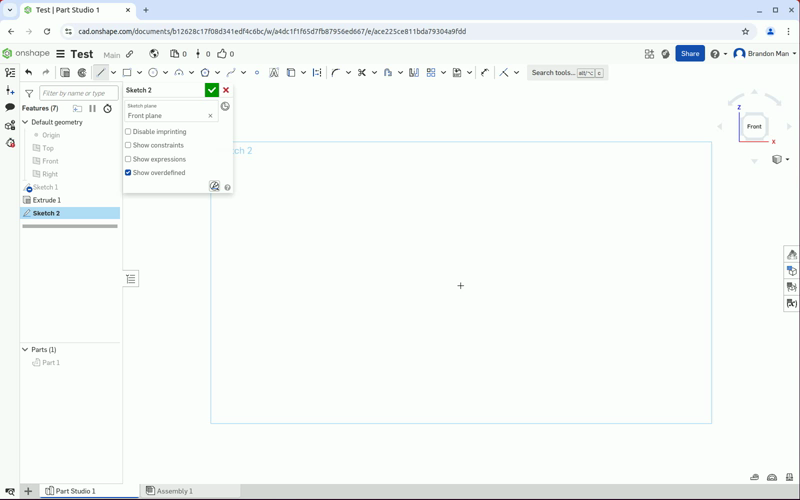
key_up(shift)
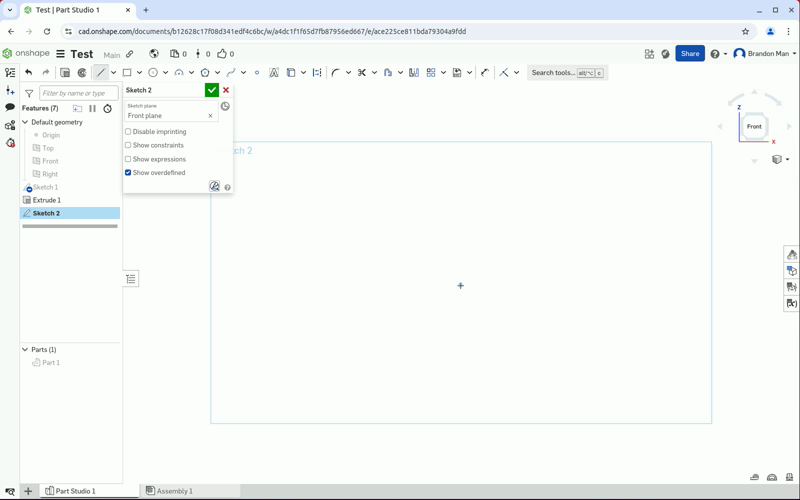
key_down(shift)
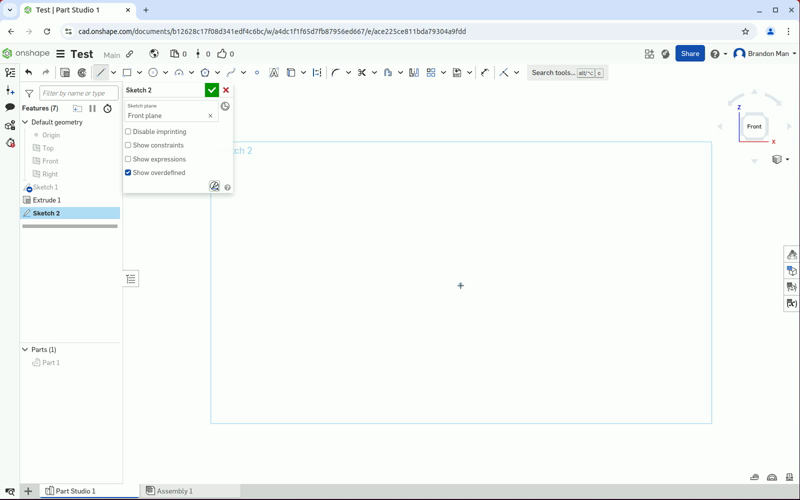
mouse_move(531, 285)
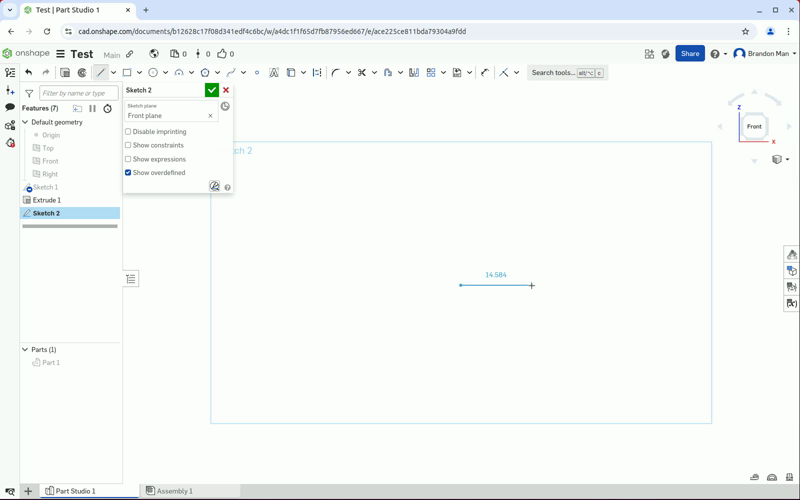
click(531, 285)
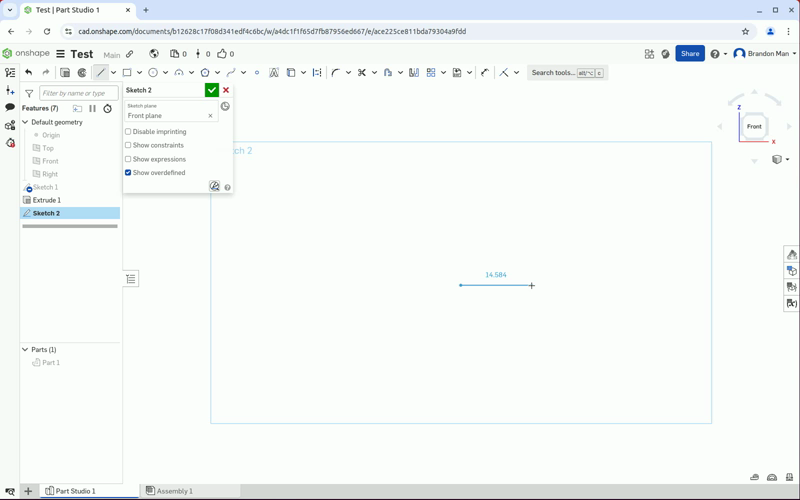
key_up(shift)
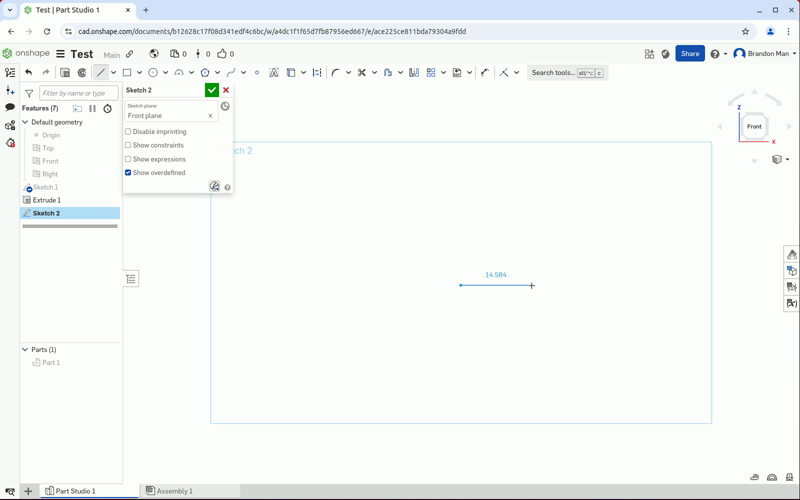
key_down(shift)
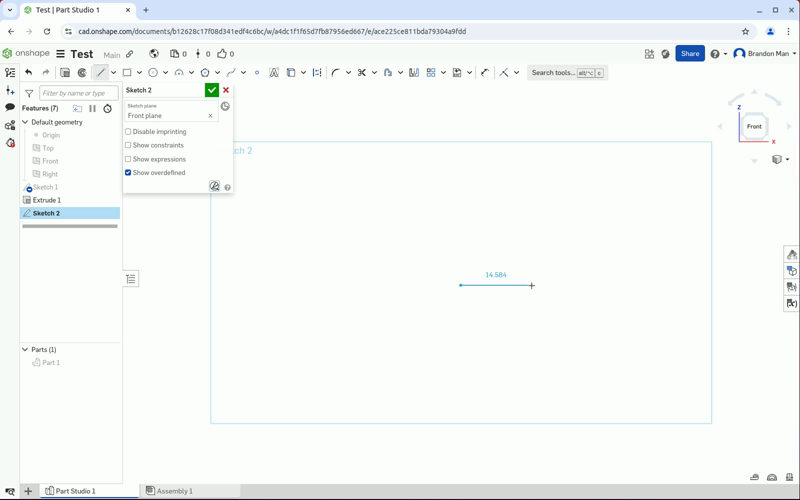
mouse_move(561, 285)
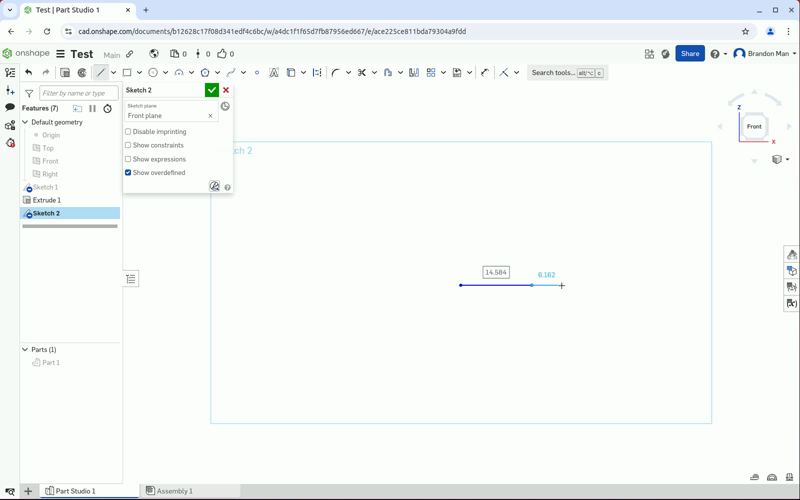
mouse_move(531, 275)
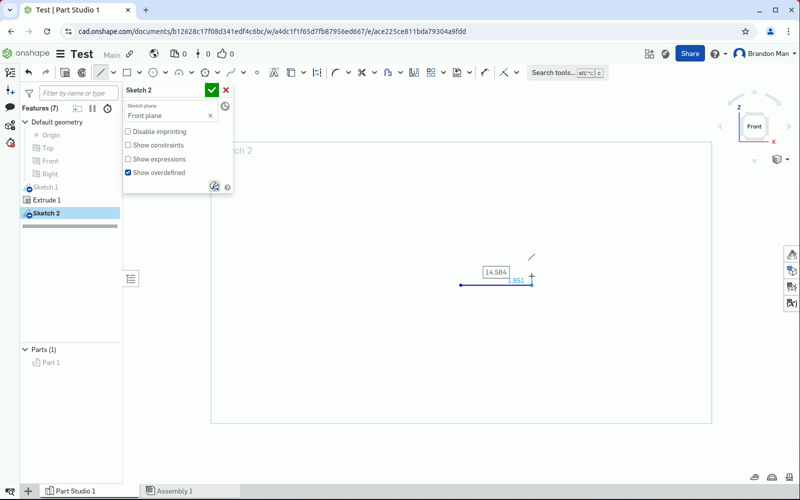
click(531, 275)
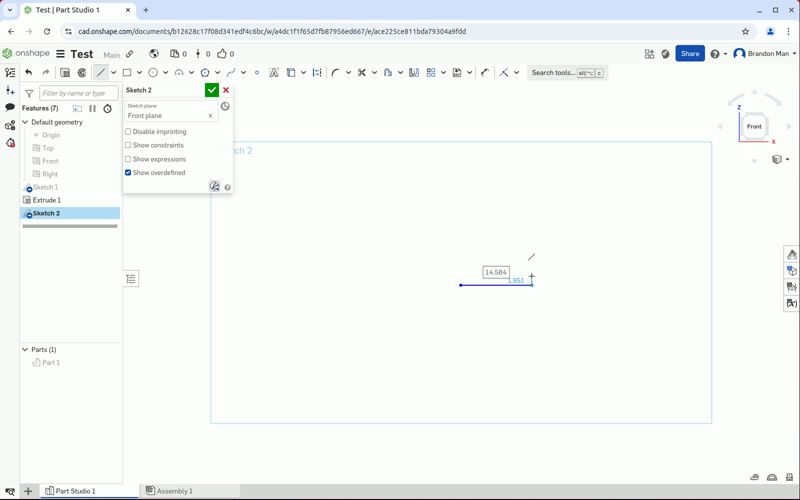
key_up(shift)
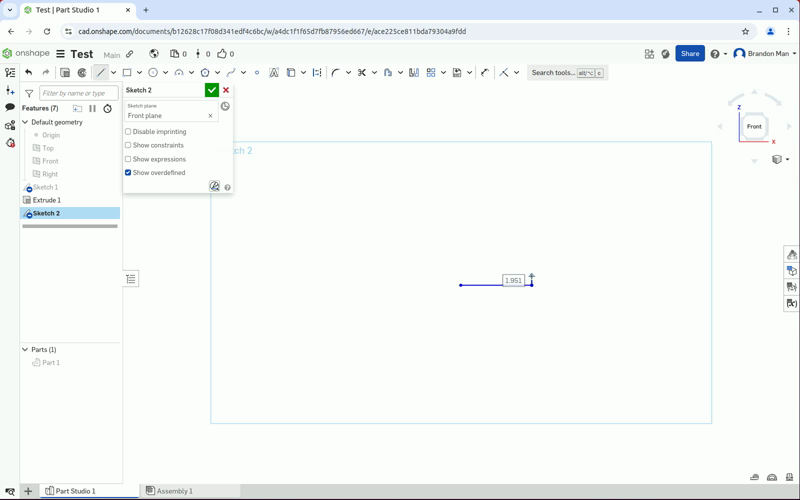
key_down(shift)
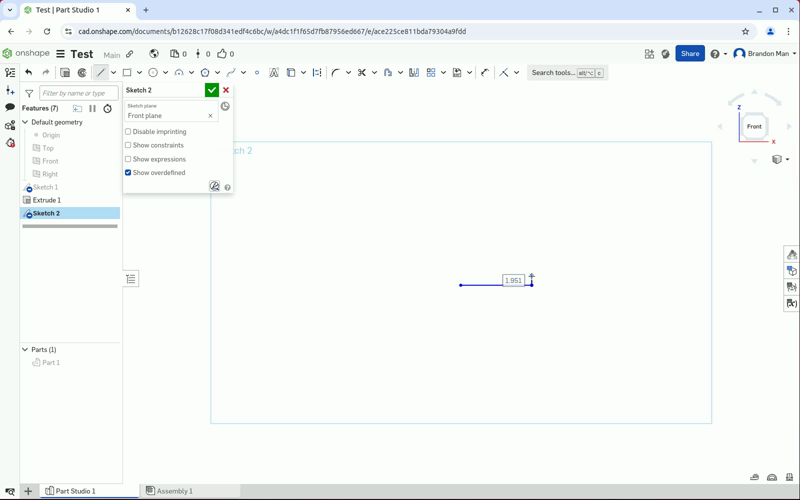
mouse_move(561, 275)
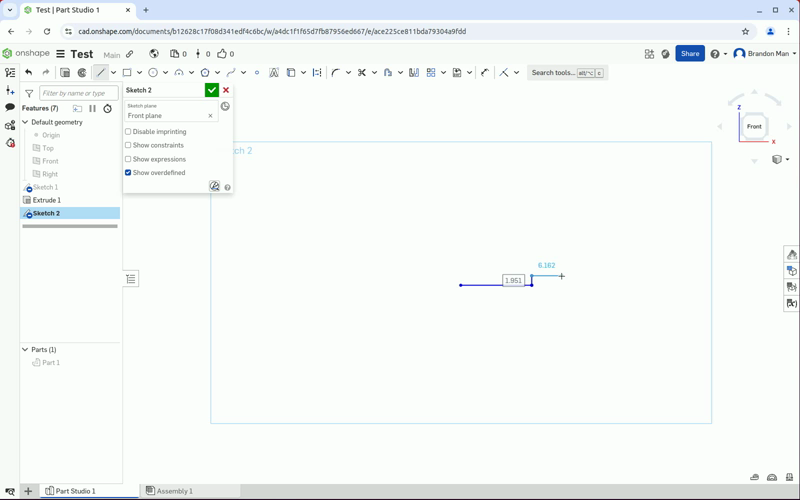
mouse_move(527, 275)
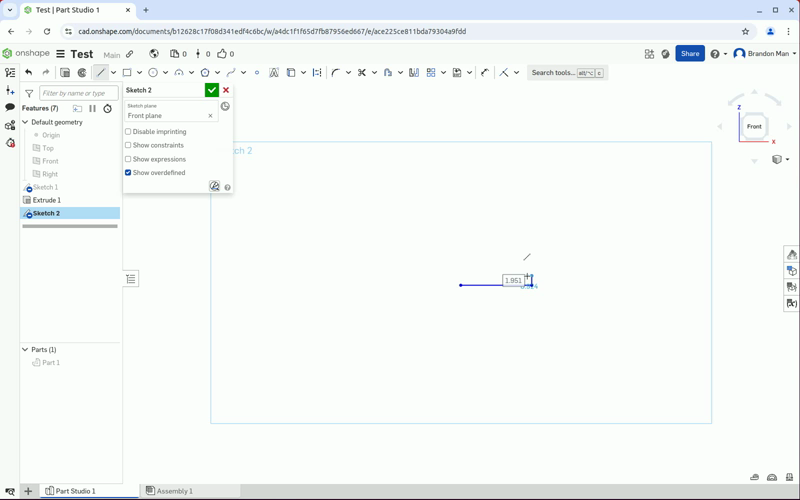
scroll(6)
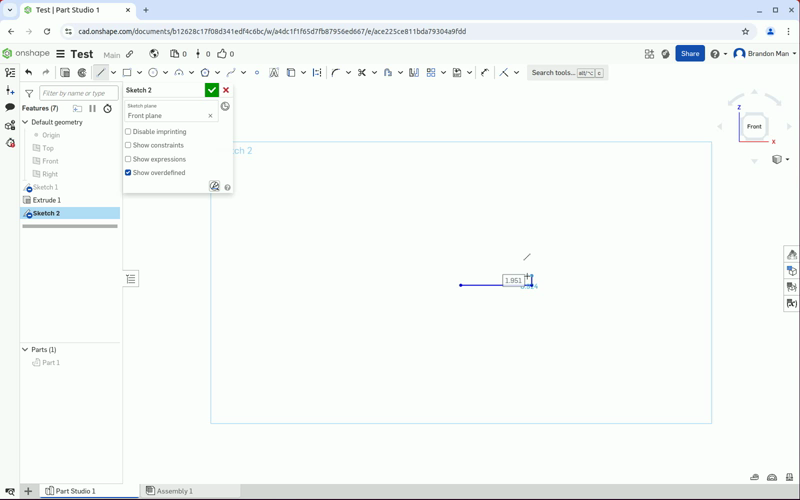
scroll(6)
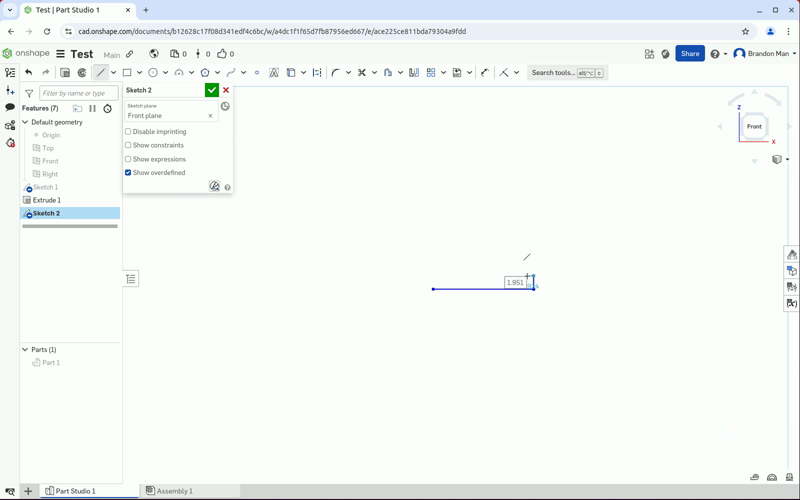
scroll(6)
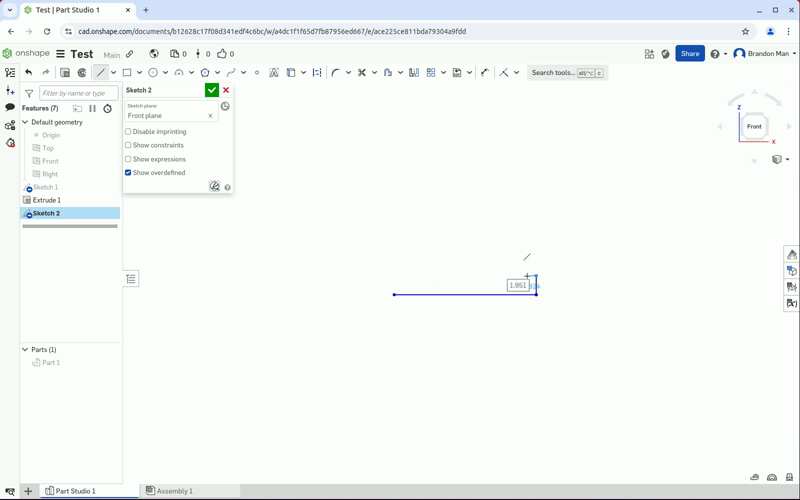
scroll(6)
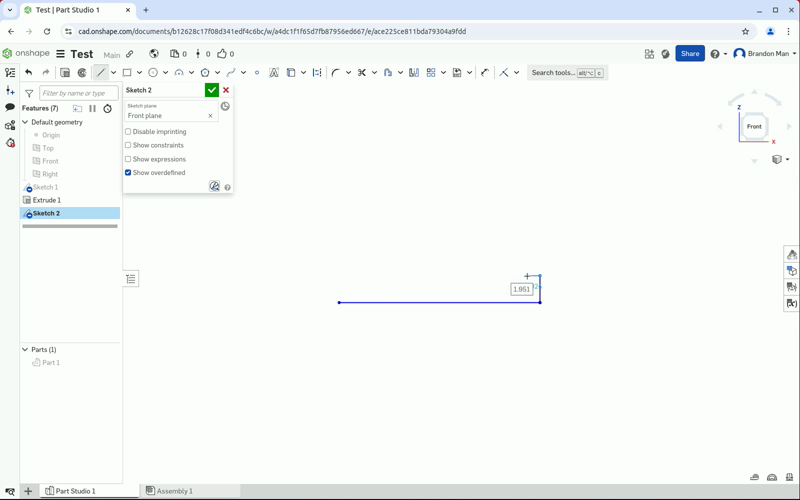
scroll(6)
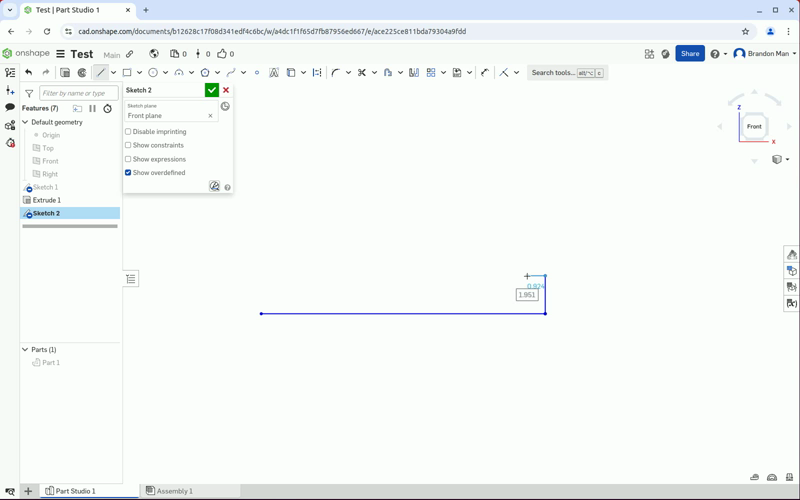
scroll(6)
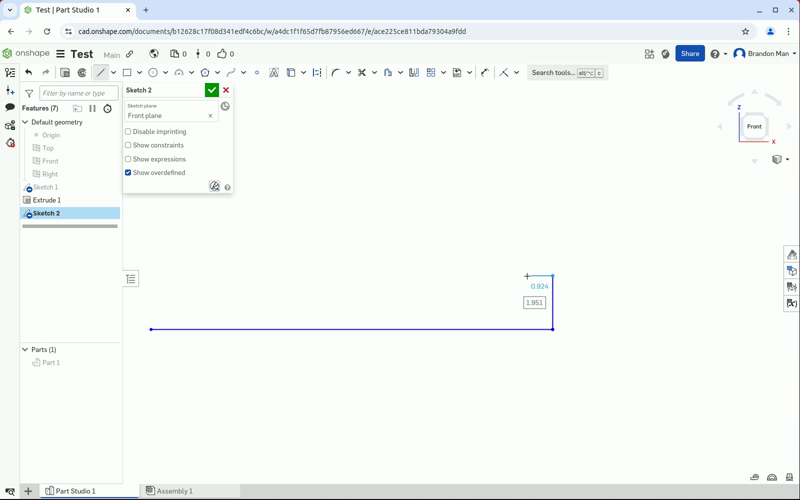
scroll(6)
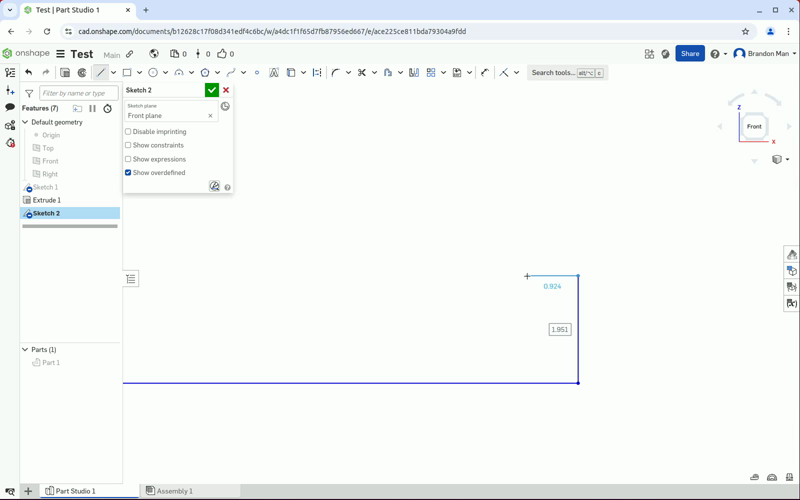
click(527, 275)
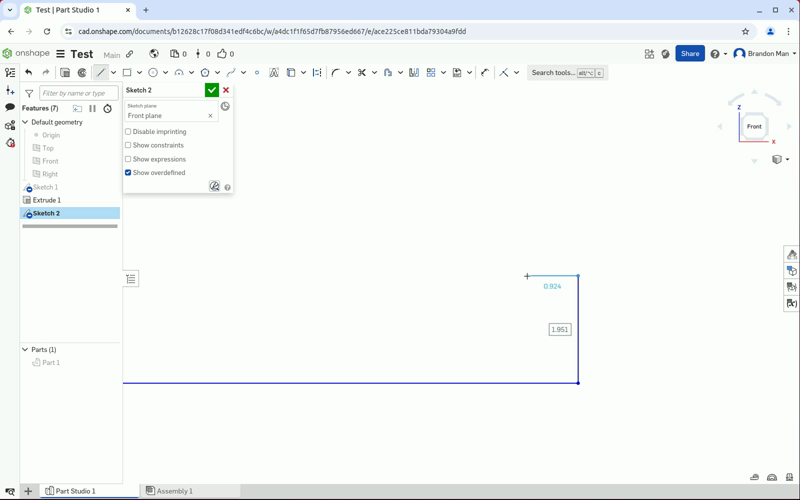
scroll(-6)
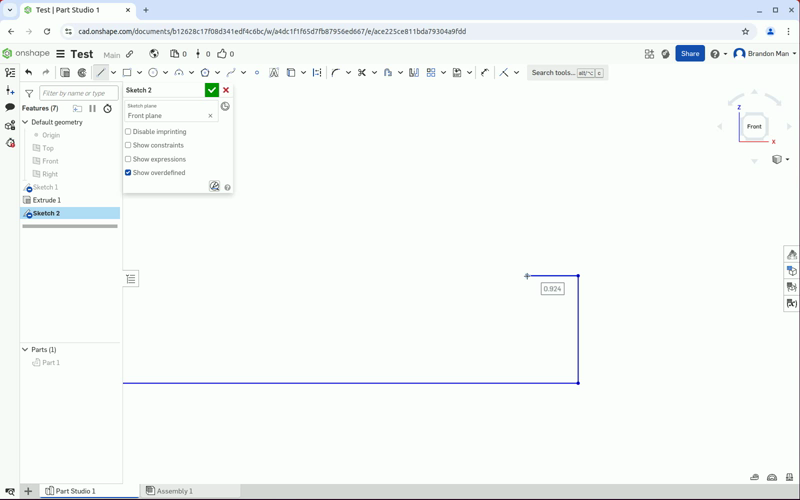
scroll(-6)
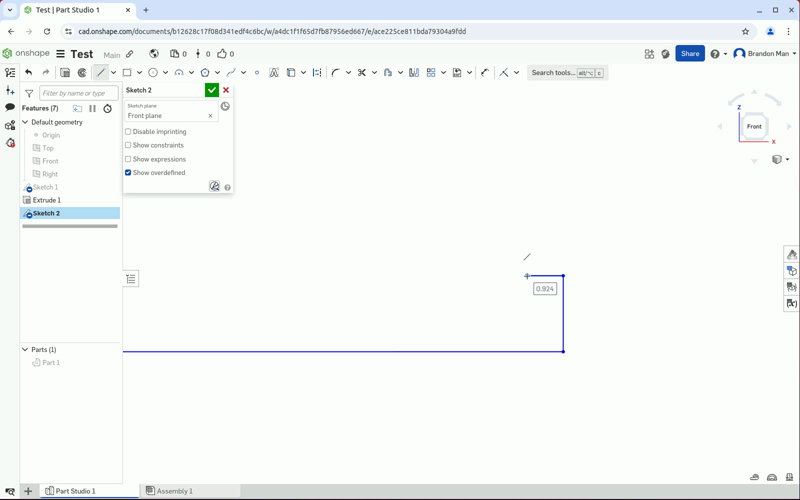
scroll(-6)
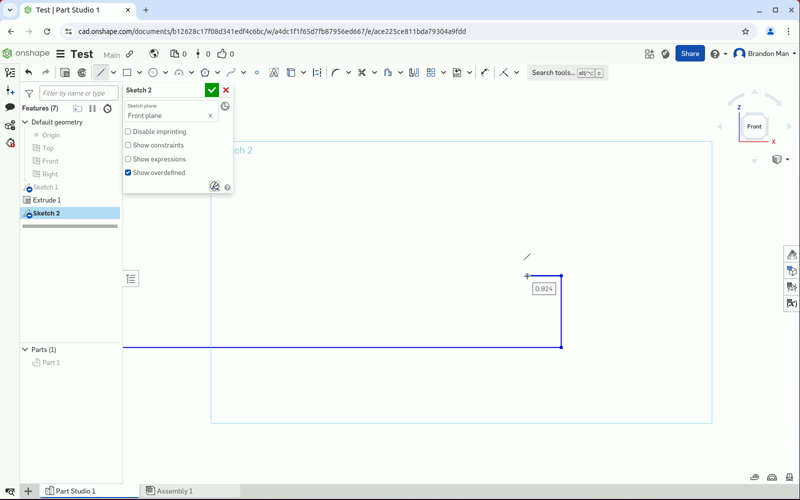
scroll(-6)
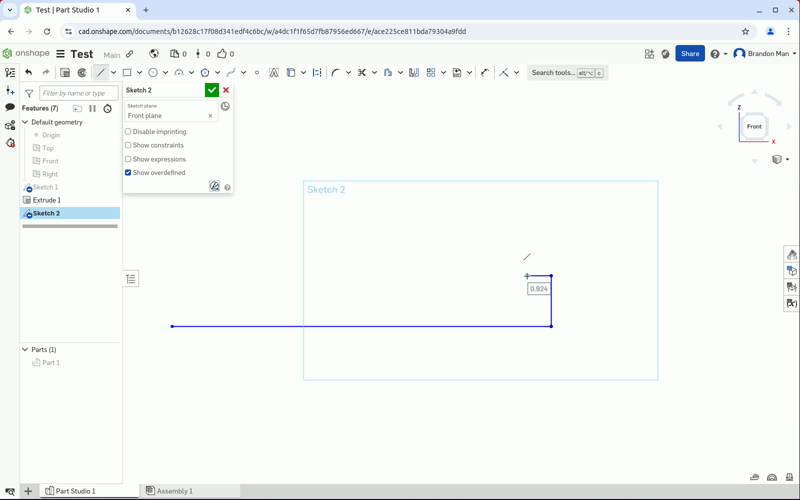
scroll(-6)
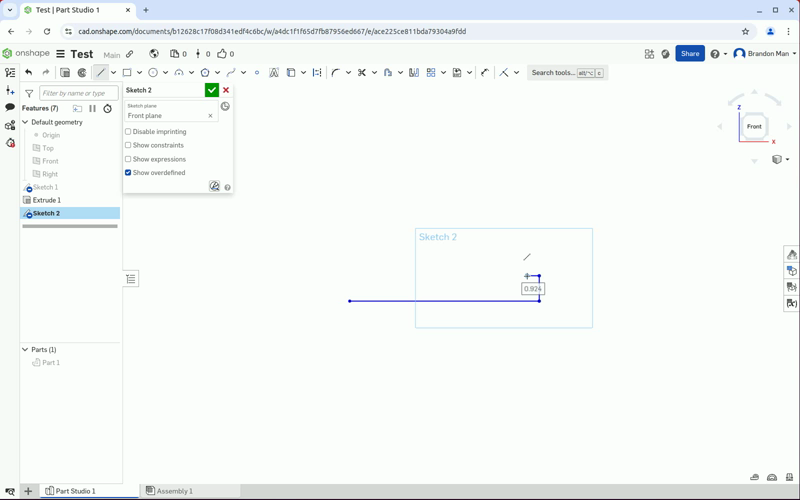
scroll(-6)
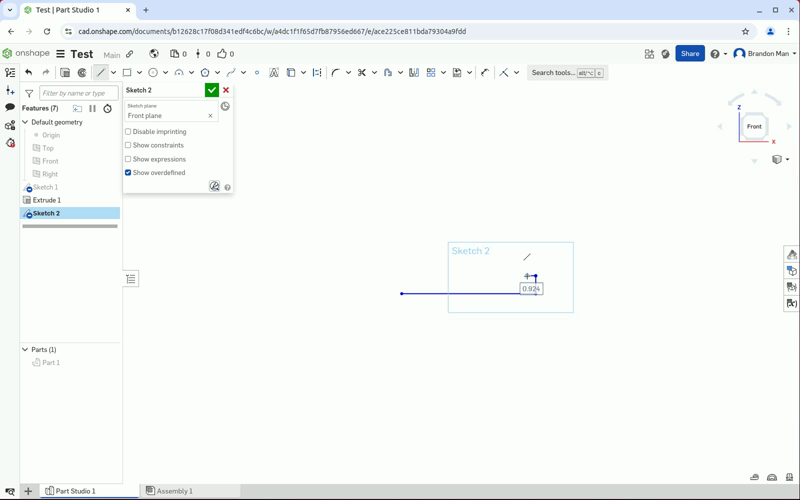
scroll(-6)
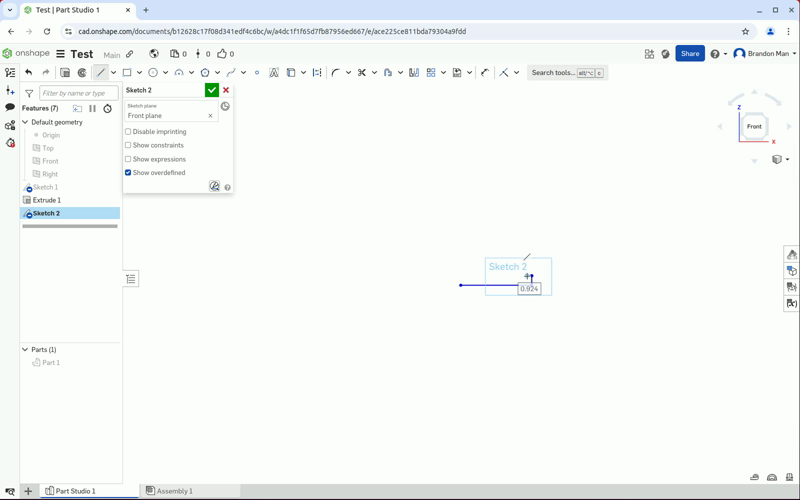
key_up(shift)
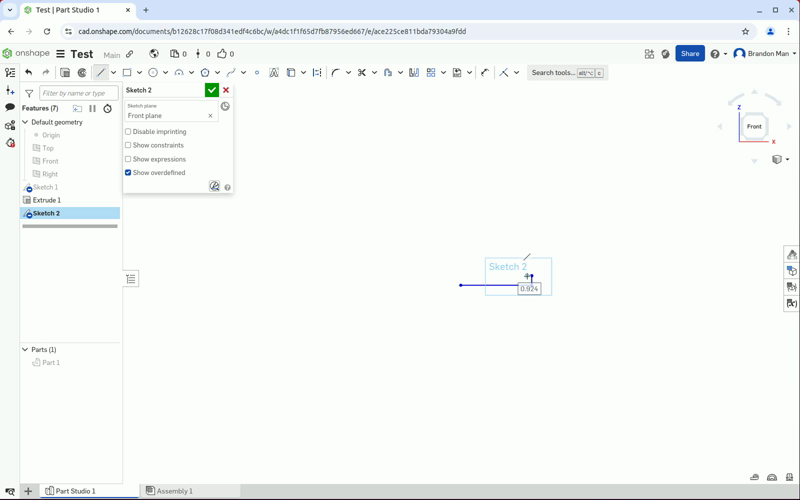
key_down(shift)
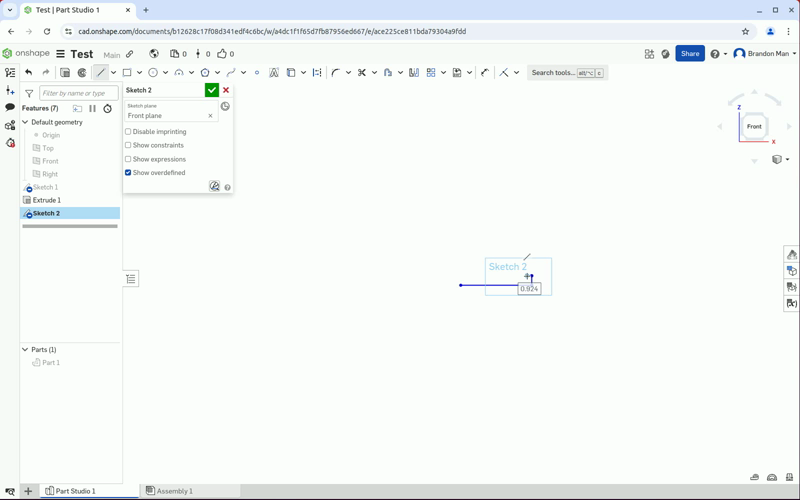
mouse_move(460, 275)
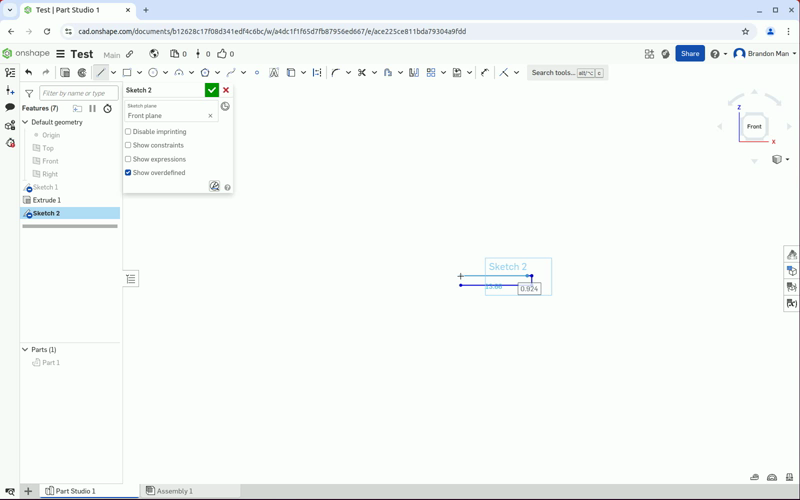
click(460, 275)
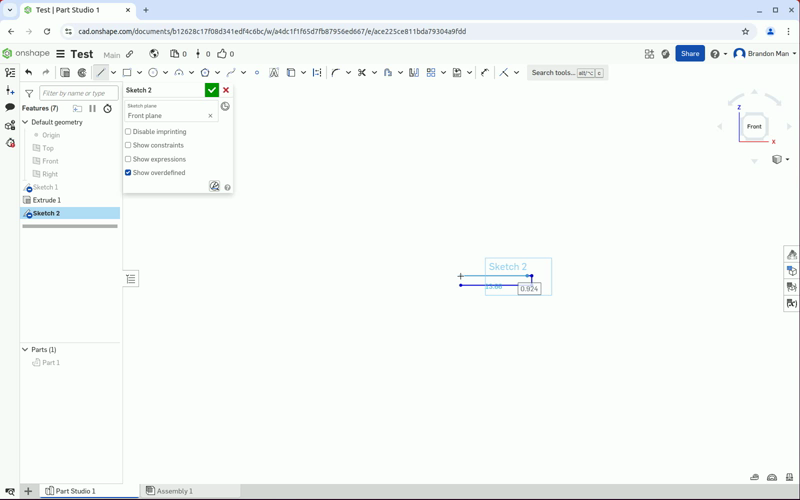
key_up(shift)
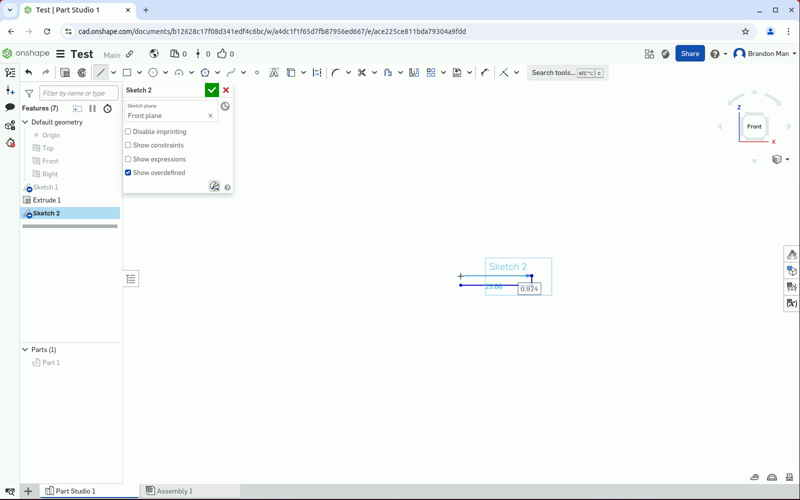
mouse_move(490, 275)
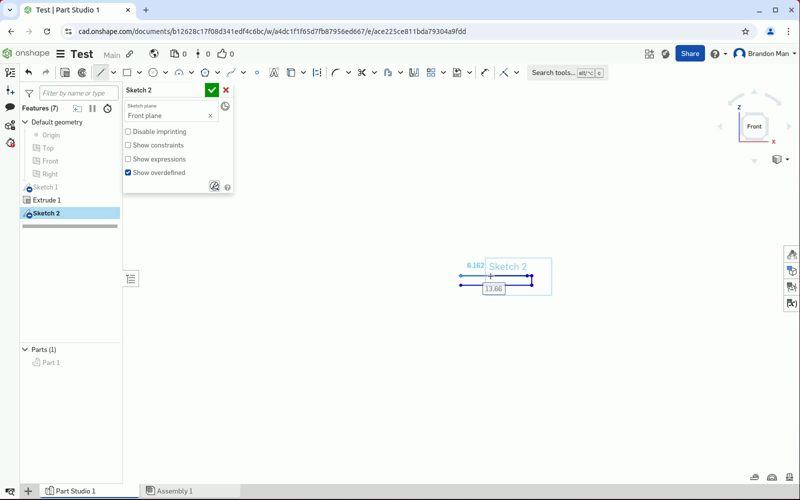
key_down(shift)
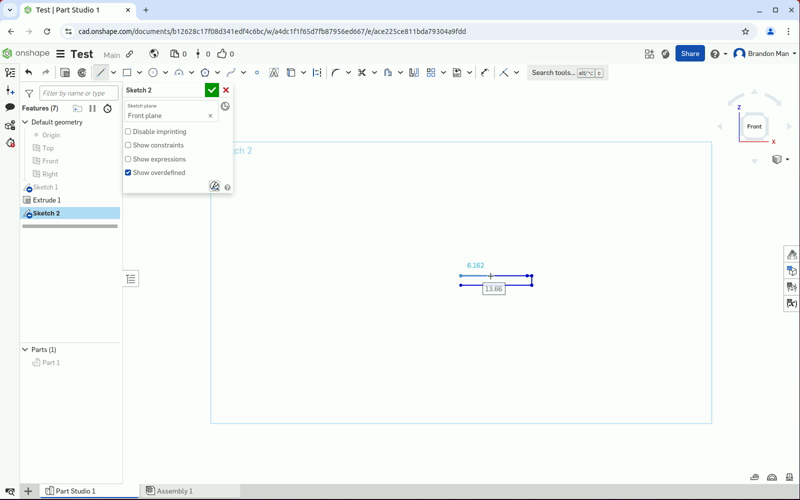
mouse_move(460, 285)
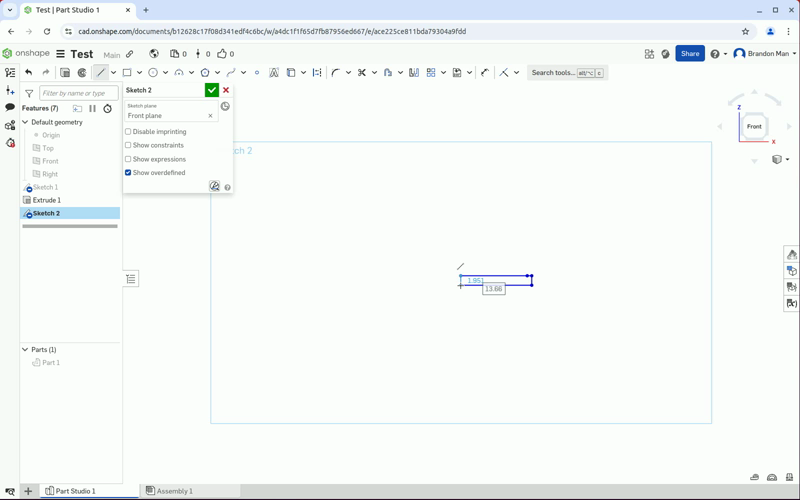
key_up(shift)
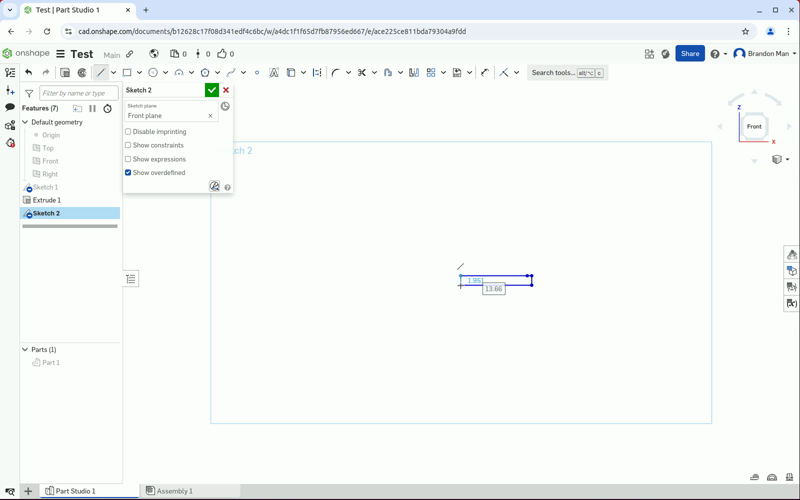
click(460, 285)
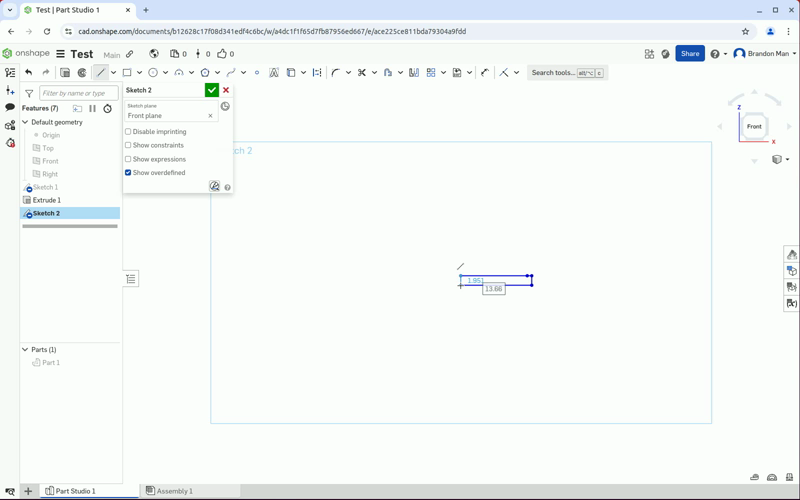
key(esc)
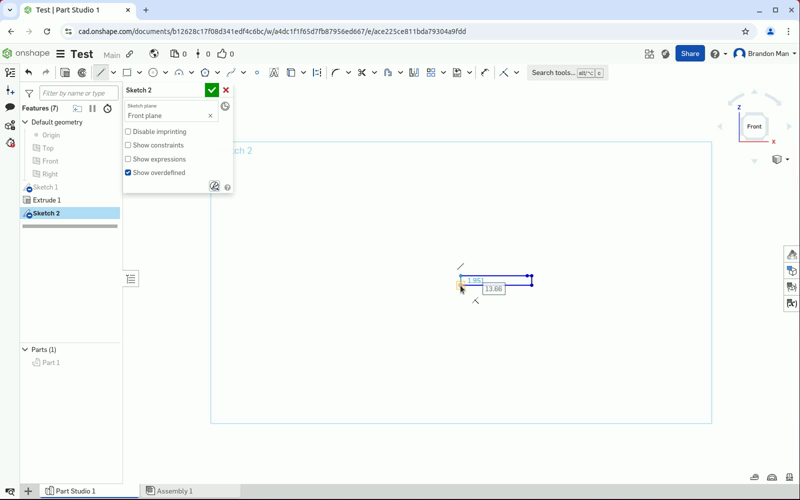
mouse_move(507, 282)
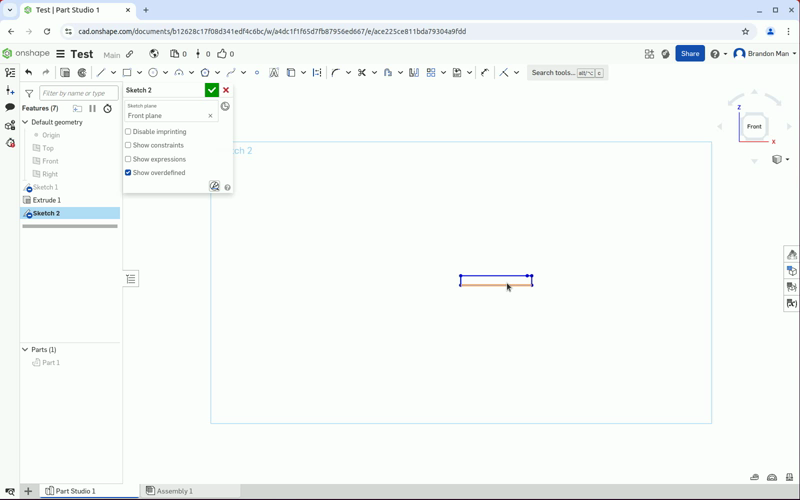
scroll(6)
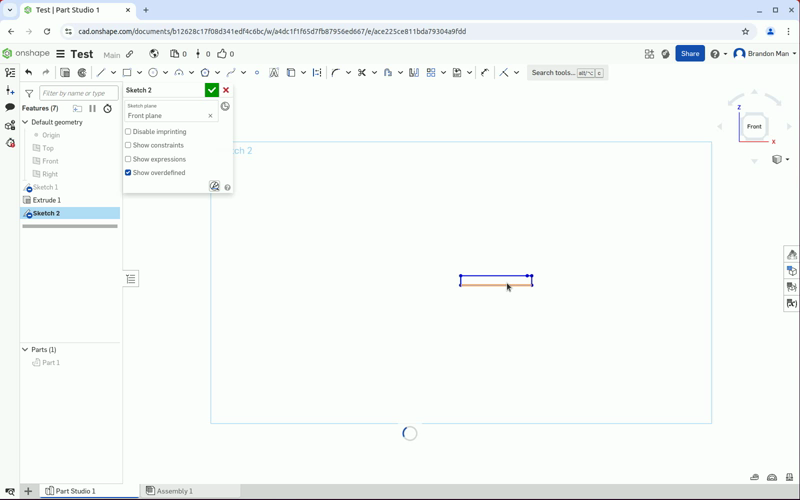
scroll(6)
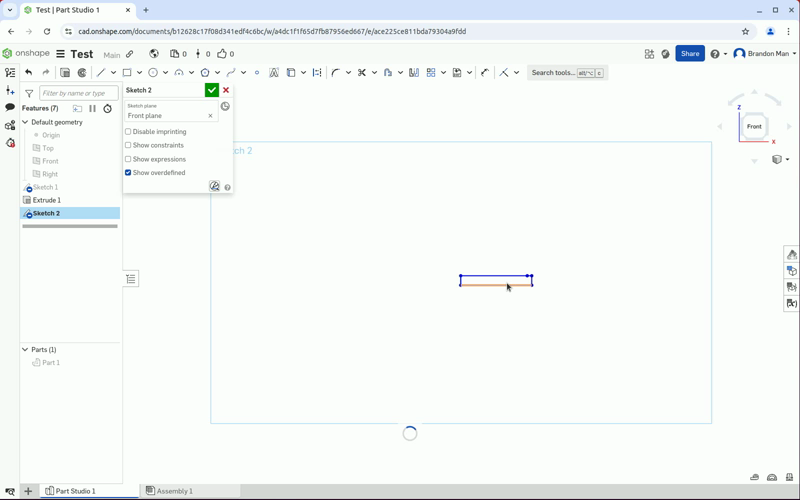
scroll(6)
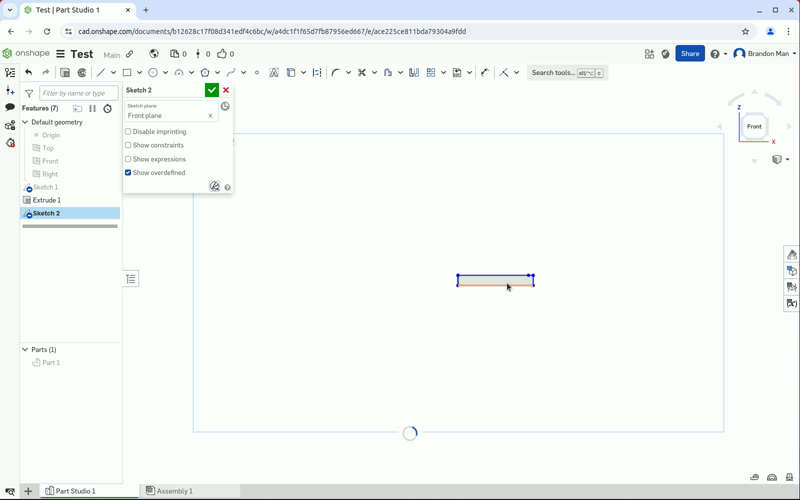
scroll(6)
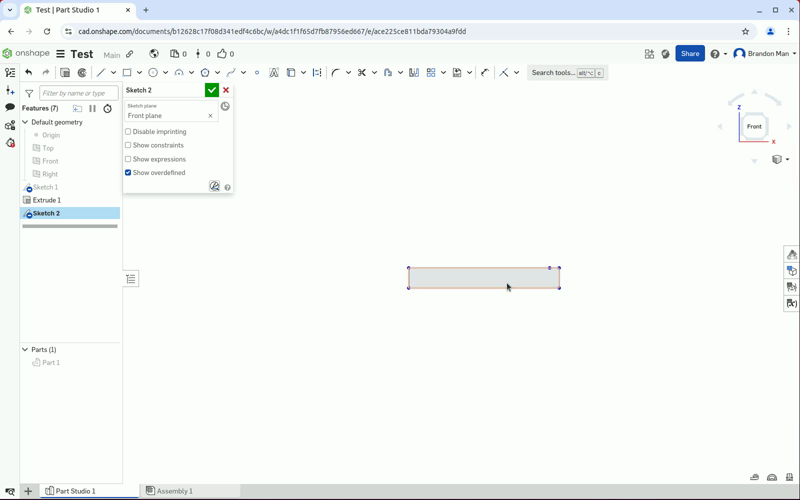
scroll(6)
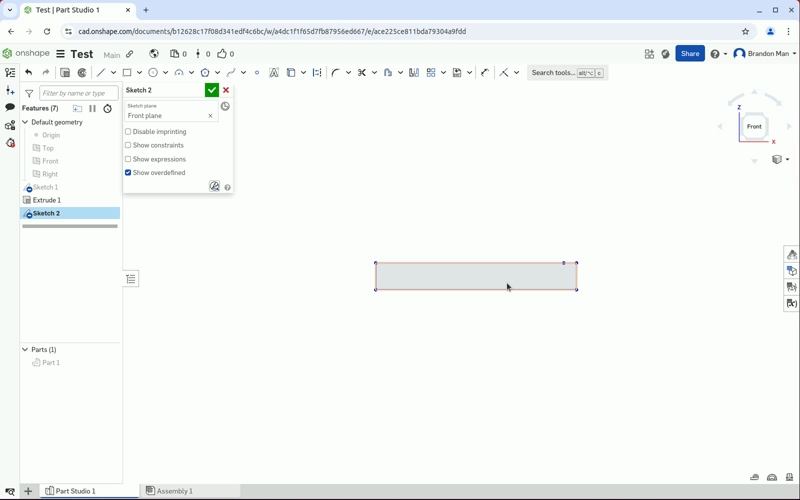
scroll(6)
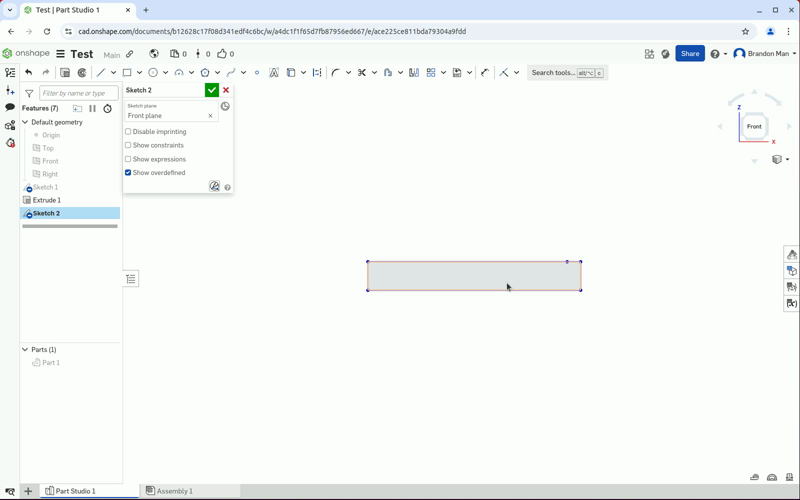
scroll(6)
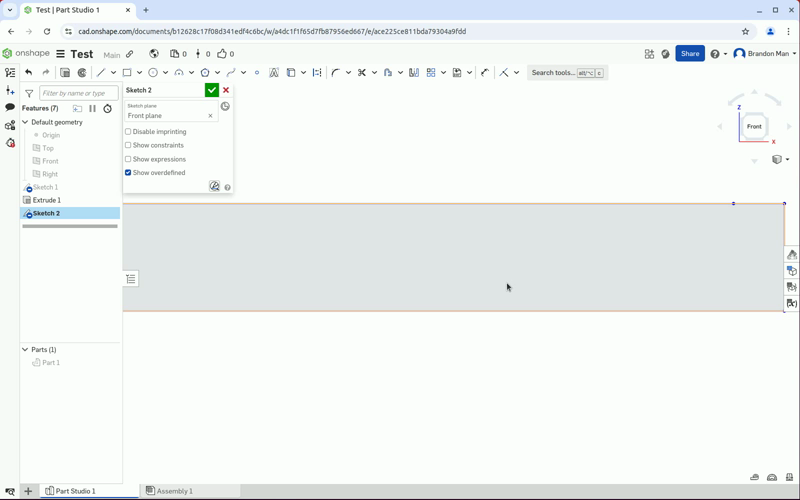
click(507, 282)
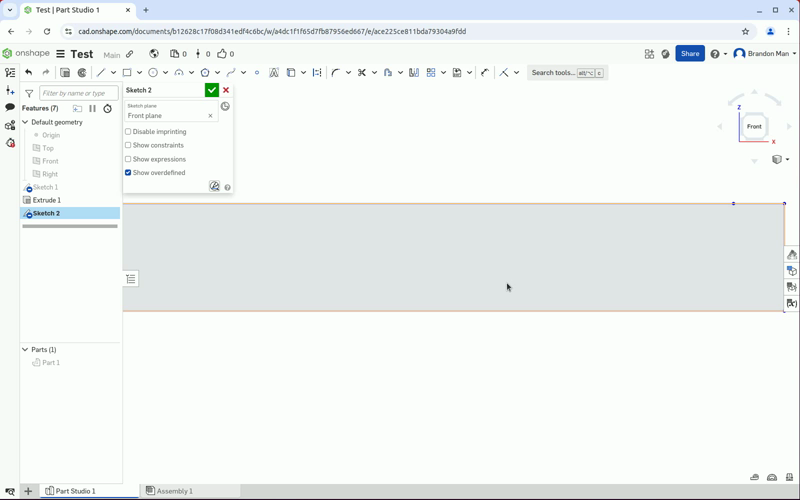
scroll(-6)
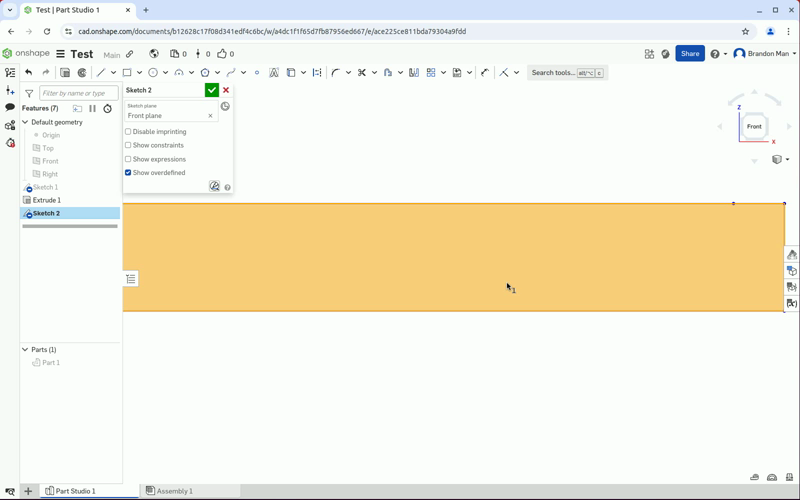
scroll(-6)
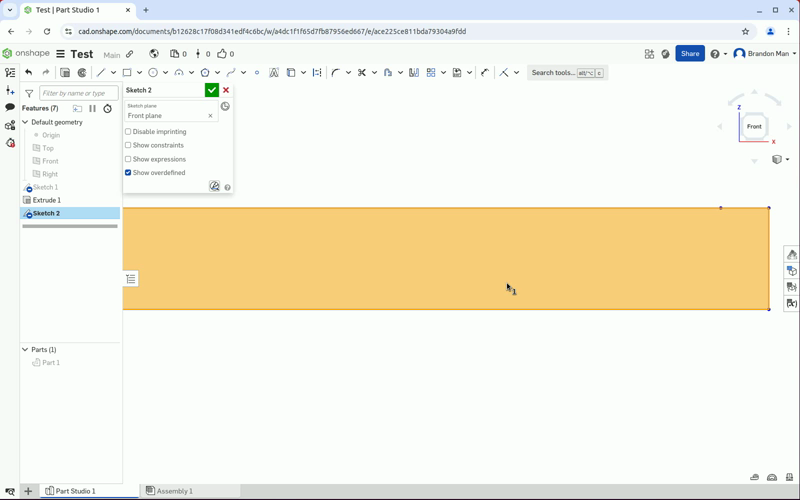
scroll(-6)
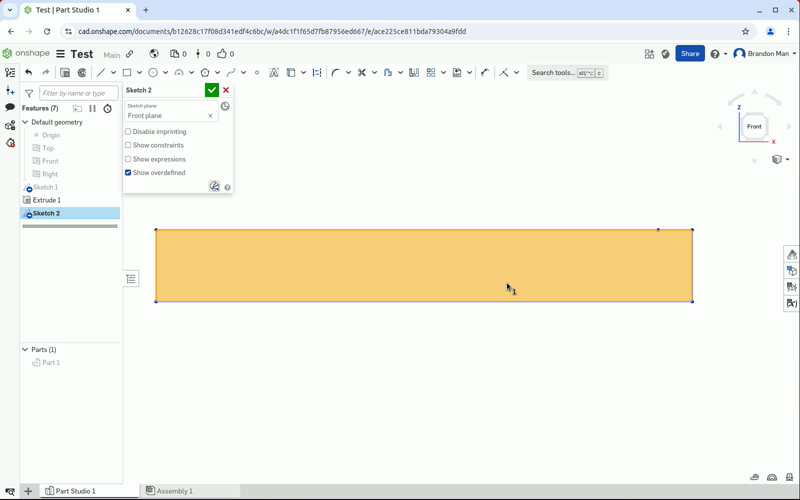
scroll(-6)
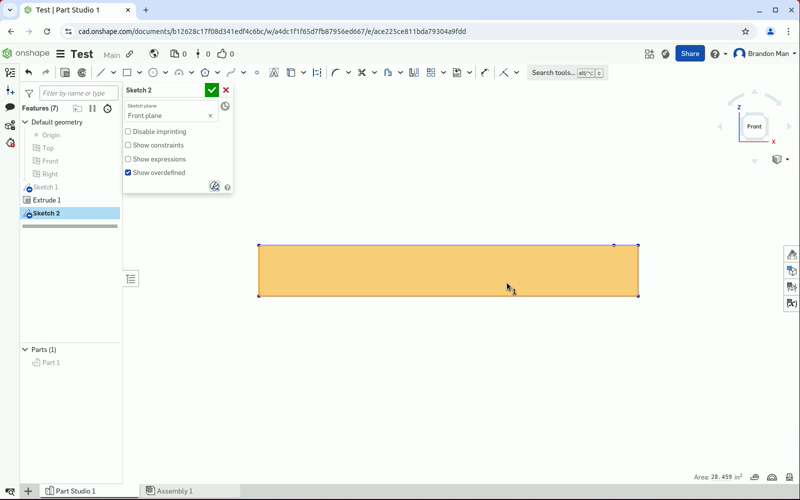
scroll(-6)
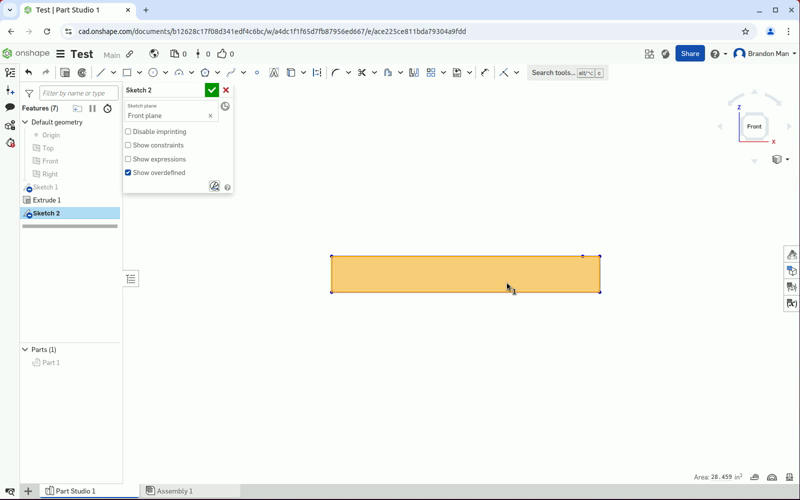
scroll(-6)
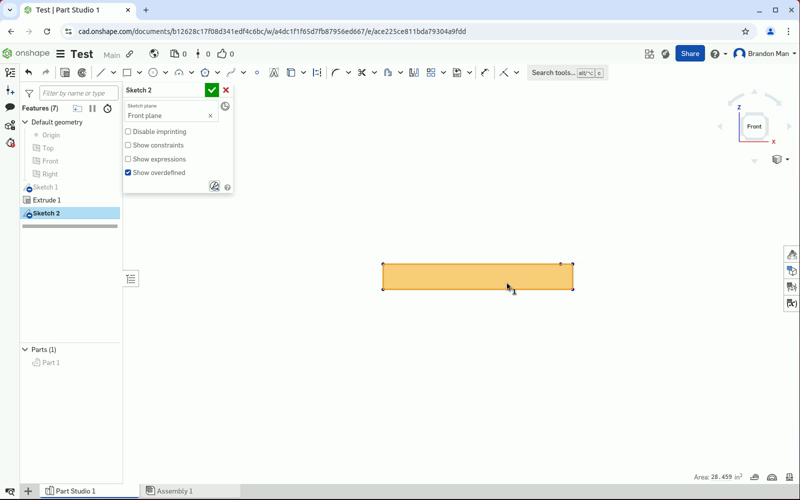
scroll(-6)
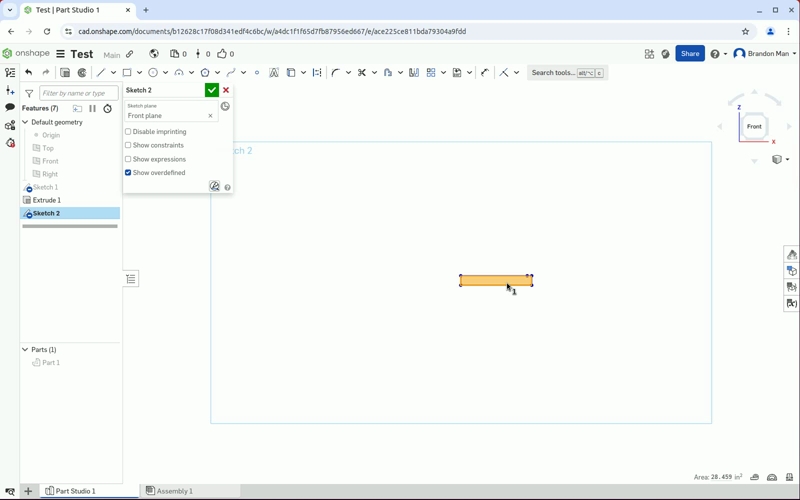
mouse_move(73, 352)
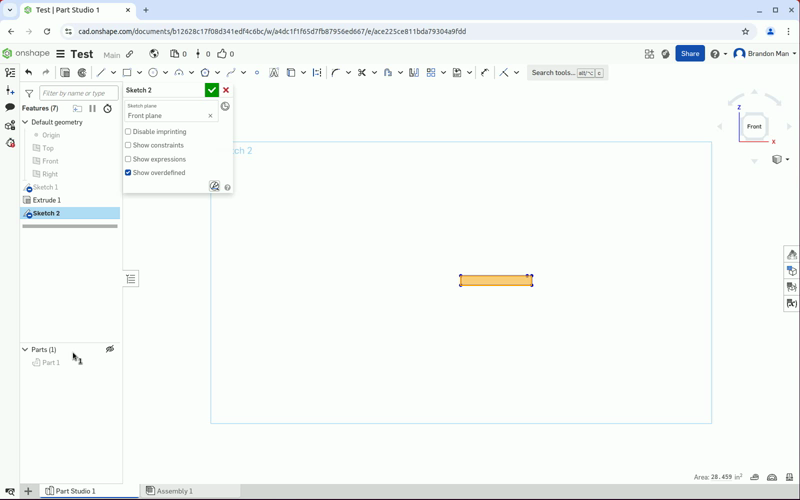
key(shift+y)
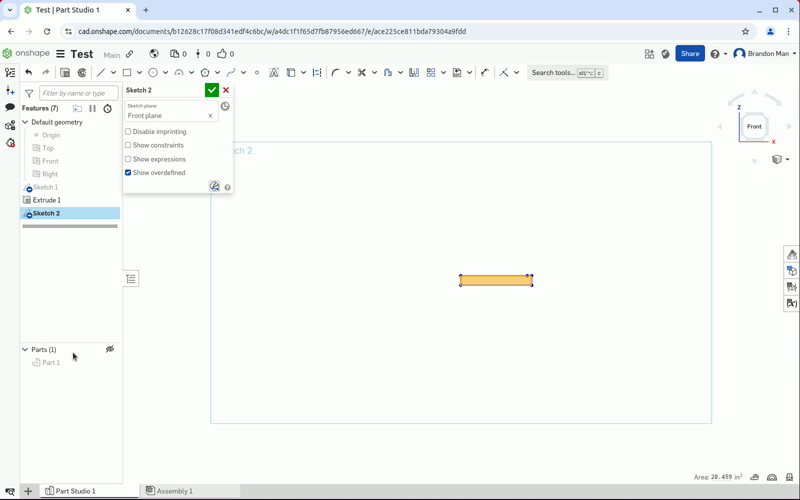
key(shift+e)
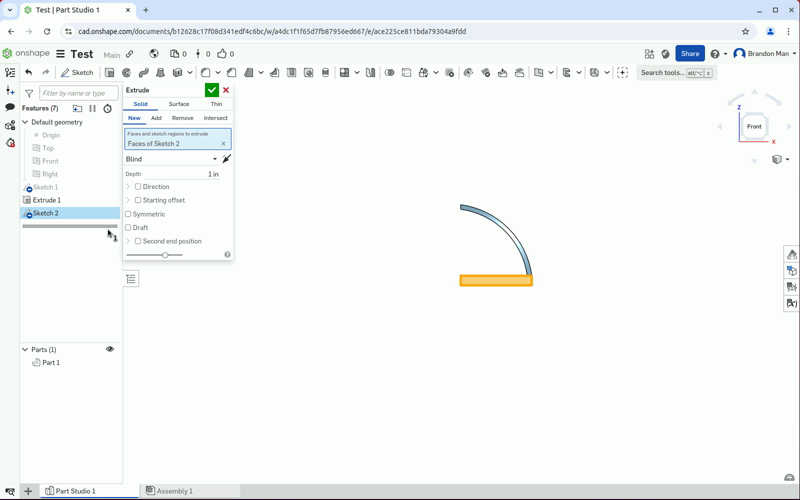
mouse_move(143, 106)
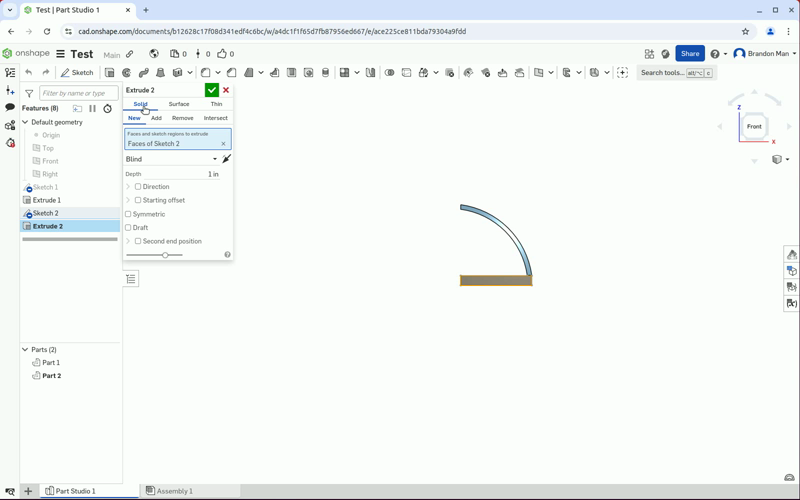
click(143, 106)
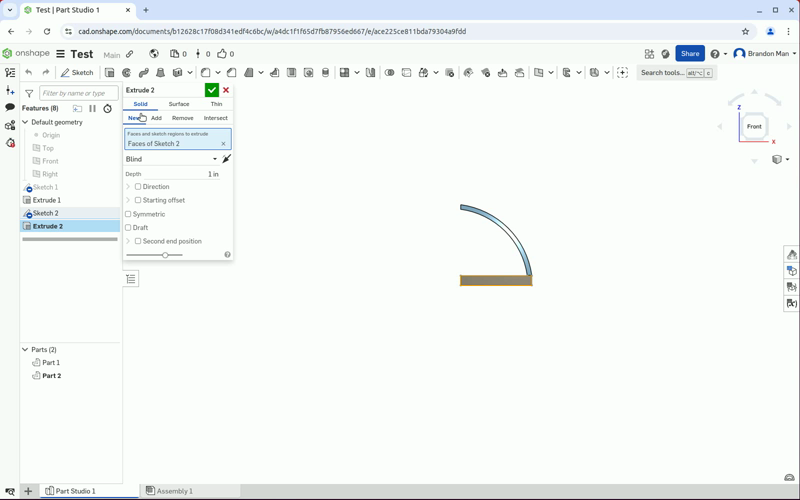
mouse_move(137, 120)
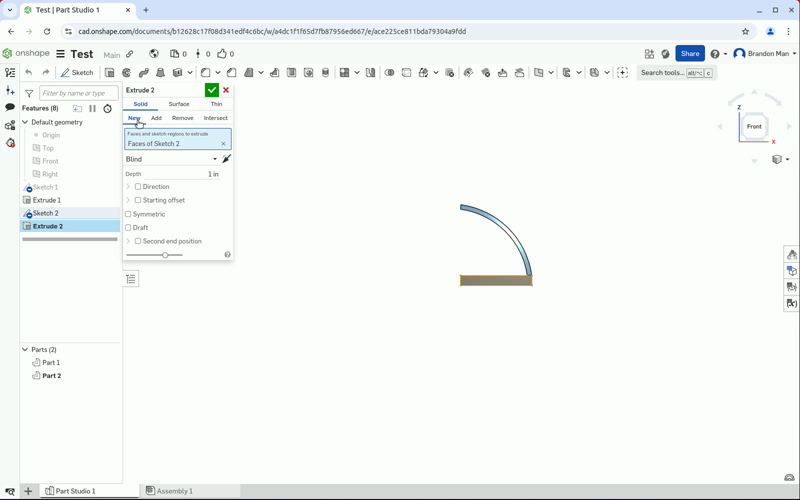
click(137, 120)
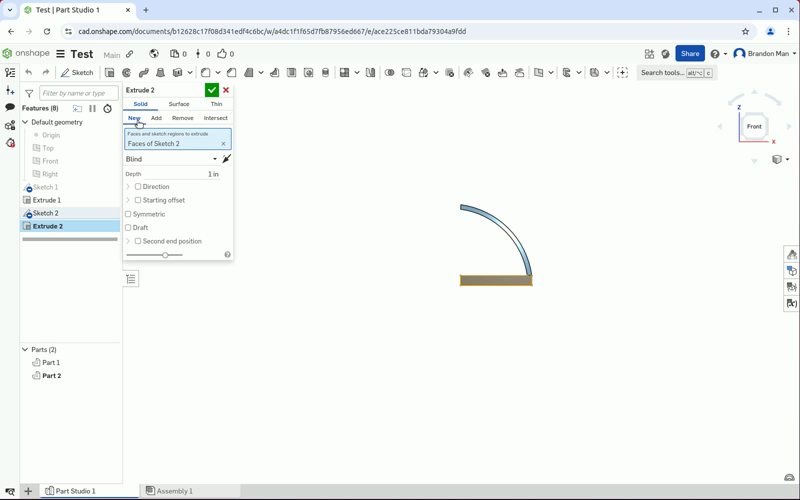
key(tab, 4)
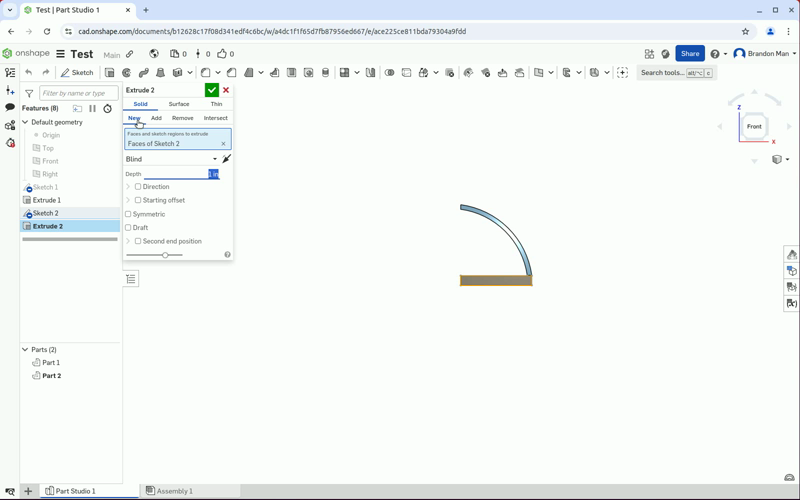
text(23.108)
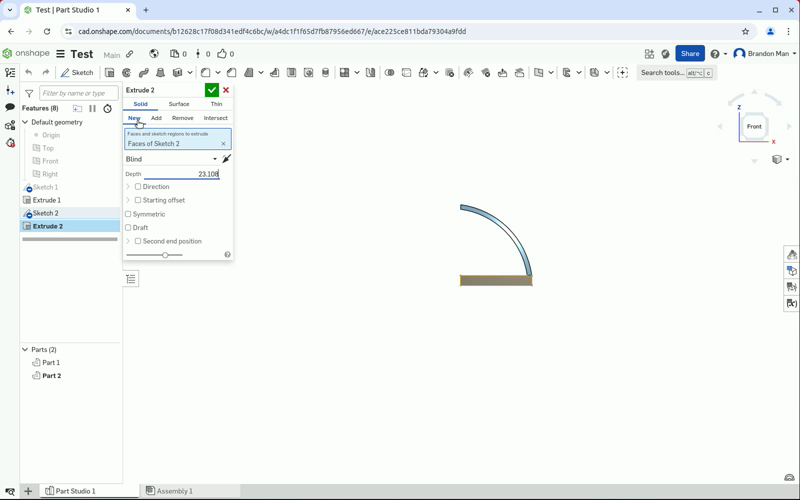
key(enter)
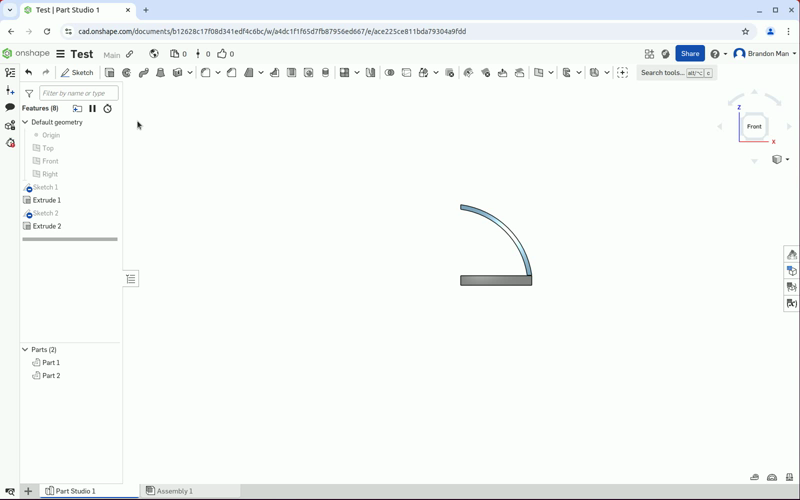
key(shift+h)
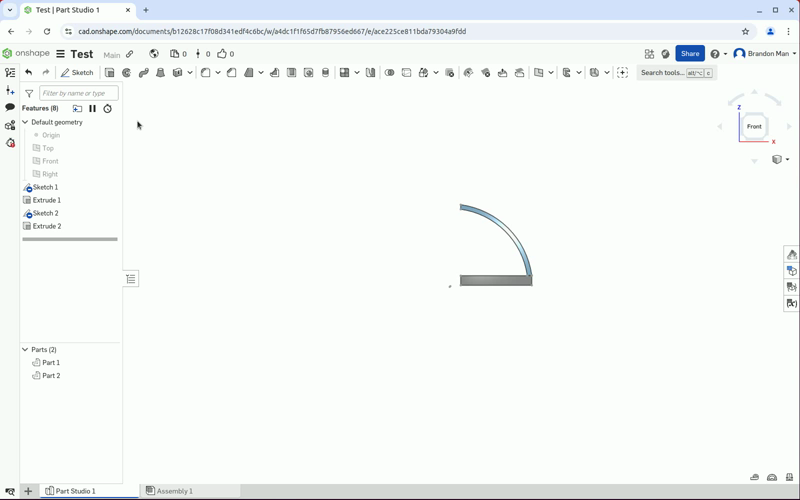
key(shift+h)
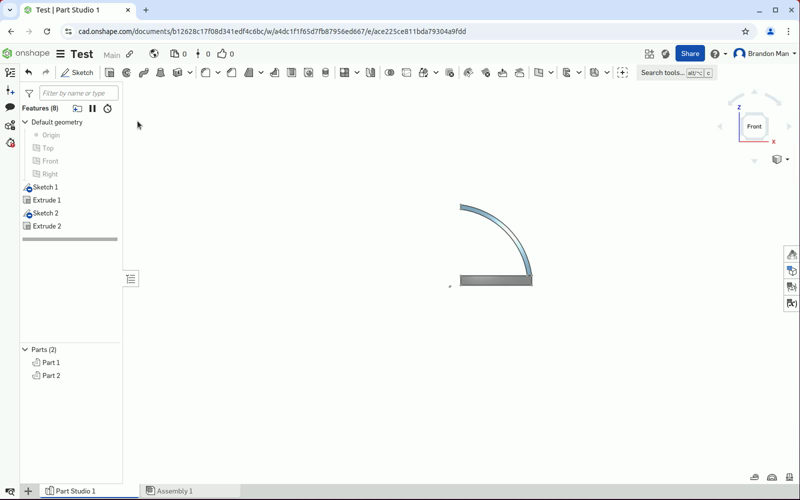
key(shift+7)
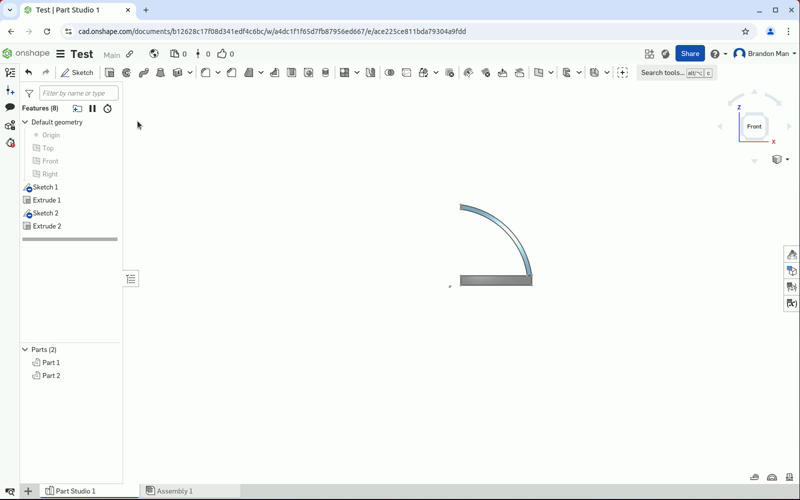
key(left, 2)
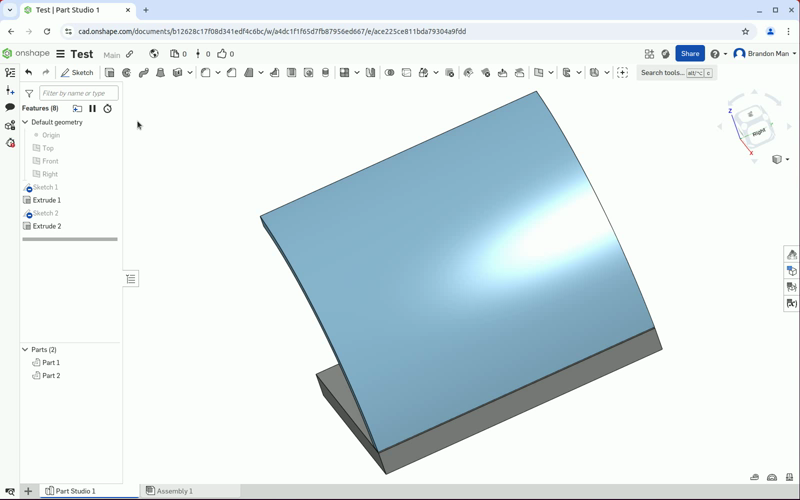
key(down, 2)
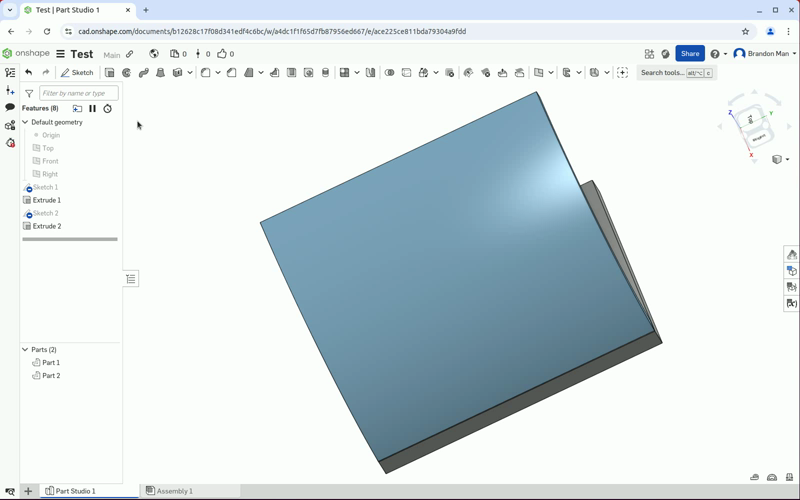
key(up, 2)
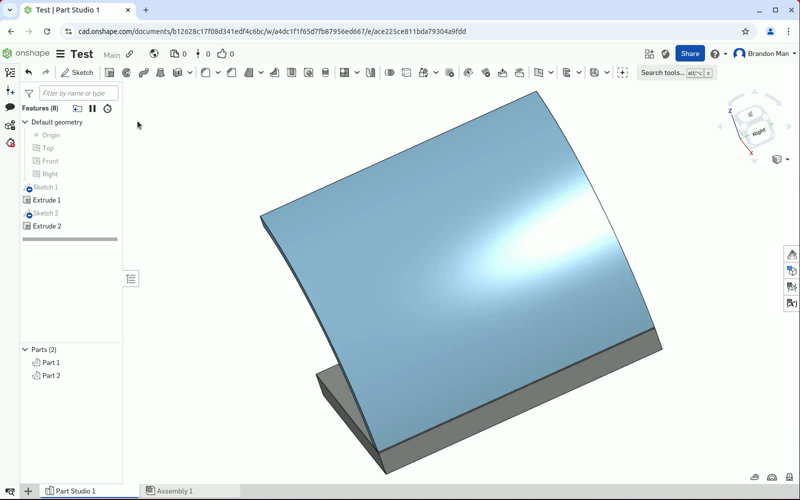
key(right, 2)
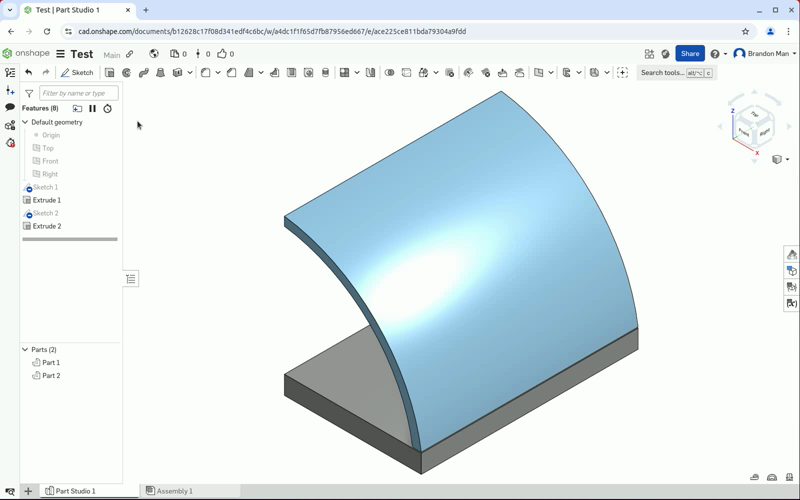
mouse_move(73, 189)
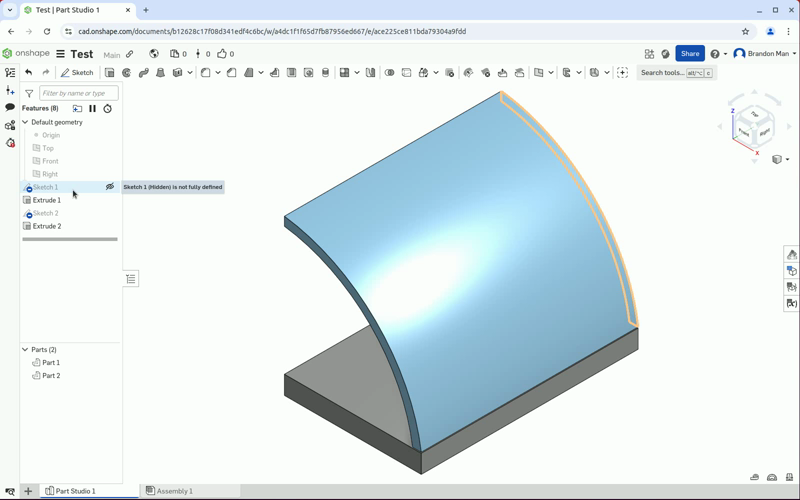
click(73, 189)